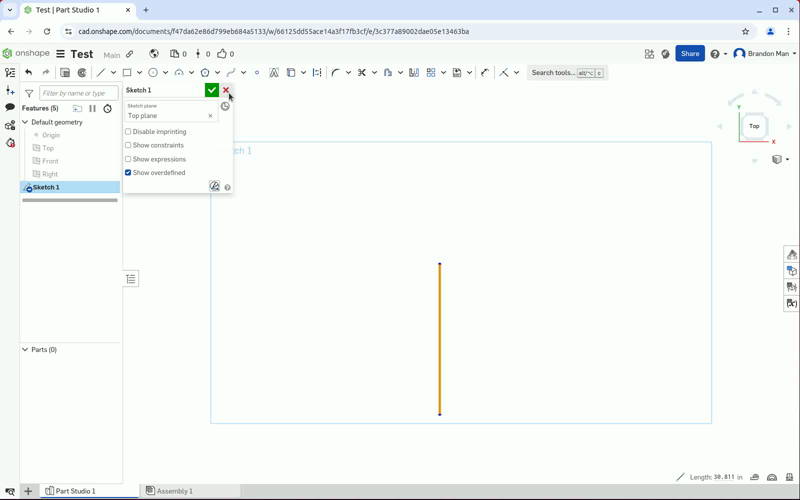
key(shift+h)
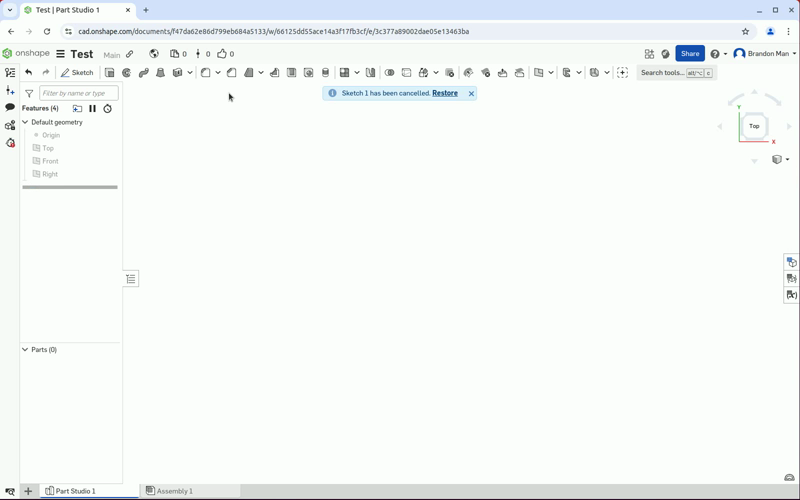
mouse_move(73, 352)
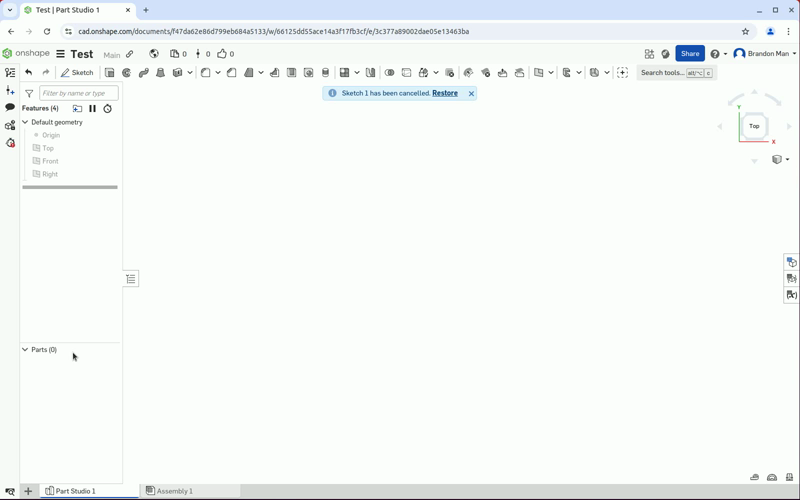
key(y)
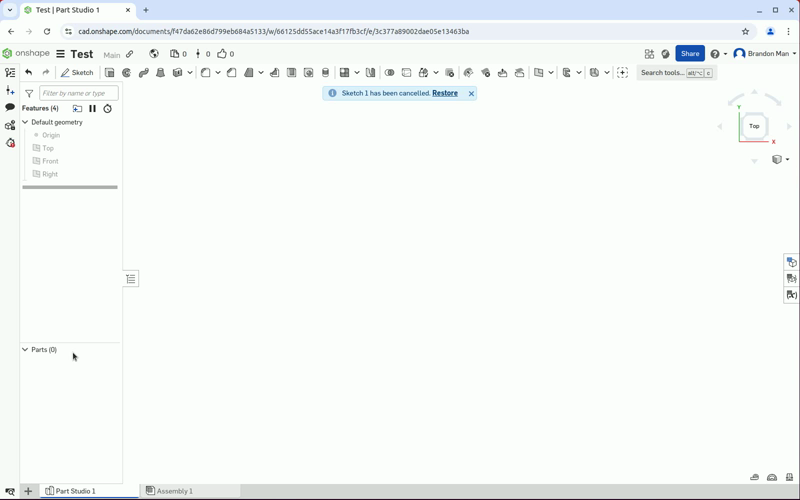
key(shift+p)
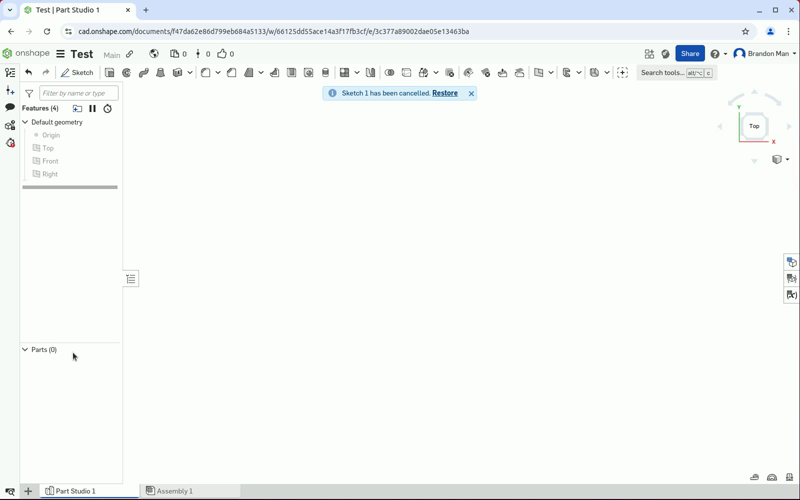
key(space)
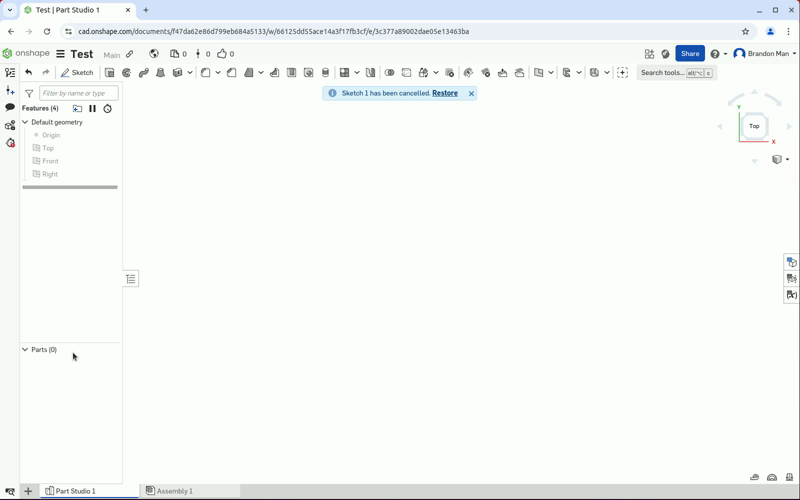
key_down(shift)
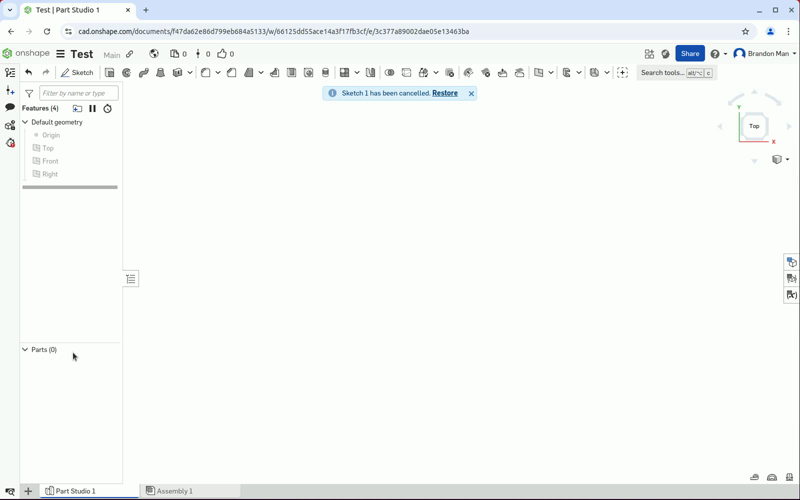
key(up)
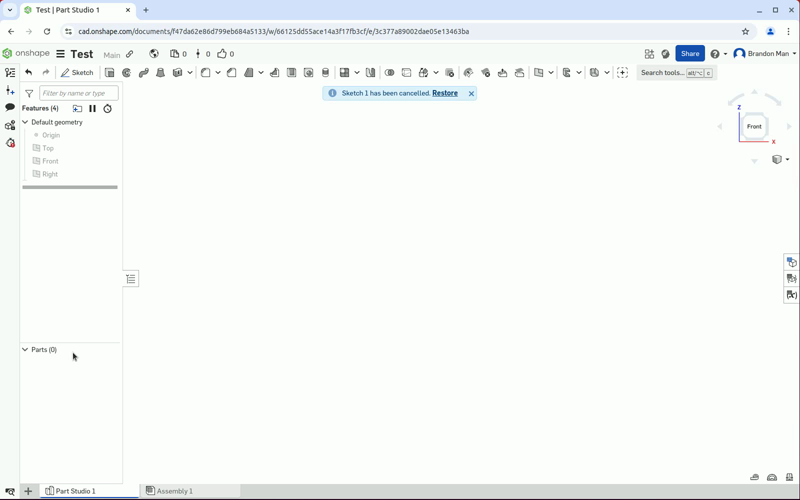
key_up(shift)
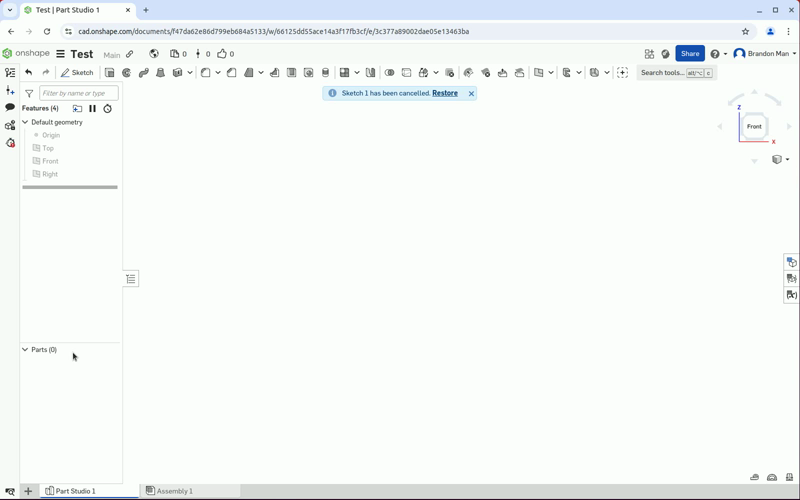
mouse_move(73, 352)
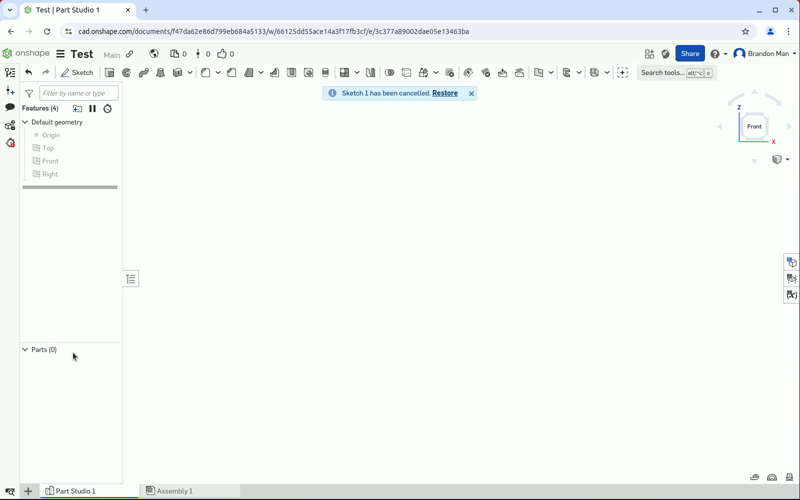
key(shift+y)
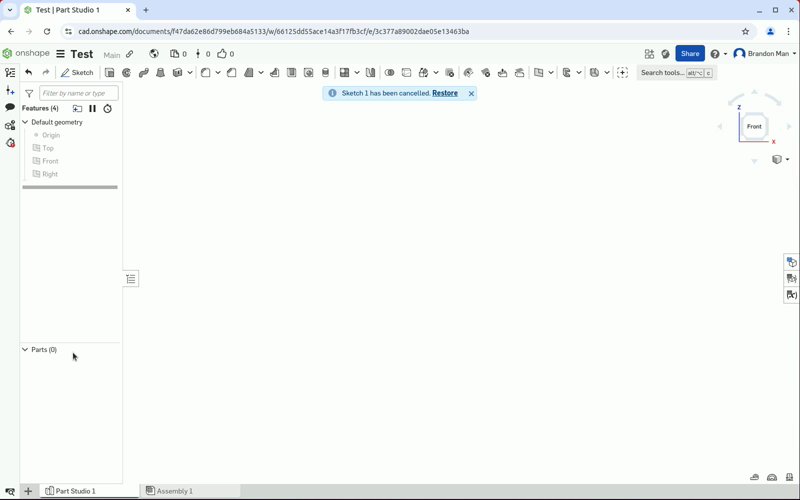
key(shift+s)
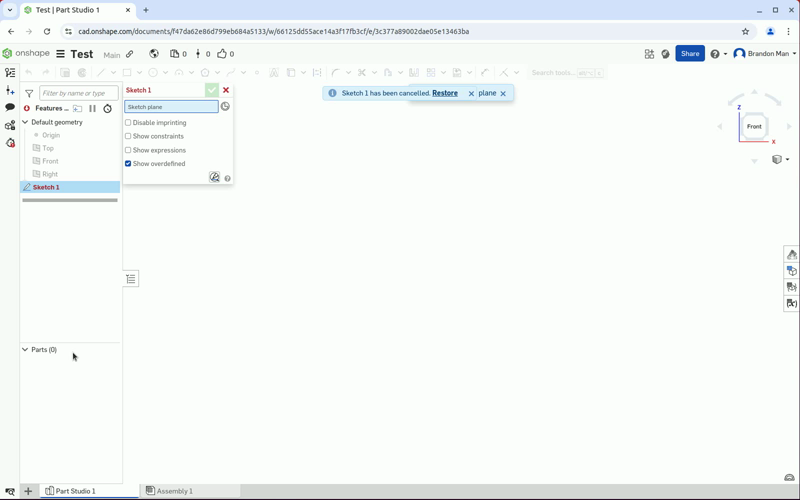
mouse_move(73, 163)
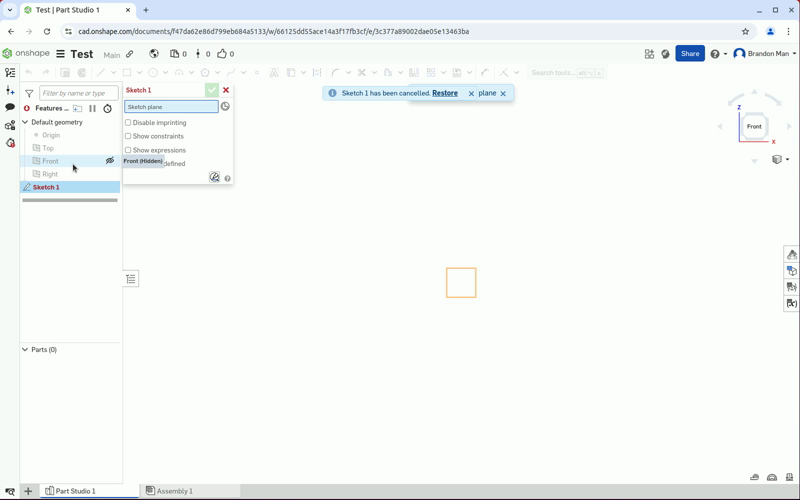
click(73, 163)
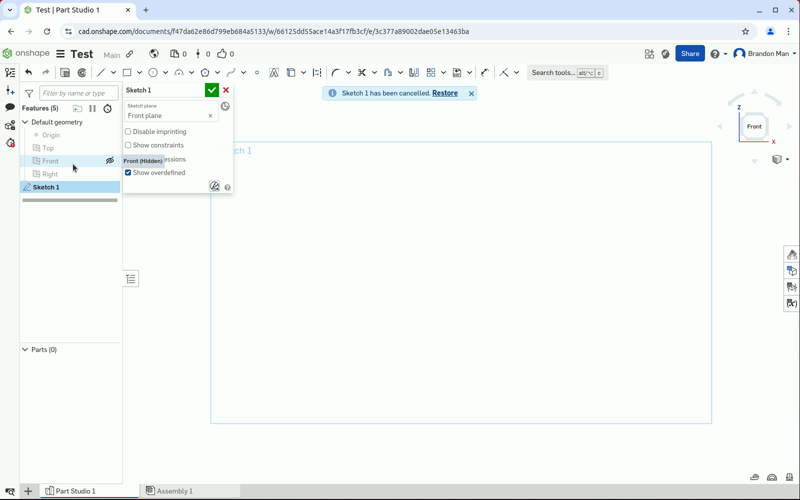
mouse_move(73, 352)
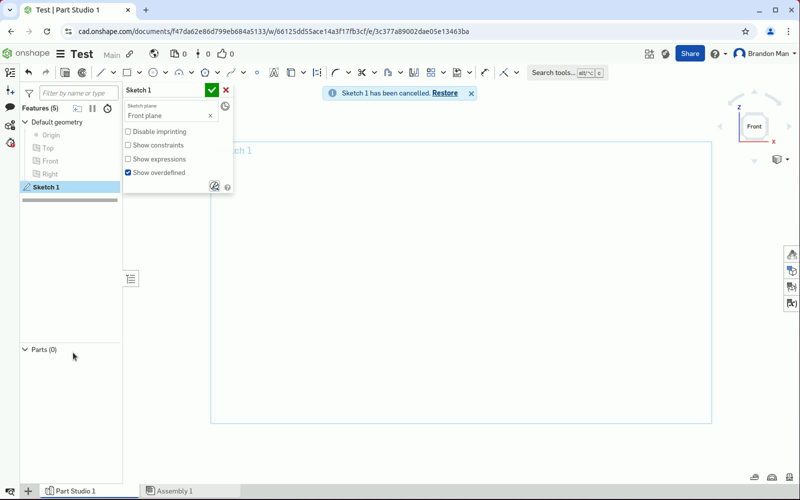
key(y)
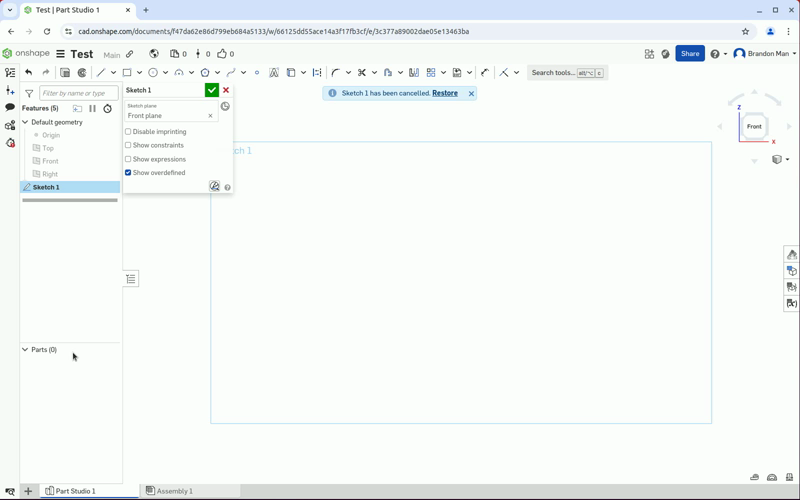
key(l)
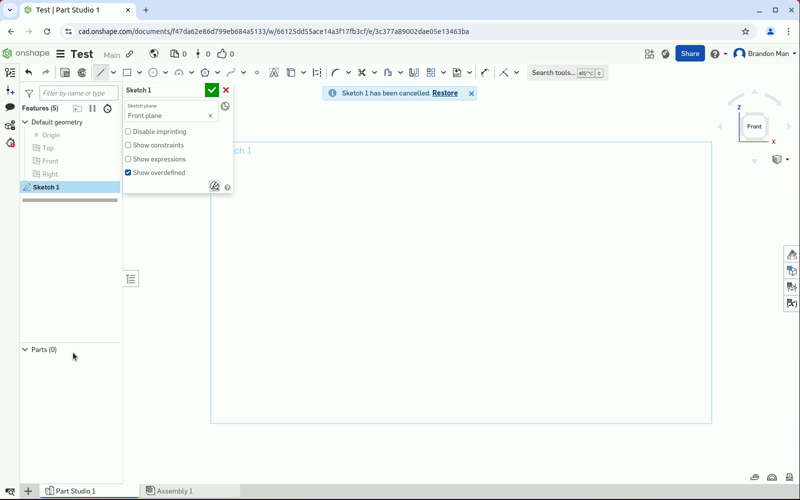
key_down(shift)
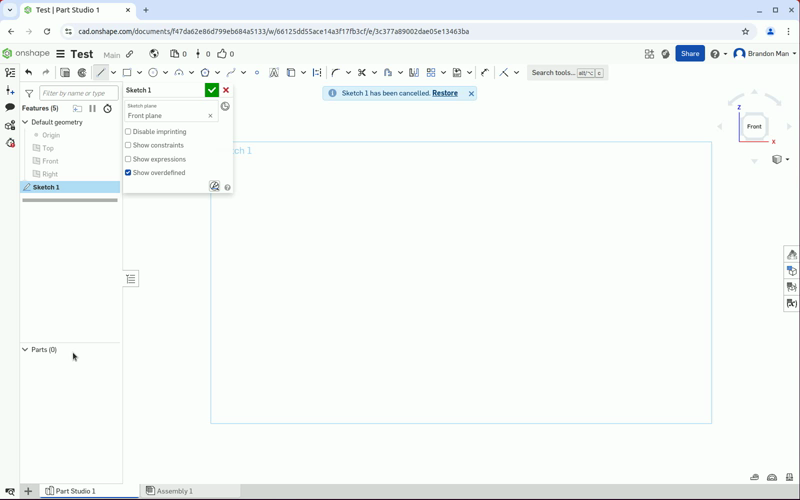
mouse_move(370, 282)
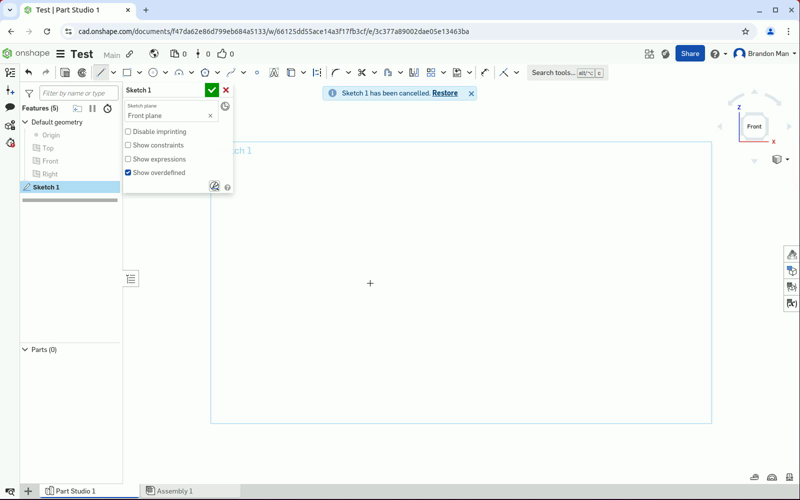
click(370, 282)
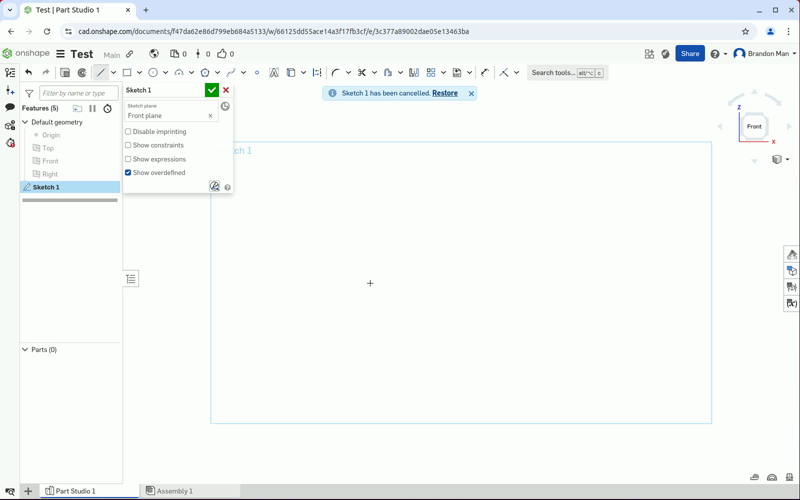
key_up(shift)
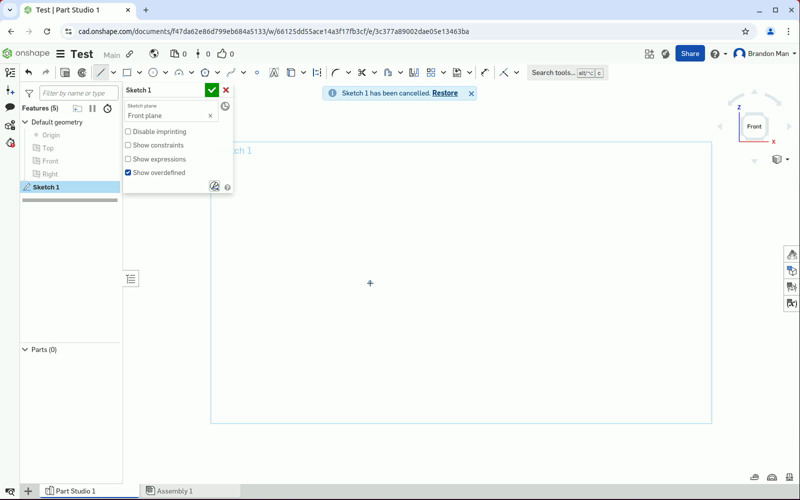
key_down(shift)
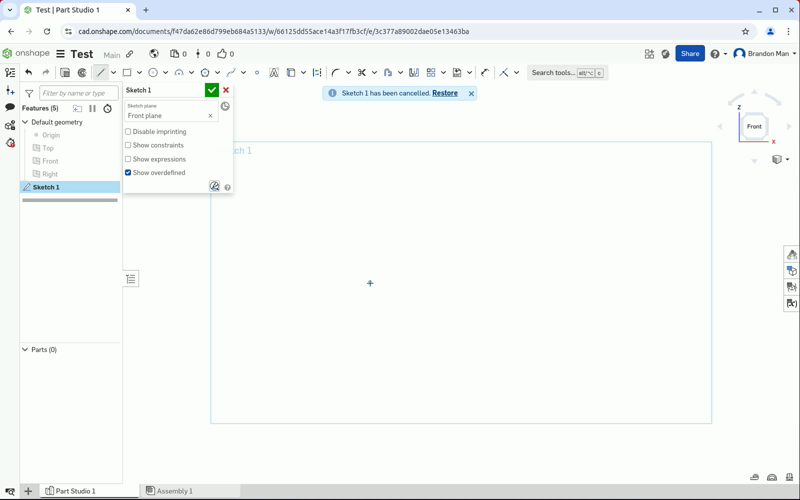
mouse_move(461, 282)
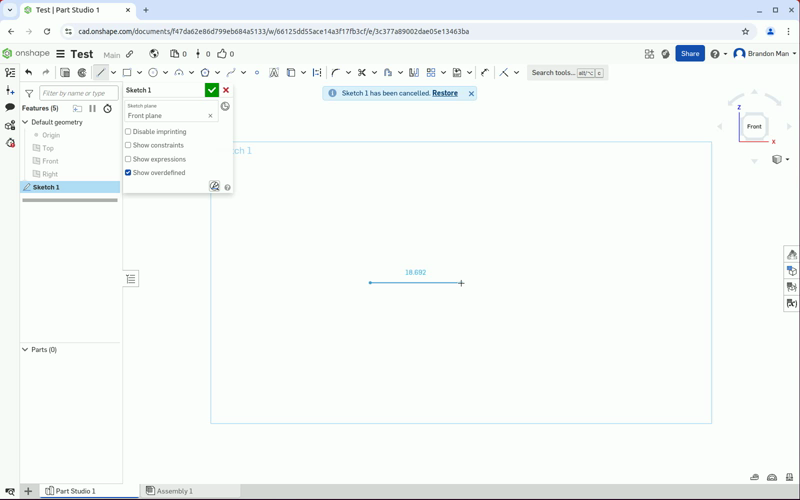
click(461, 282)
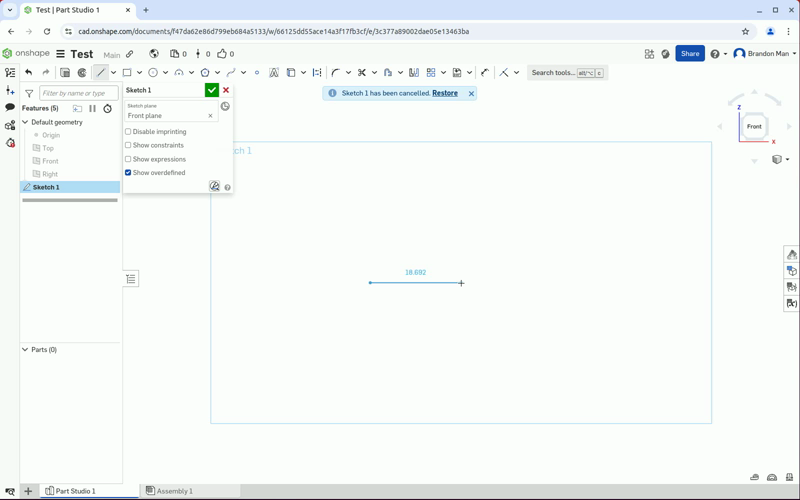
key_up(shift)
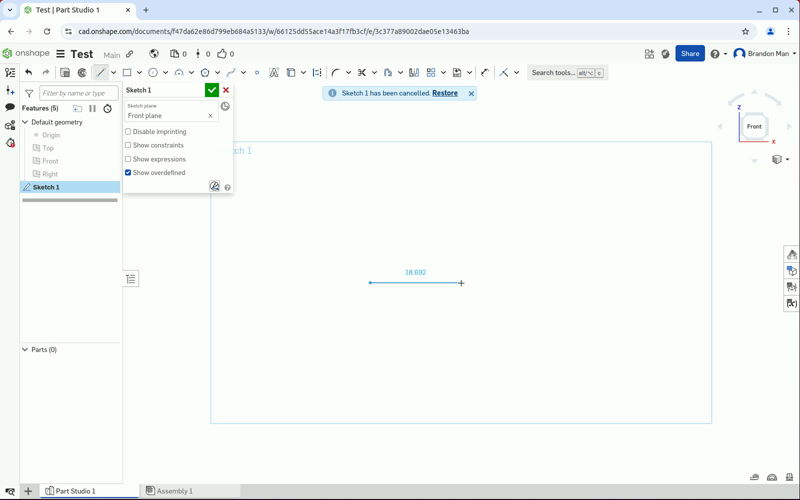
key_down(shift)
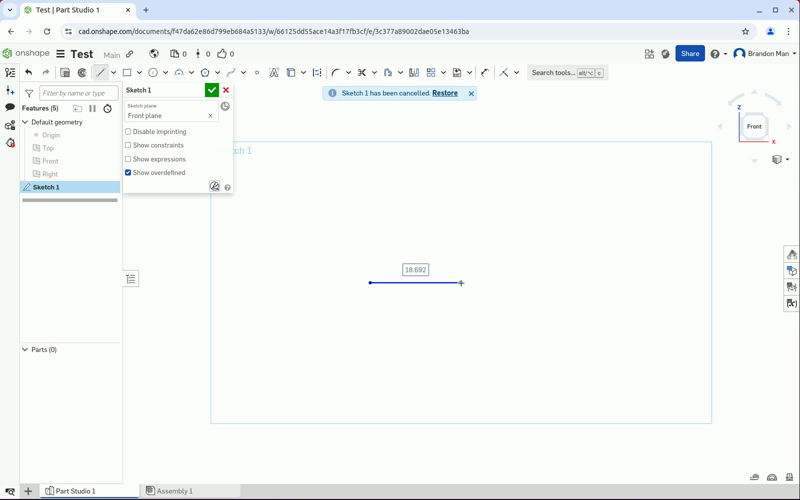
mouse_move(461, 192)
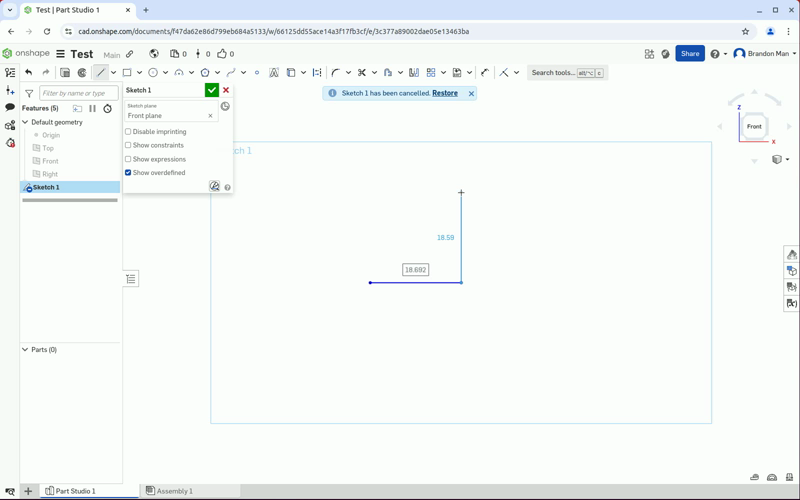
click(461, 192)
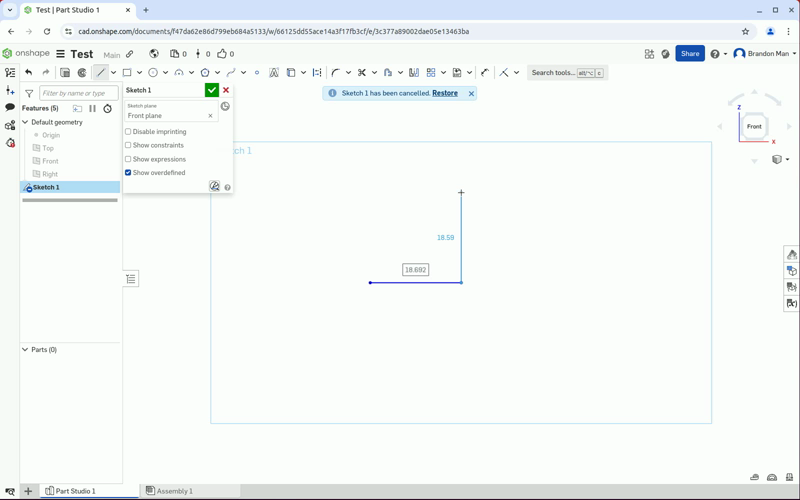
key_up(shift)
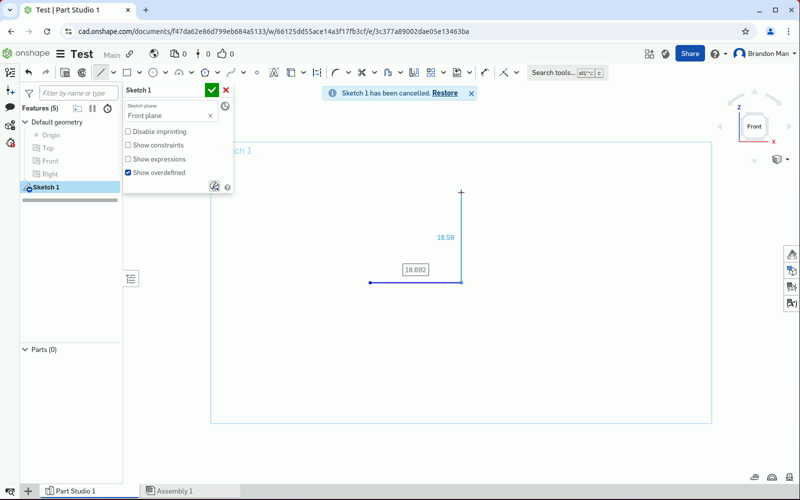
key_down(shift)
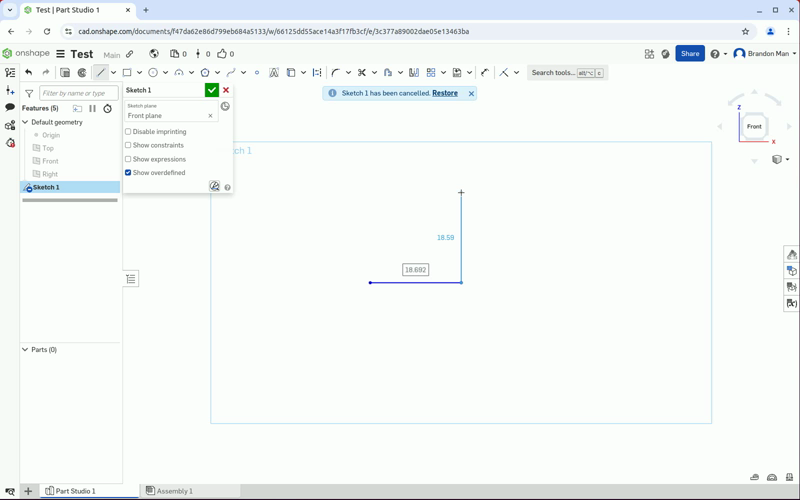
mouse_move(370, 192)
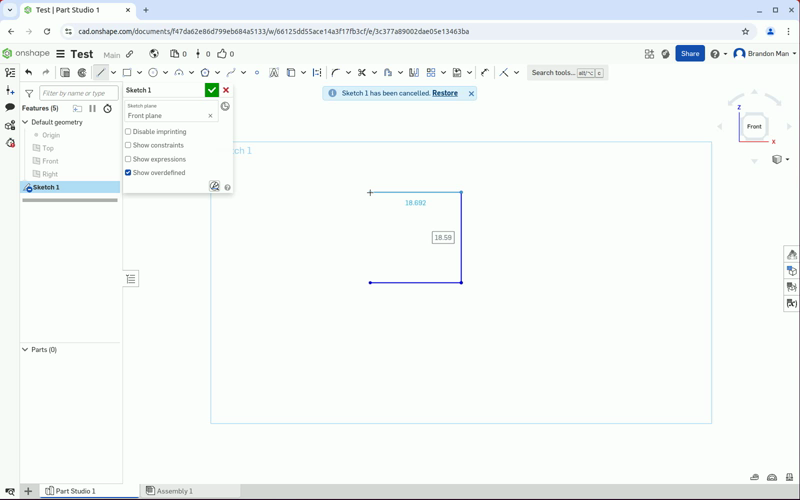
click(370, 192)
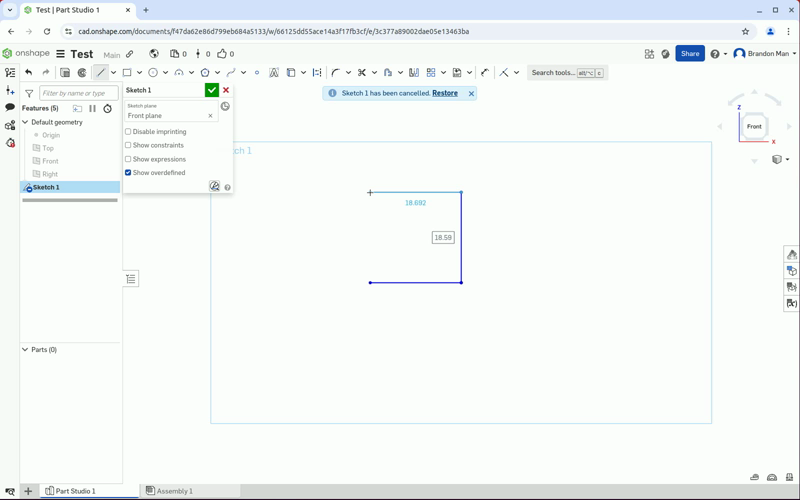
key_up(shift)
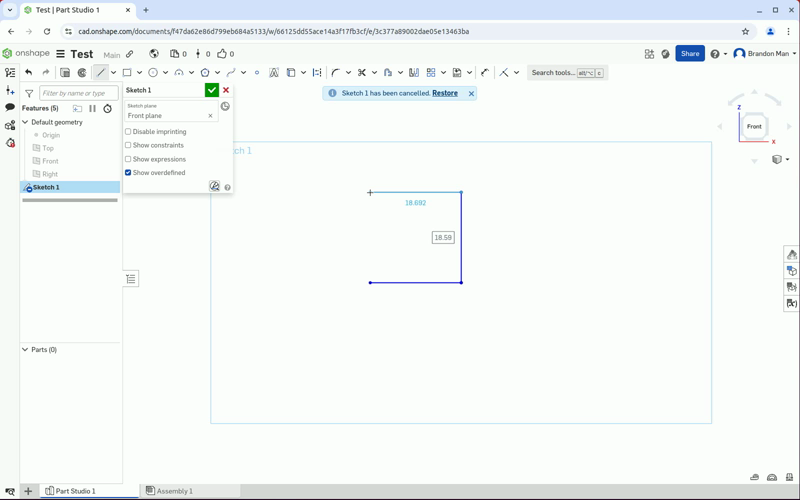
key_down(shift)
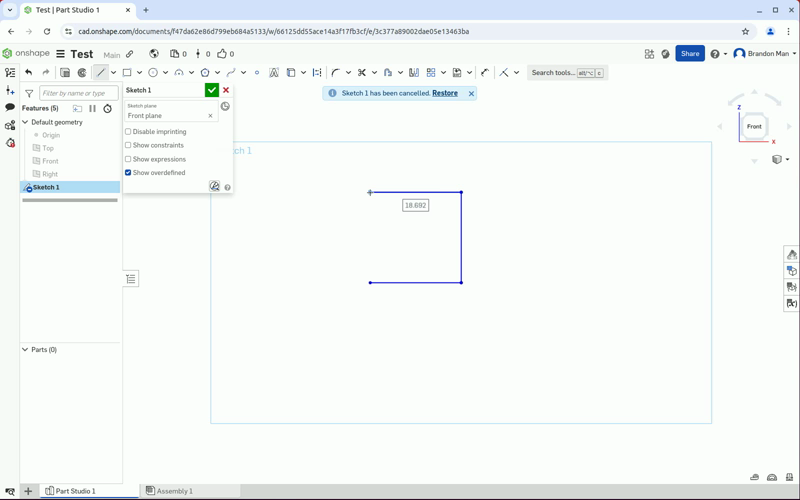
mouse_move(370, 282)
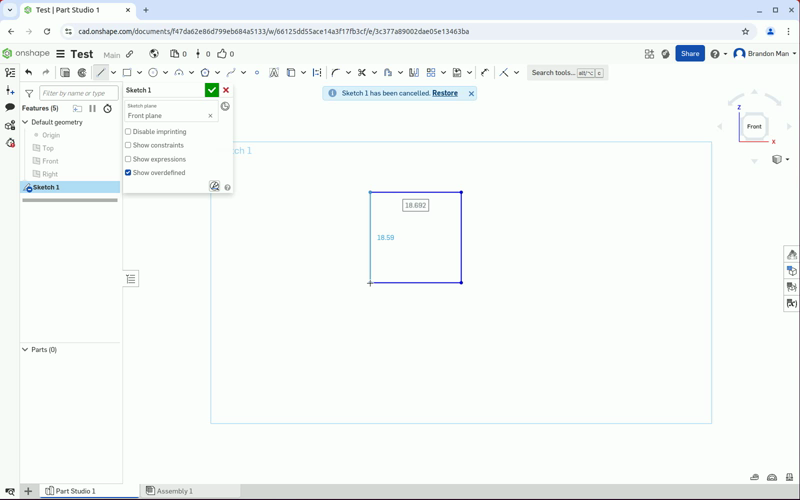
key_up(shift)
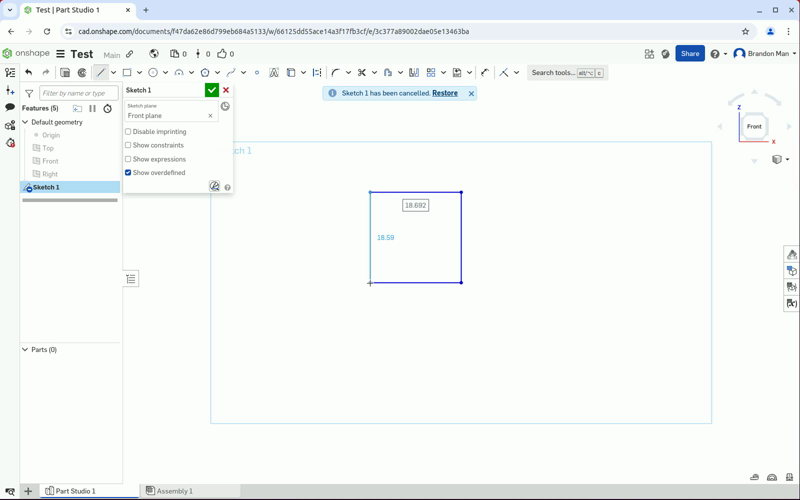
click(370, 282)
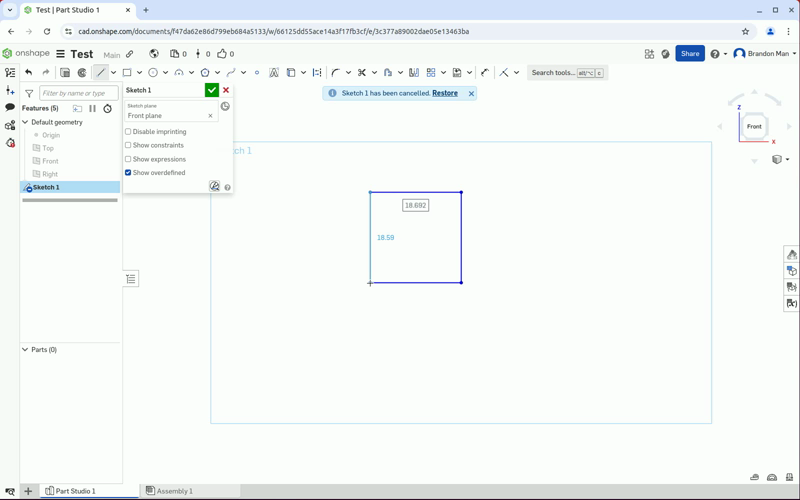
key(esc)
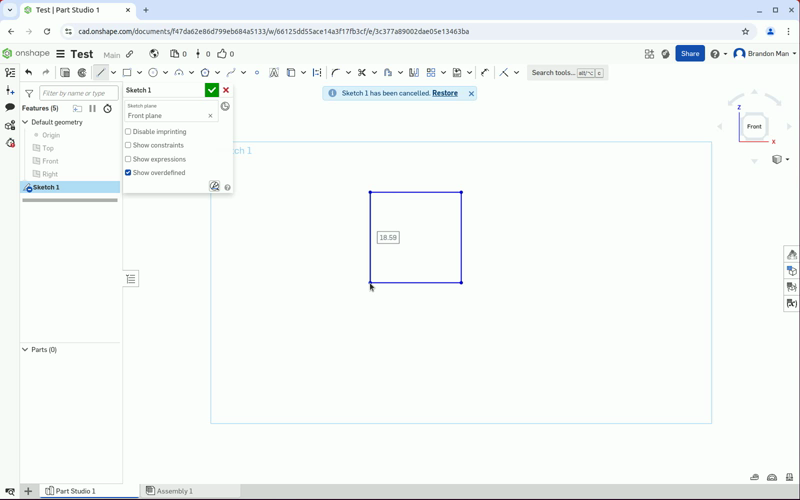
key(c)
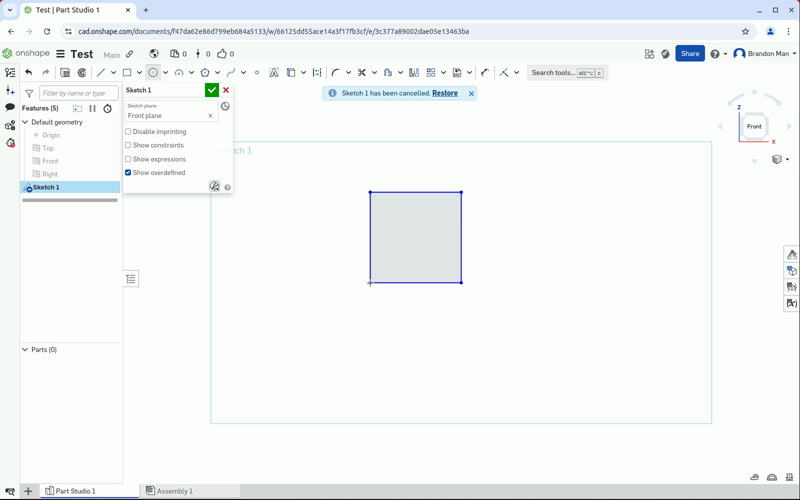
key_down(shift)
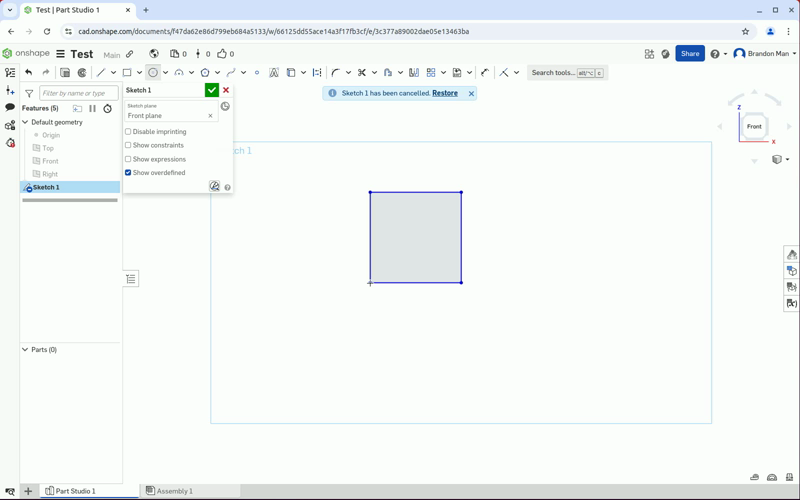
mouse_move(416, 237)
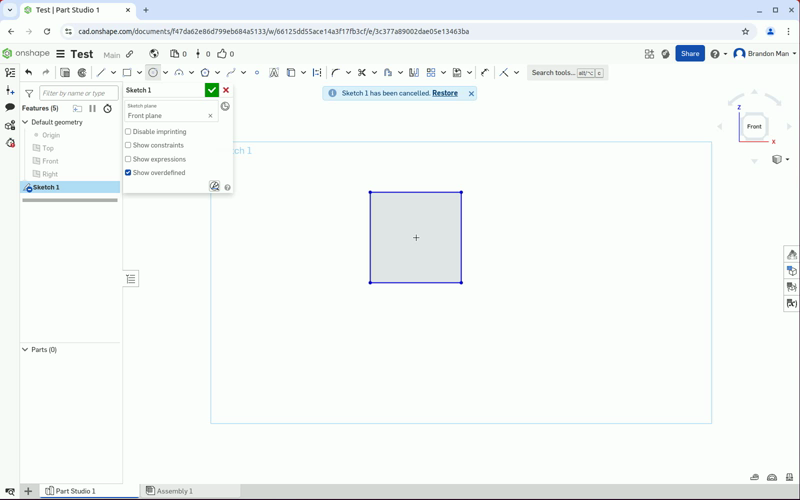
click(416, 237)
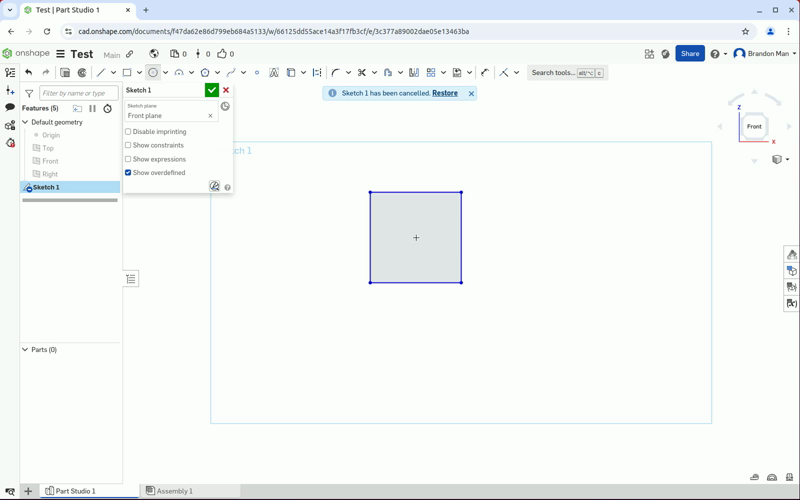
key_up(shift)
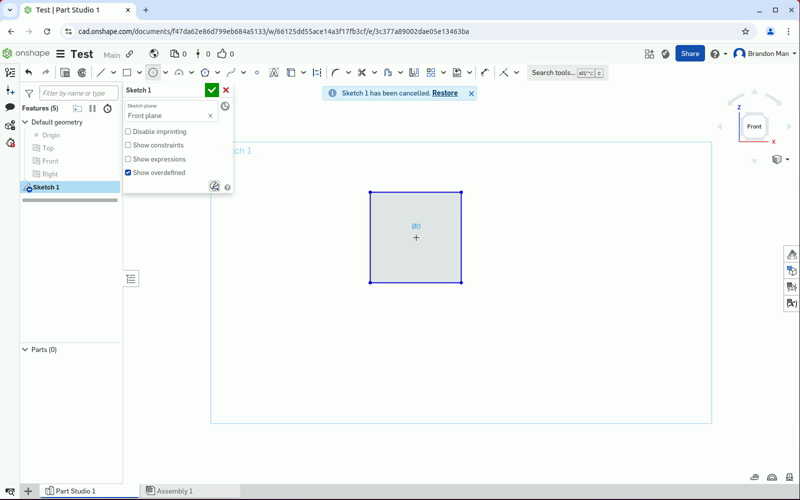
mouse_move(438, 237)
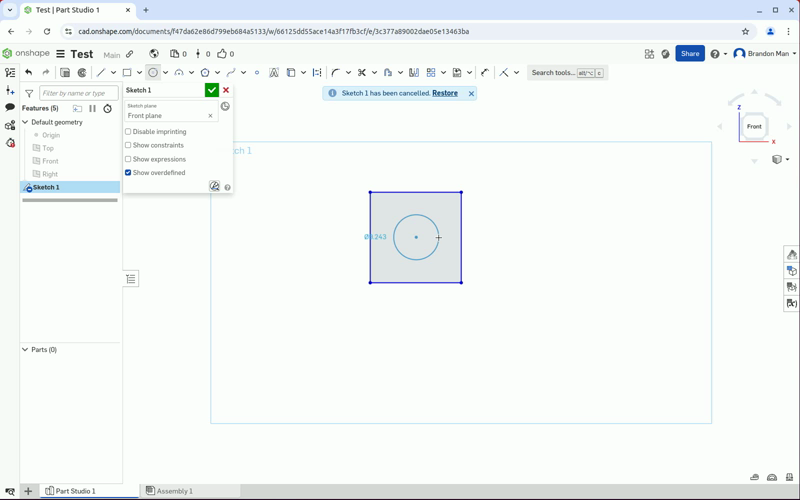
click(438, 237)
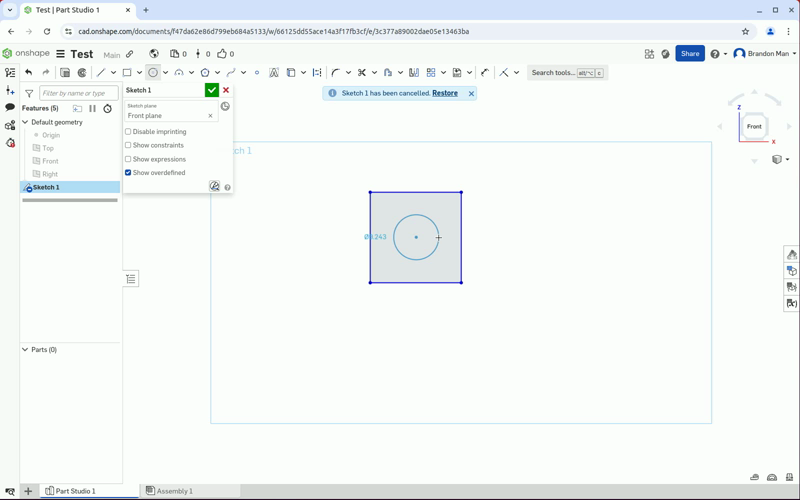
key(esc)
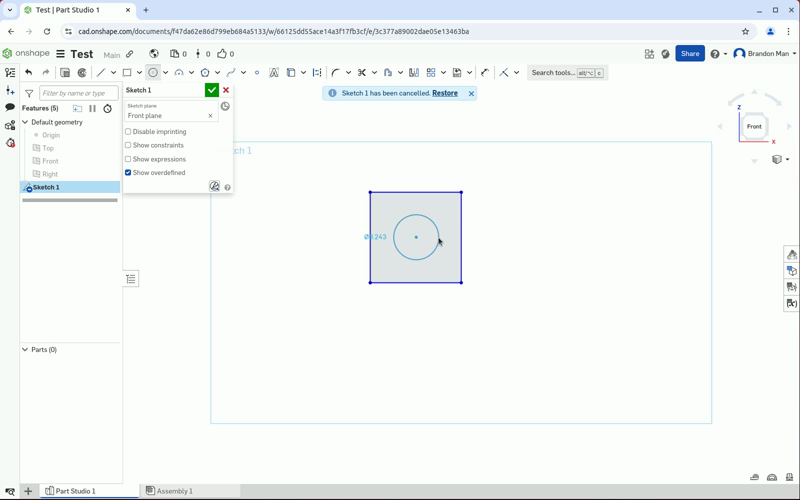
mouse_move(437, 208)
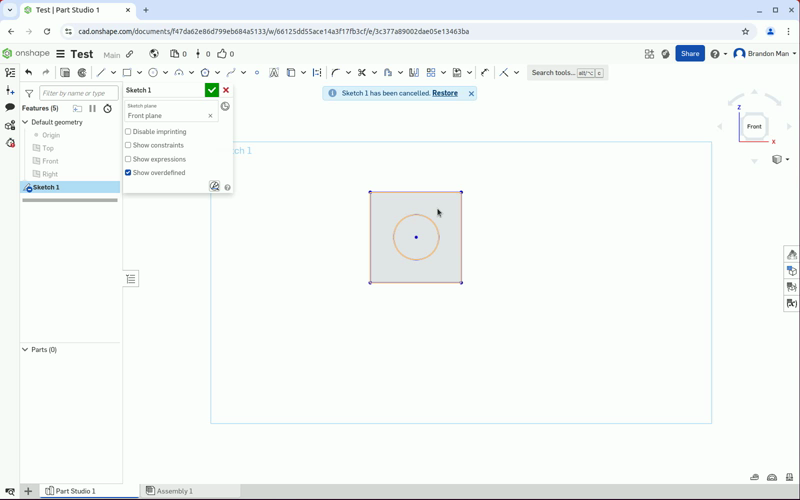
click(437, 208)
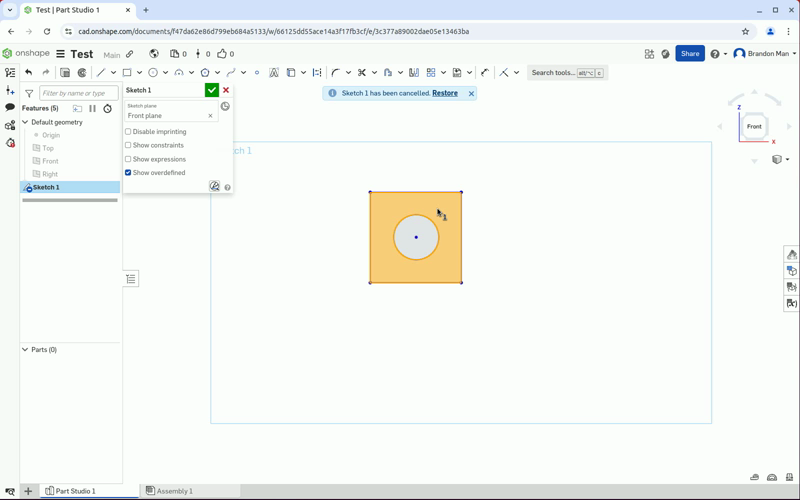
mouse_move(73, 352)
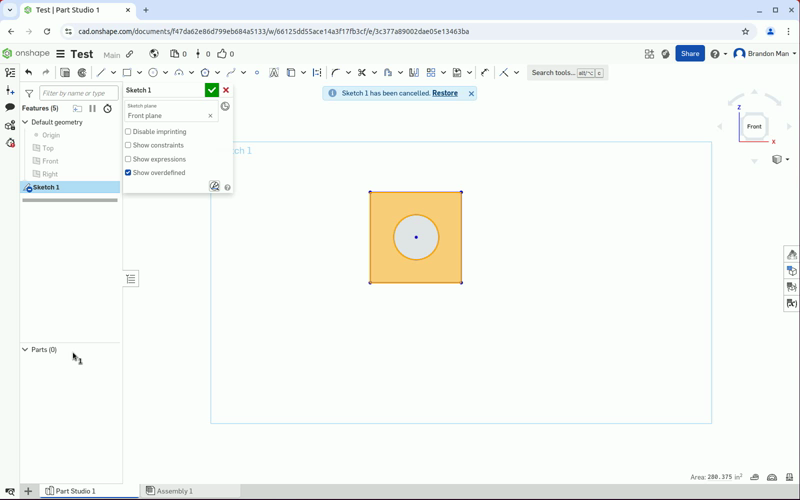
key(shift+y)
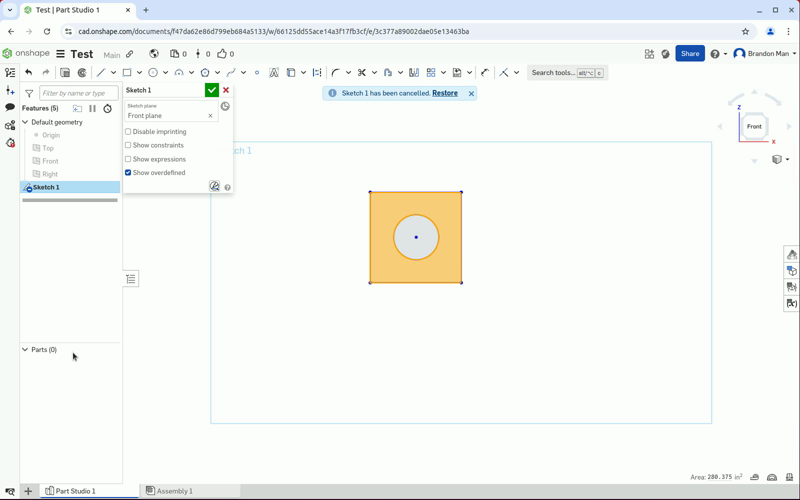
key(shift+e)
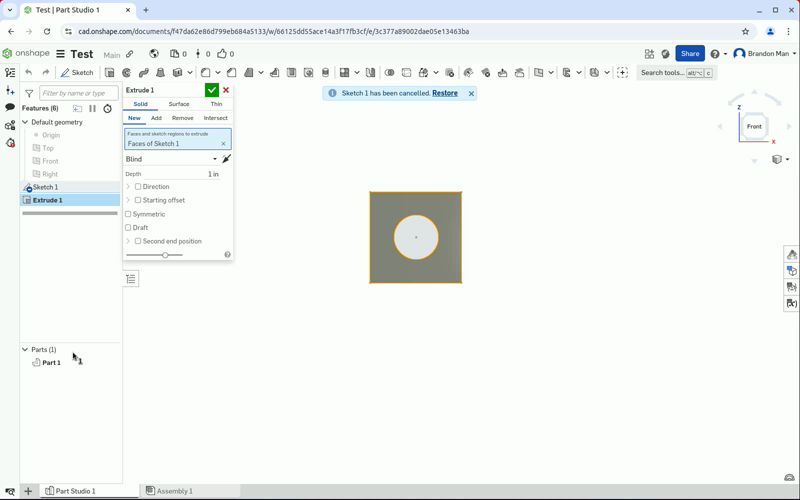
mouse_move(143, 106)
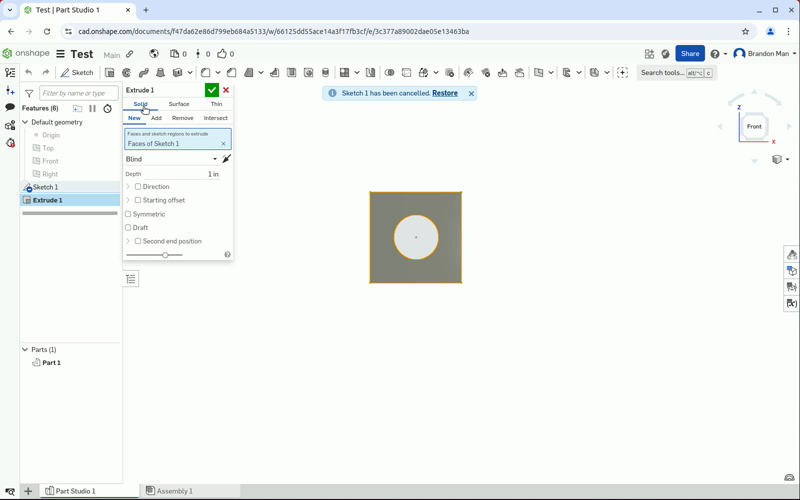
click(143, 106)
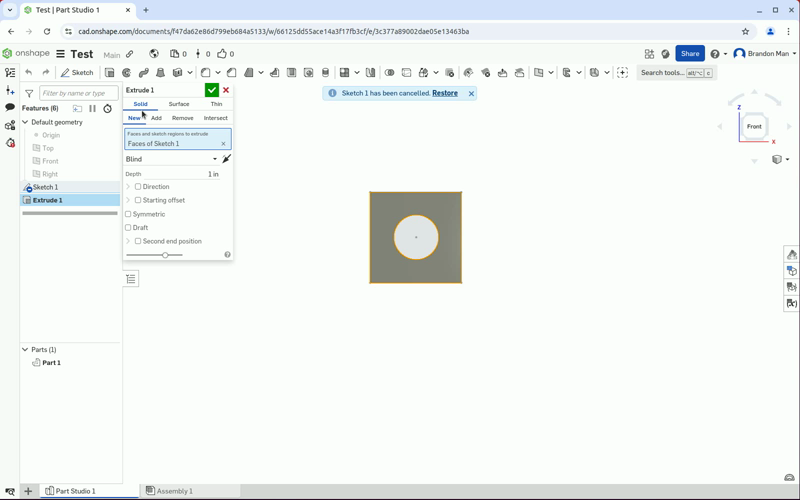
mouse_move(137, 120)
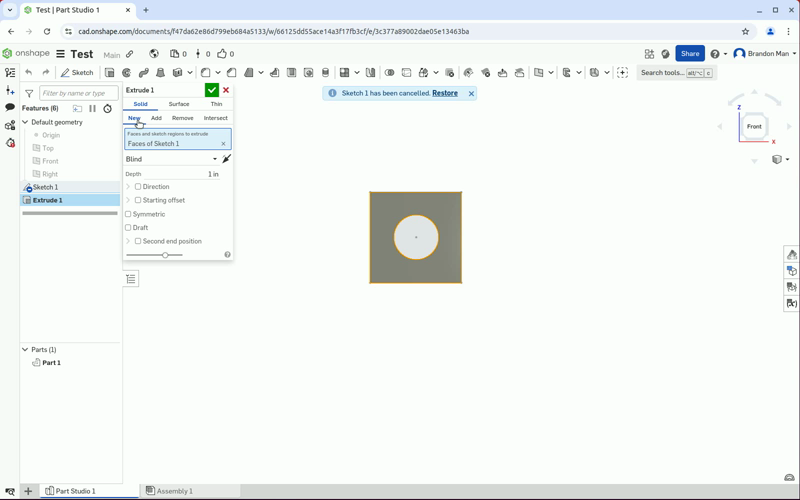
click(137, 120)
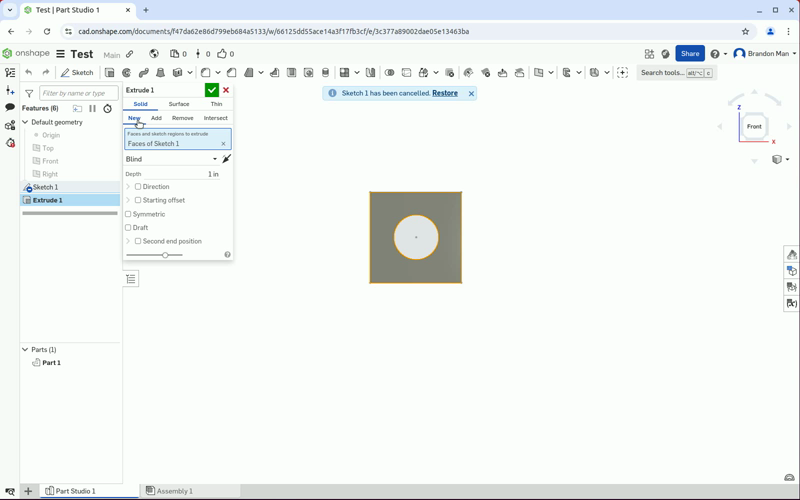
key(tab, 4)
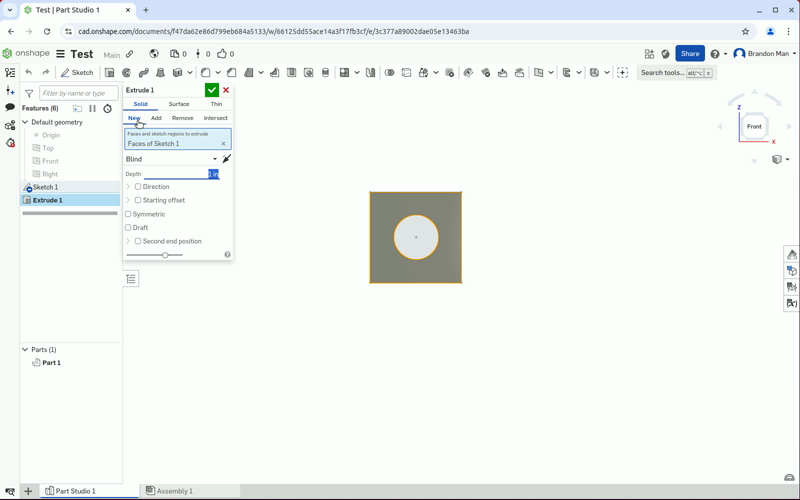
text(18.535)
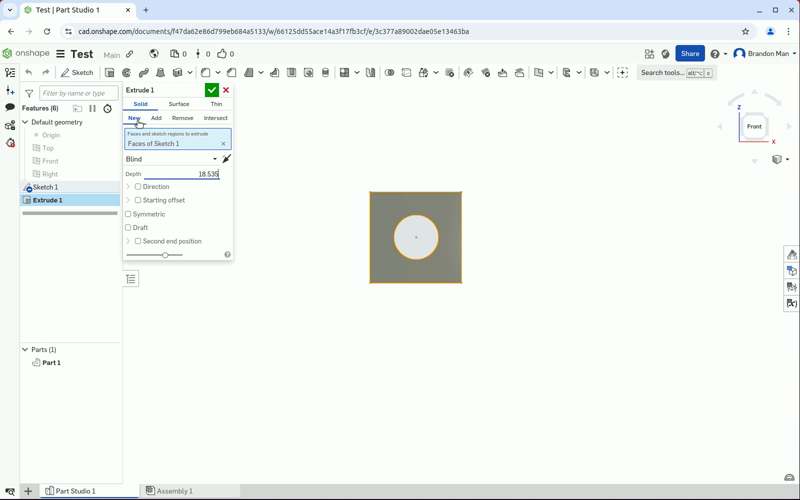
key(enter)
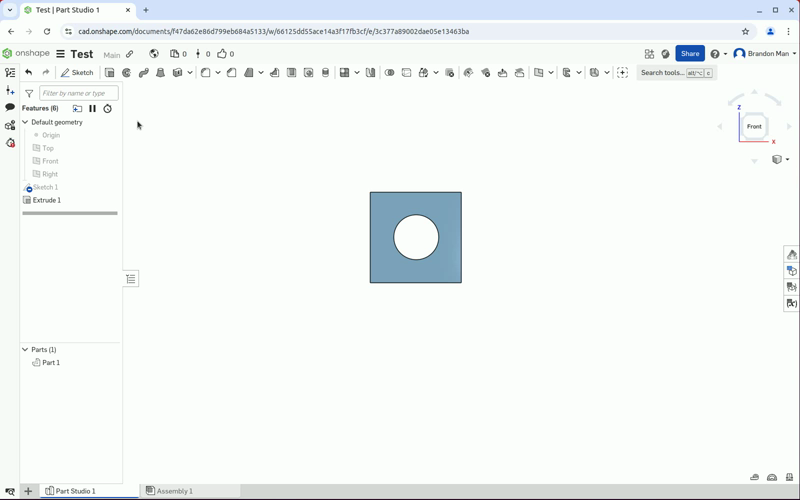
key(shift+h)
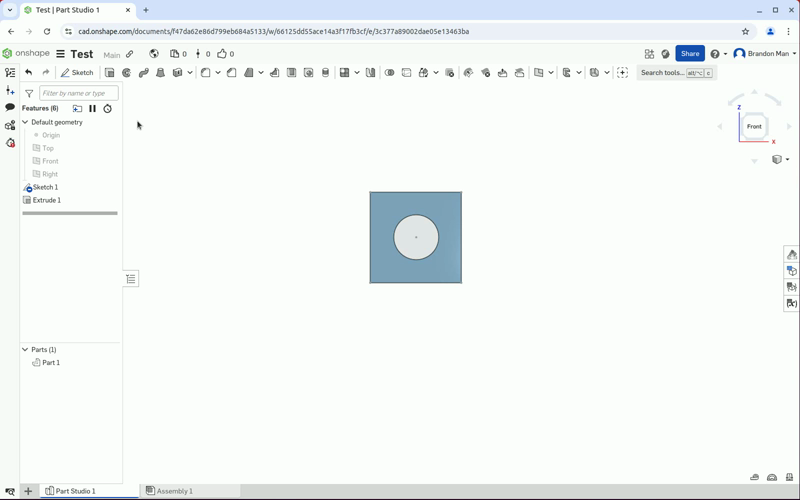
key(shift+h)
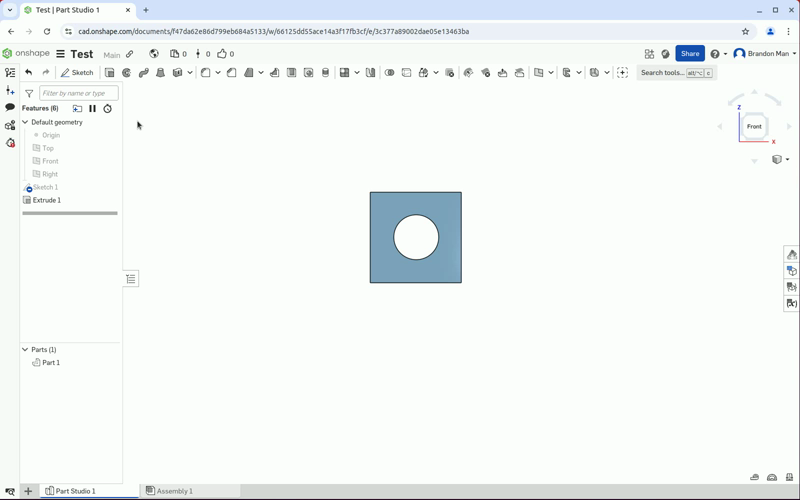
mouse_move(73, 189)
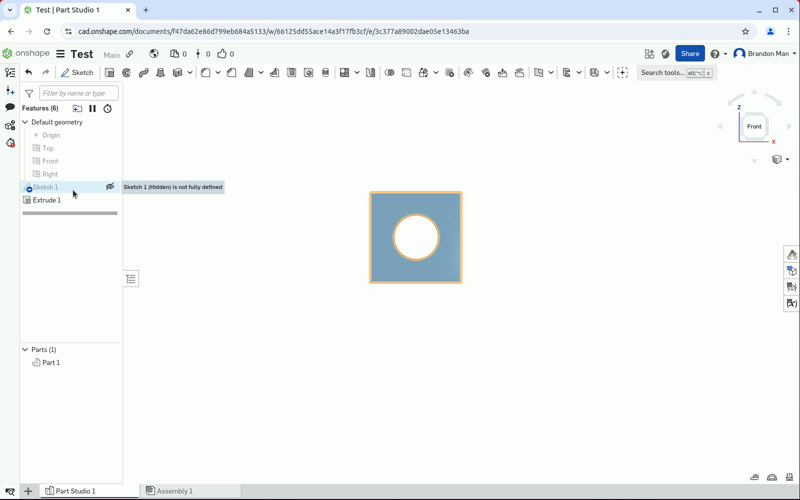
click(73, 189)
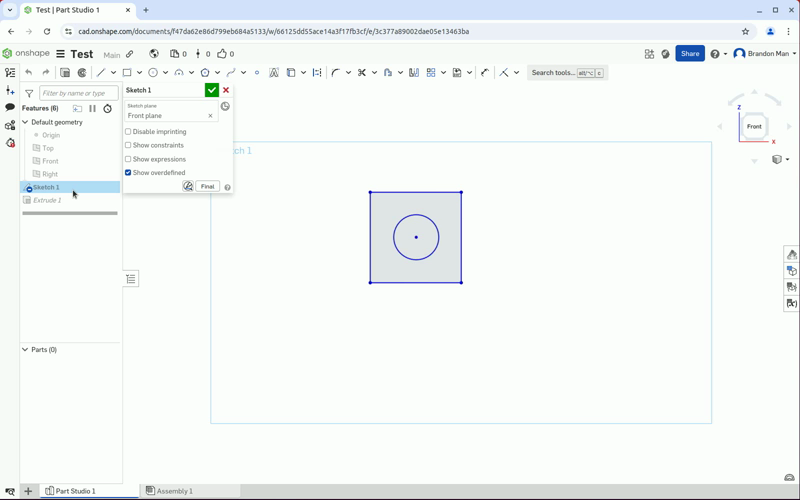
mouse_move(229, 92)
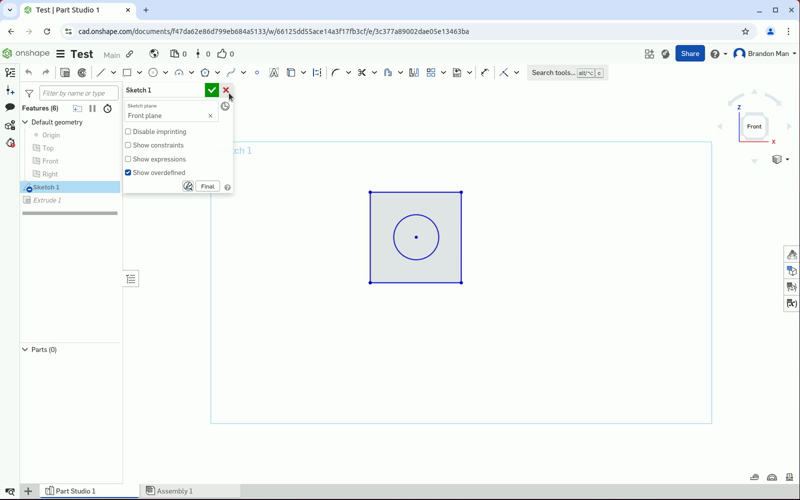
click(229, 92)
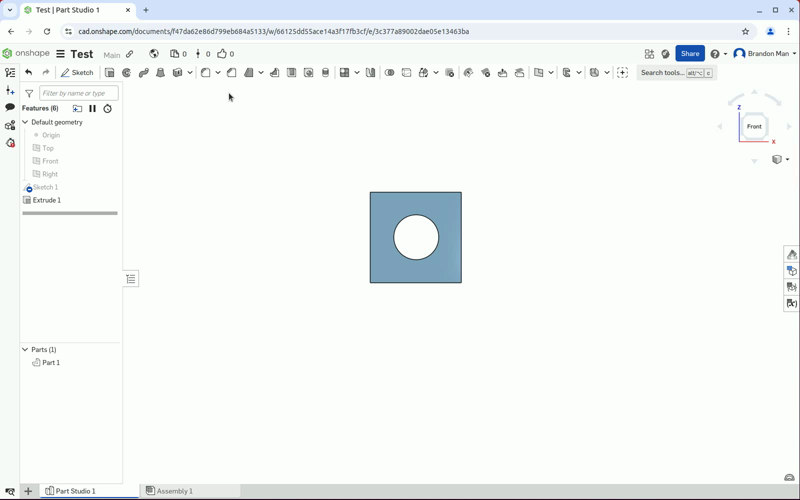
mouse_move(73, 352)
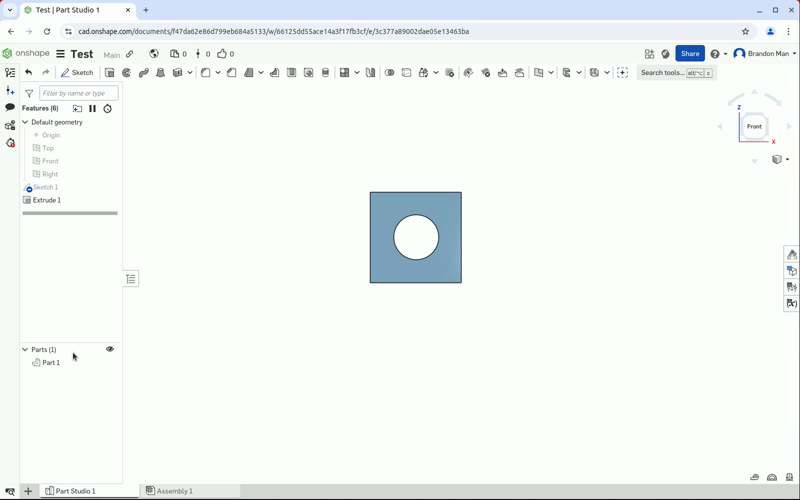
key(y)
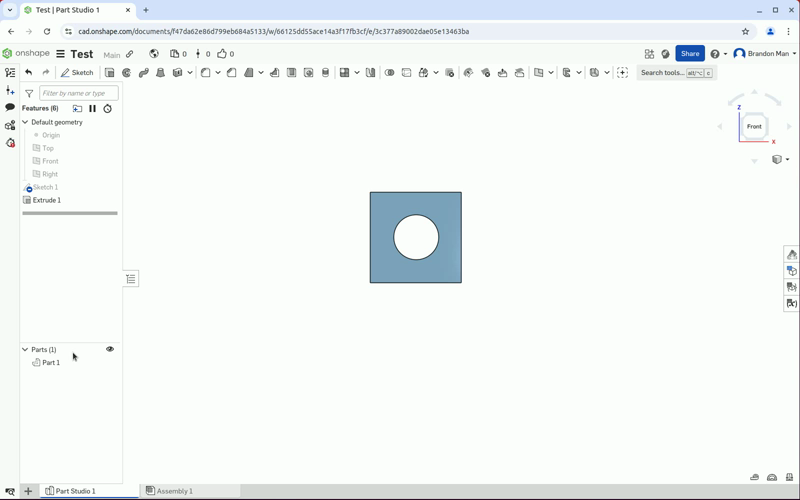
key(shift+p)
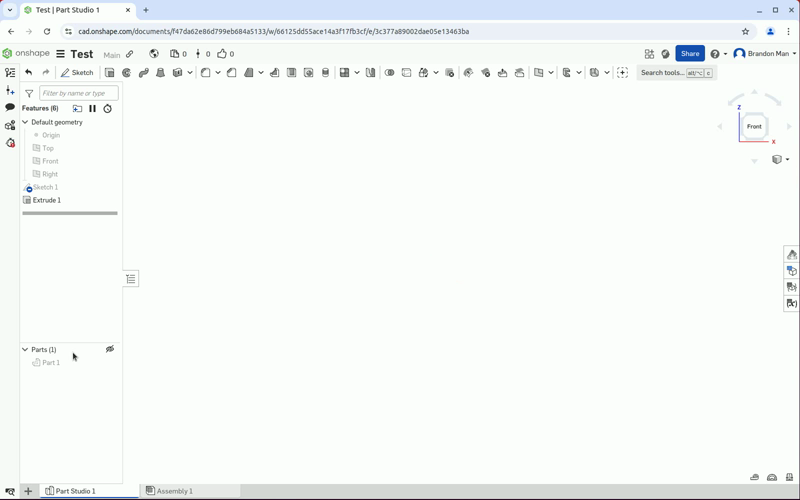
key(space)
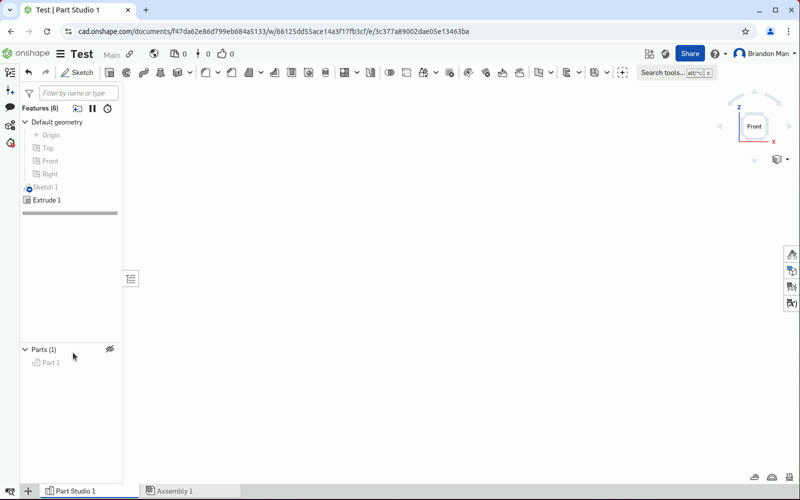
key_down(shift)
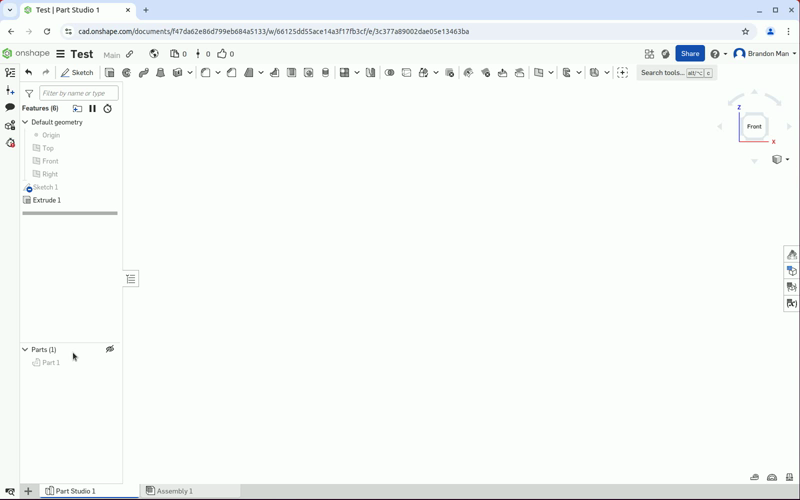
key(left)
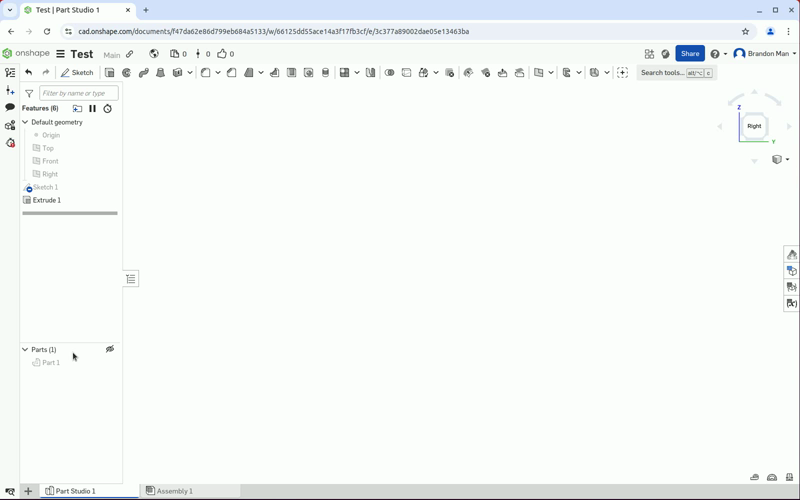
key_up(shift)
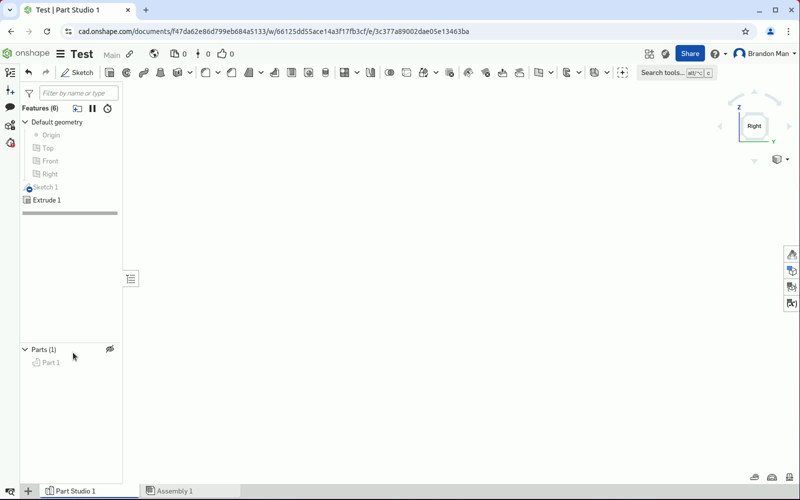
mouse_move(73, 352)
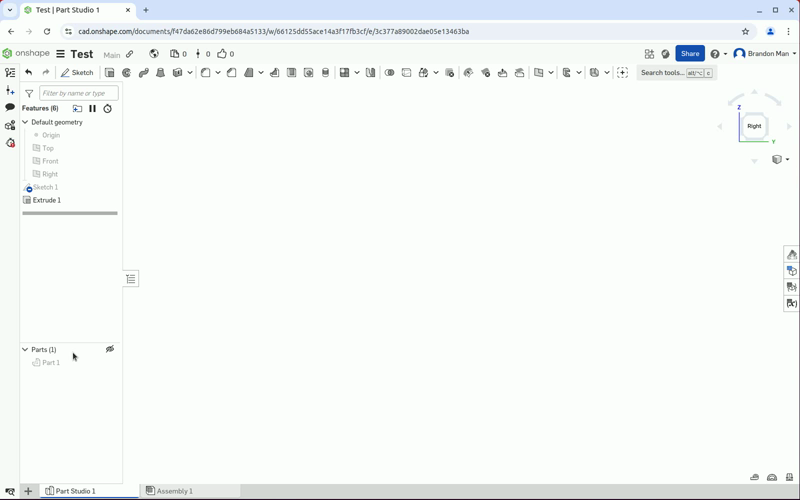
key(shift+y)
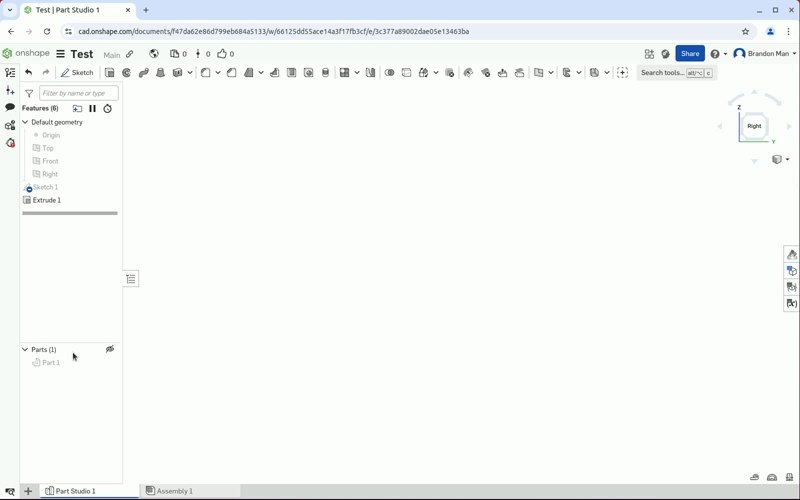
key(shift+s)
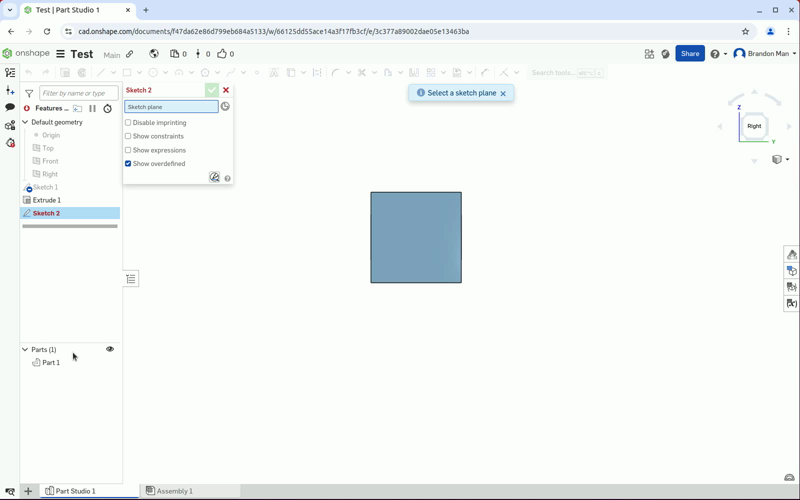
mouse_move(73, 176)
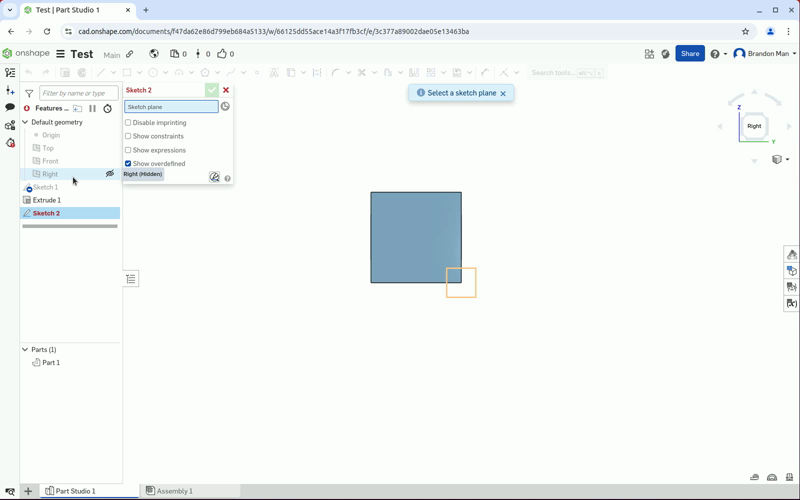
click(73, 176)
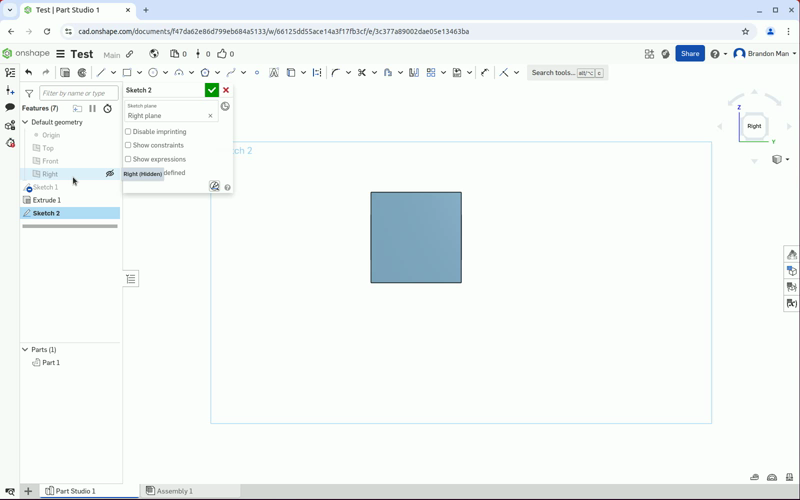
mouse_move(73, 352)
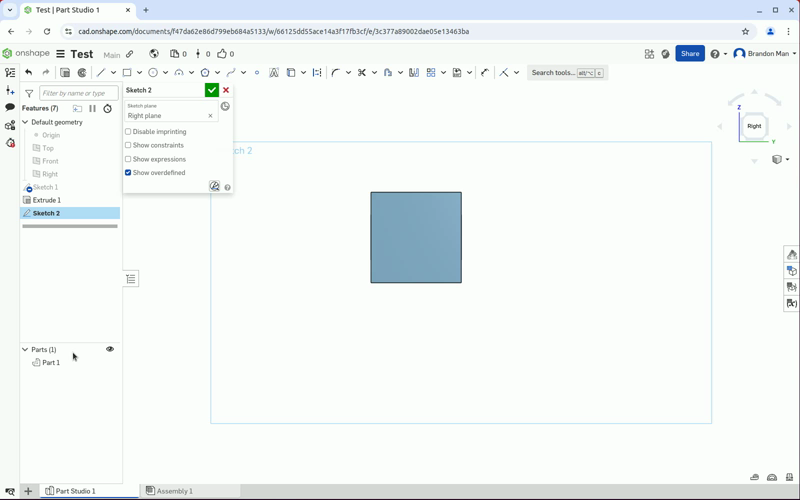
key(y)
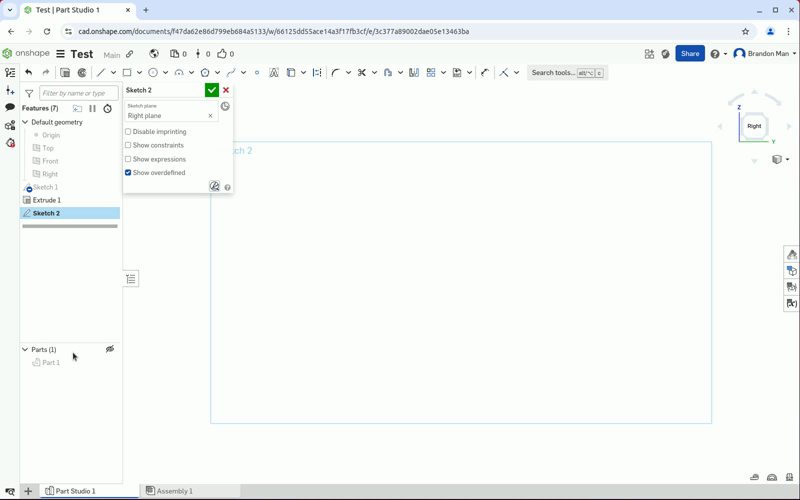
key(l)
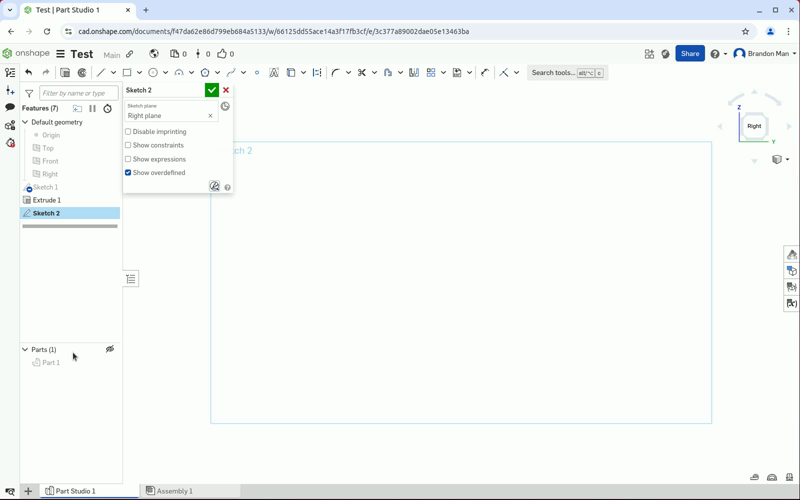
key_down(shift)
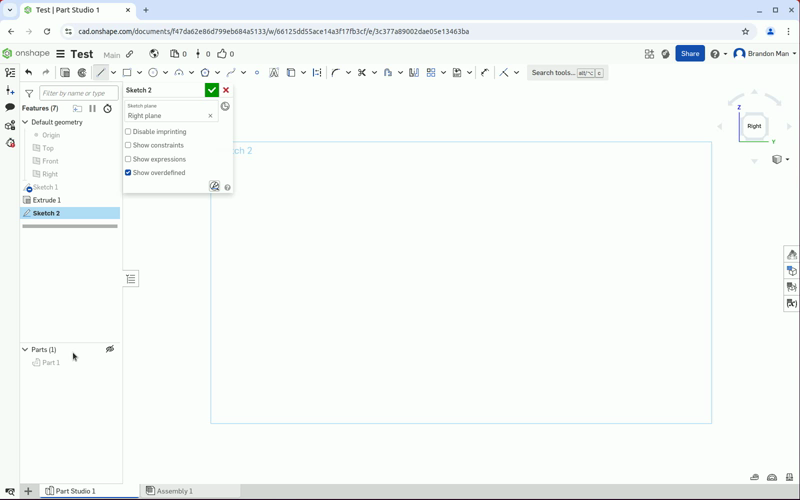
mouse_move(392, 260)
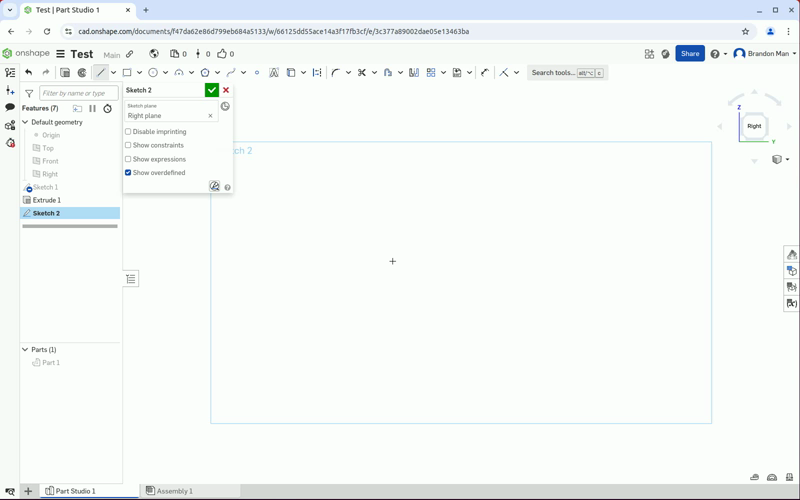
click(392, 260)
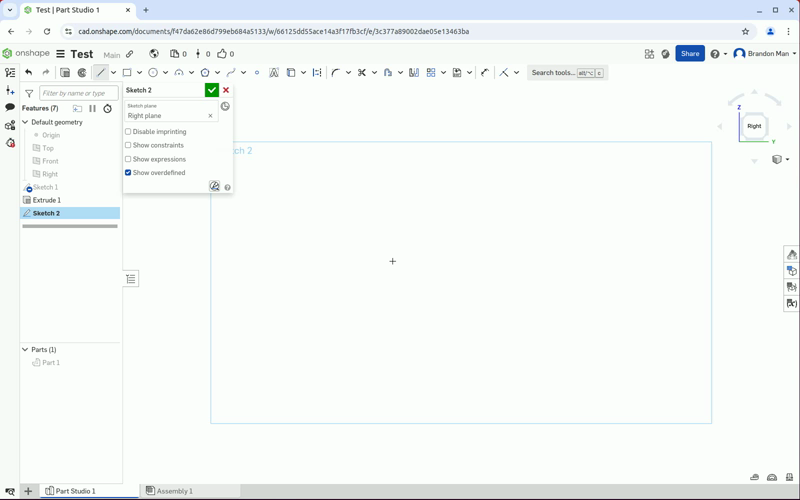
key_up(shift)
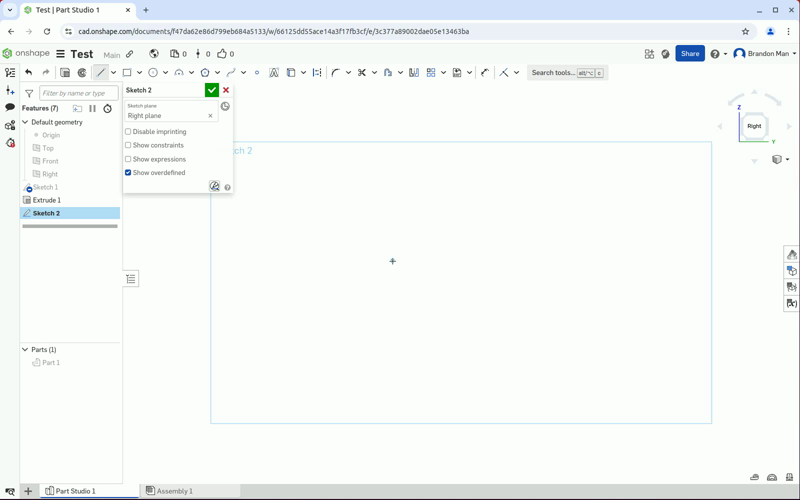
key_down(shift)
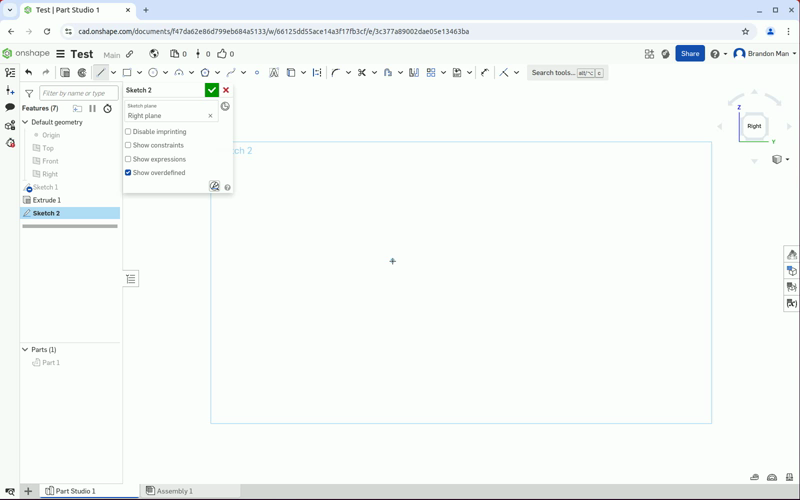
mouse_move(422, 260)
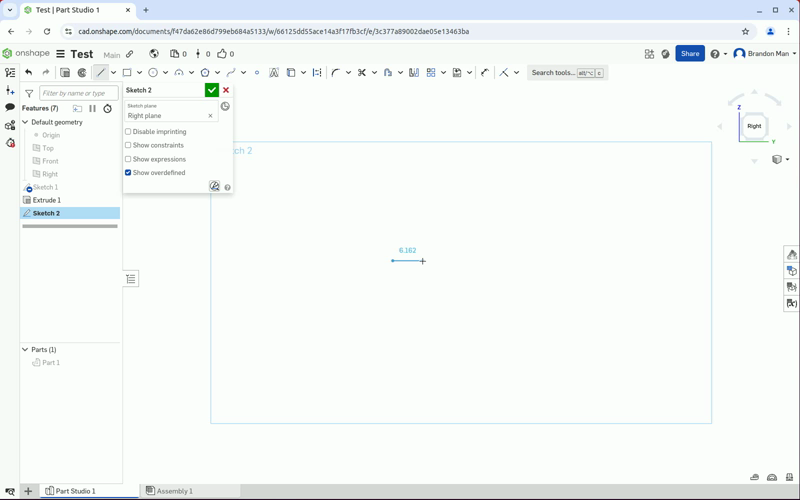
mouse_move(437, 260)
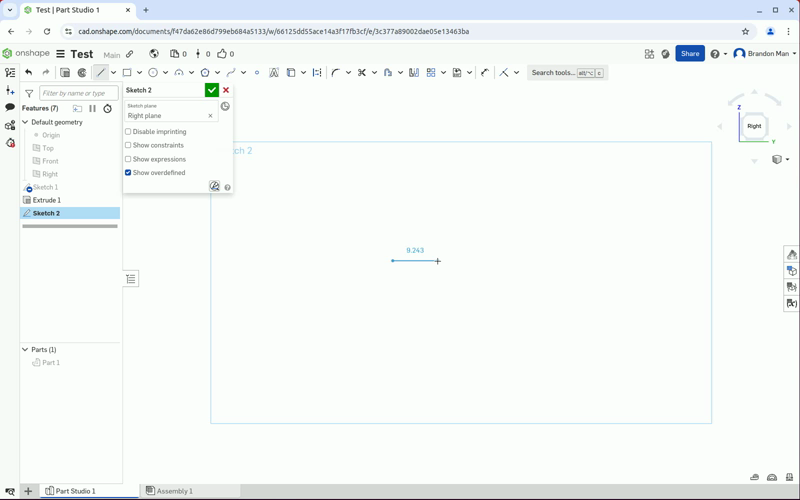
click(437, 260)
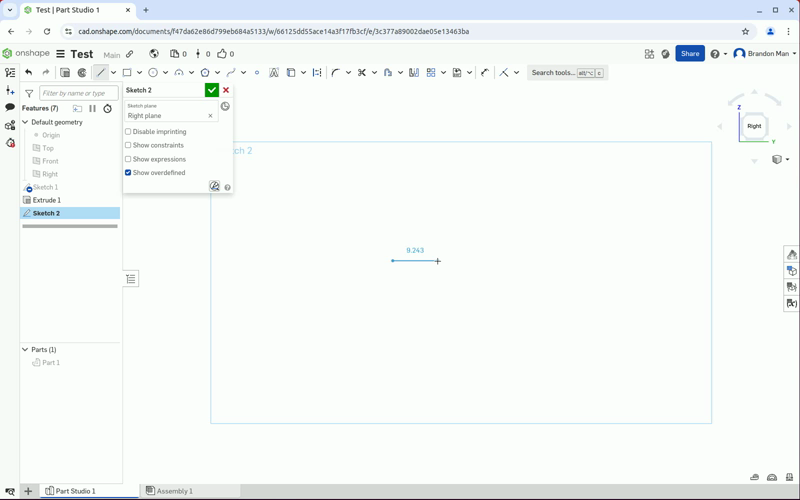
key_up(shift)
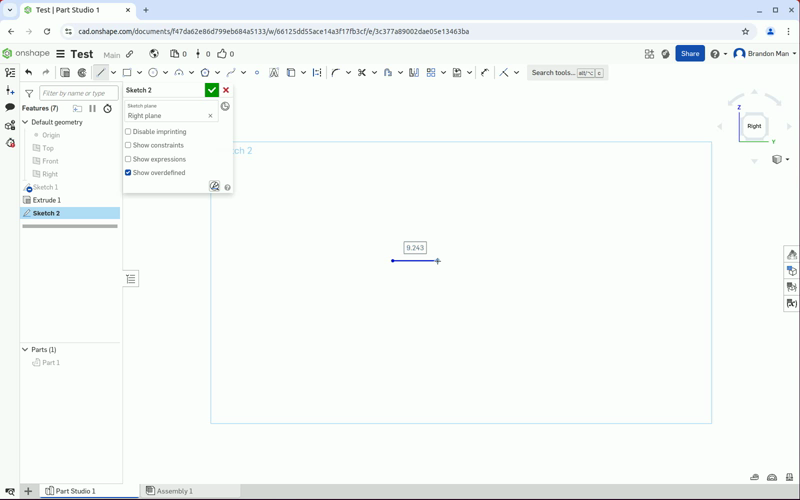
key_down(shift)
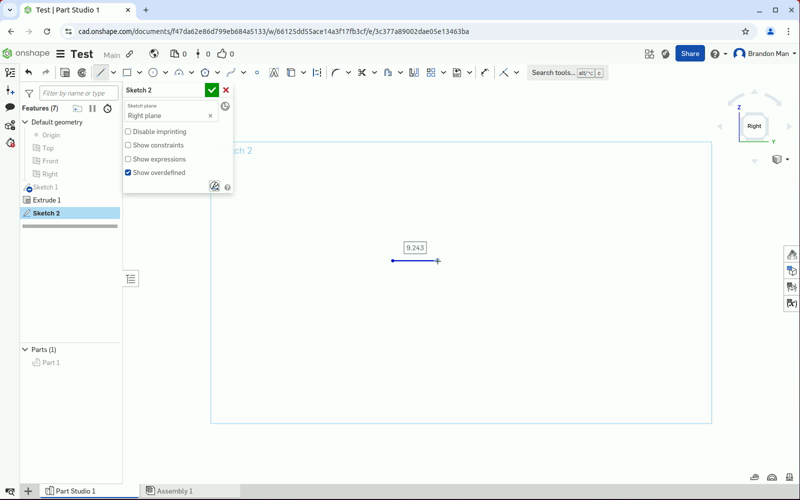
mouse_move(467, 260)
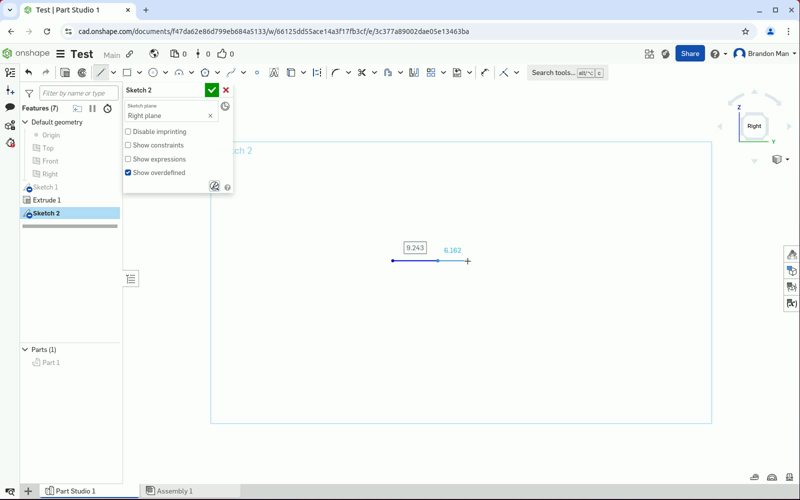
mouse_move(437, 215)
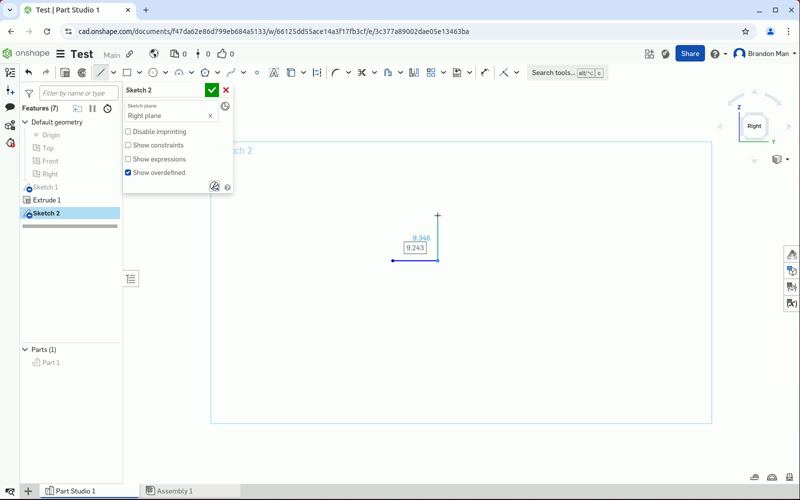
click(437, 215)
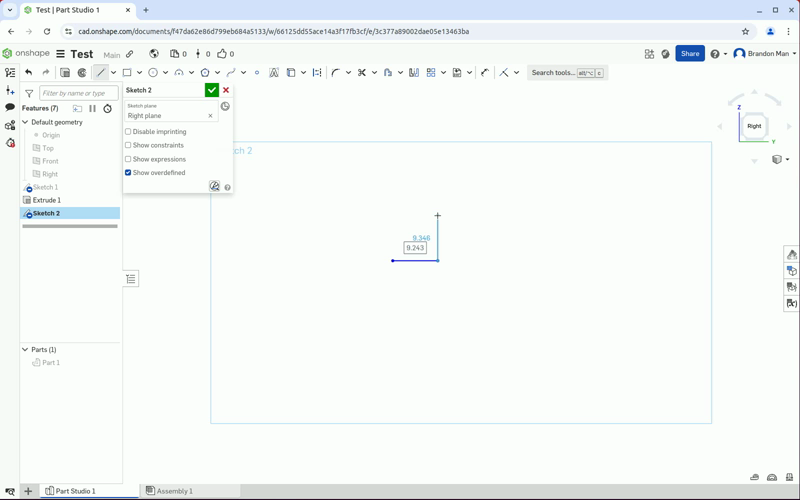
key_up(shift)
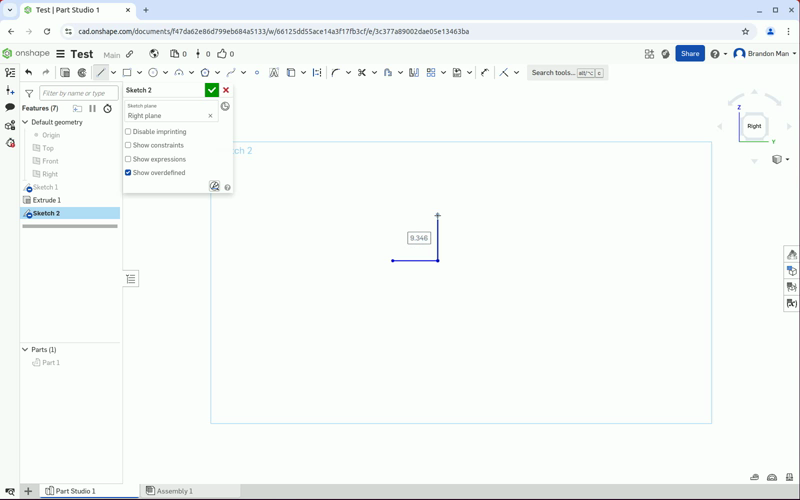
key_down(shift)
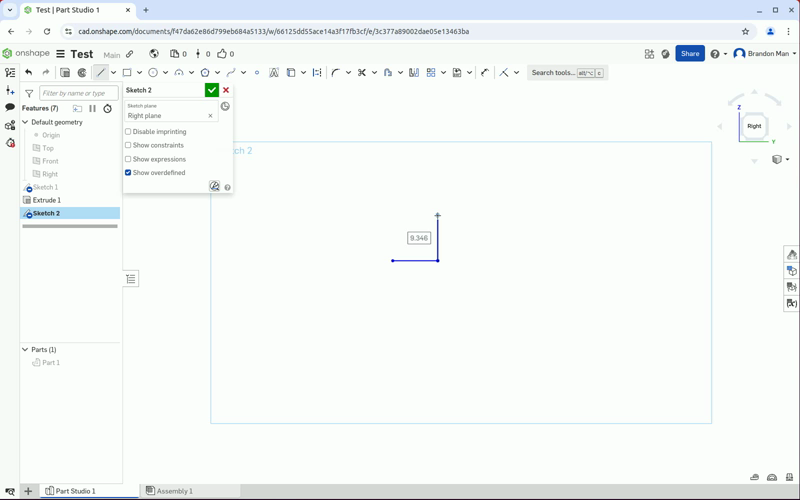
mouse_move(467, 215)
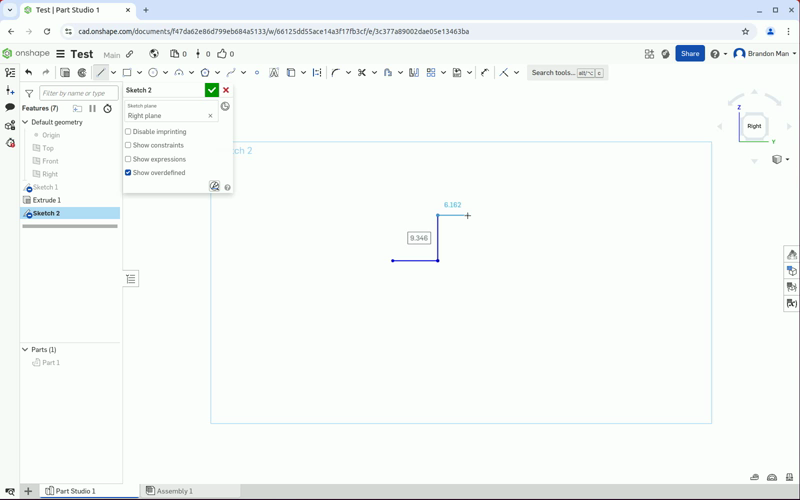
mouse_move(392, 215)
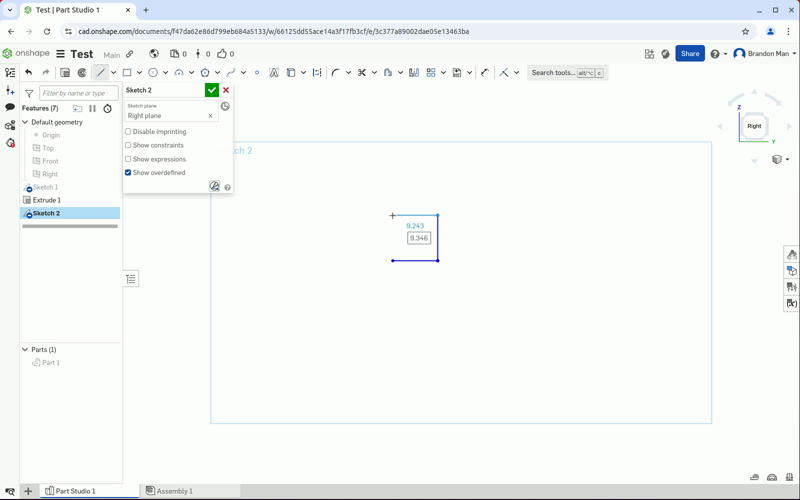
click(392, 215)
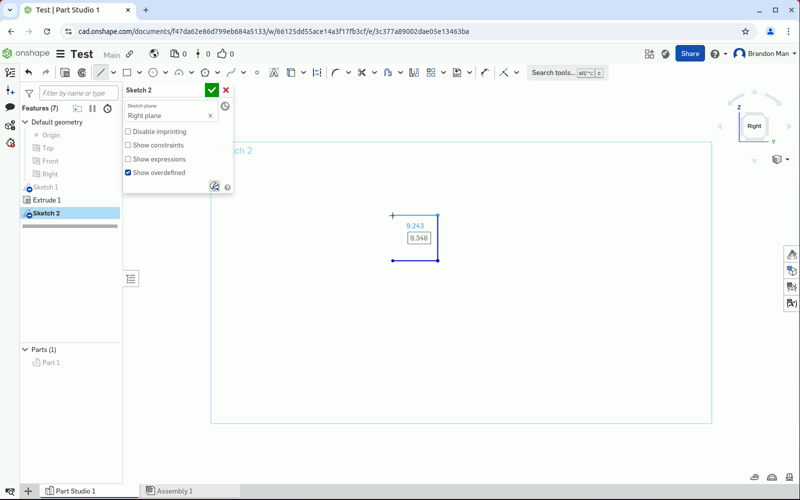
key_up(shift)
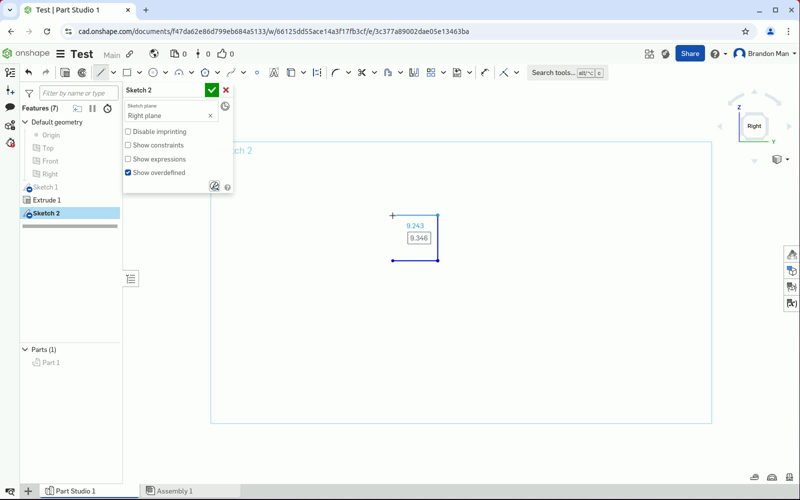
mouse_move(422, 215)
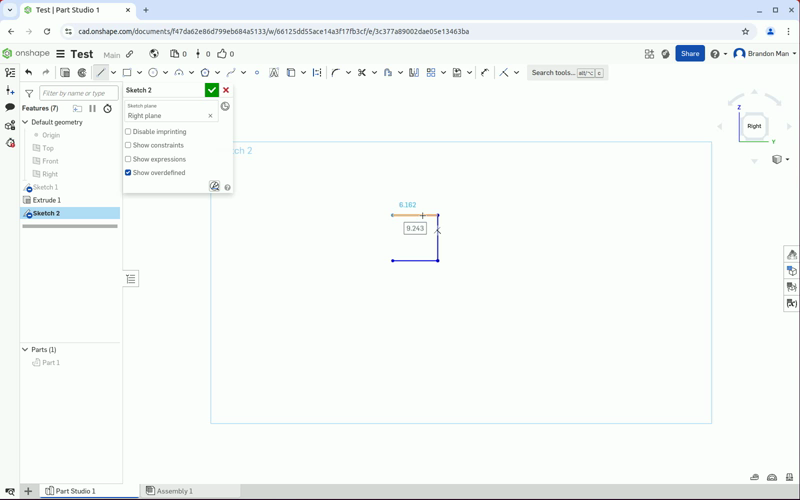
key_down(shift)
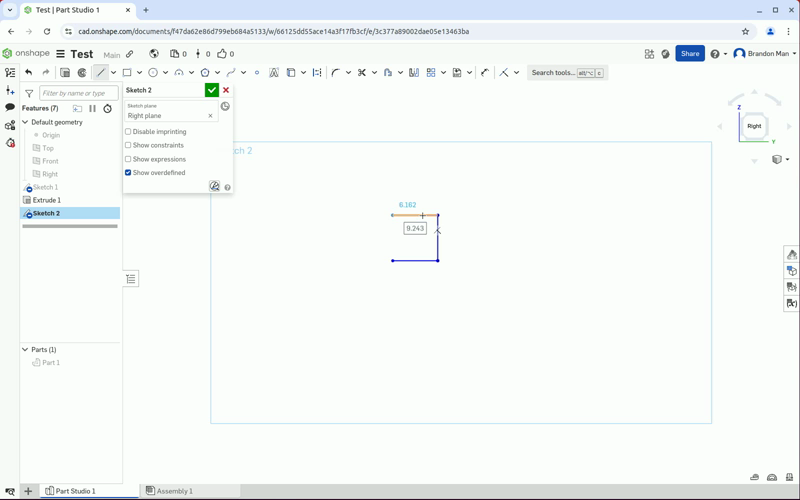
mouse_move(392, 260)
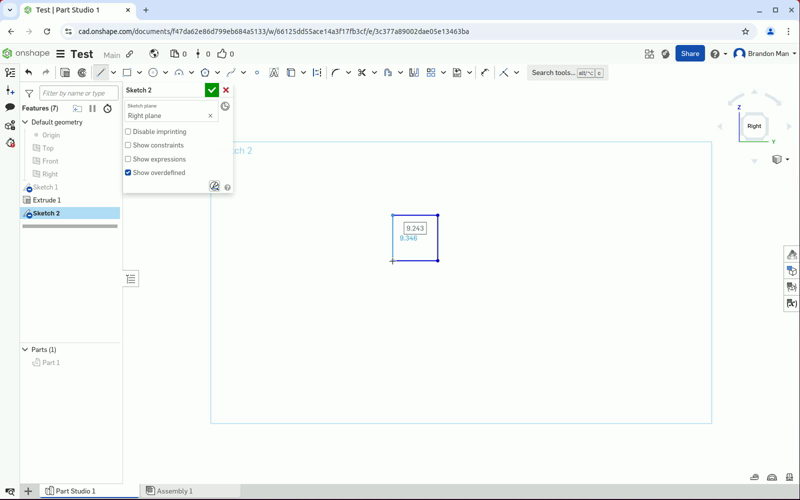
key_up(shift)
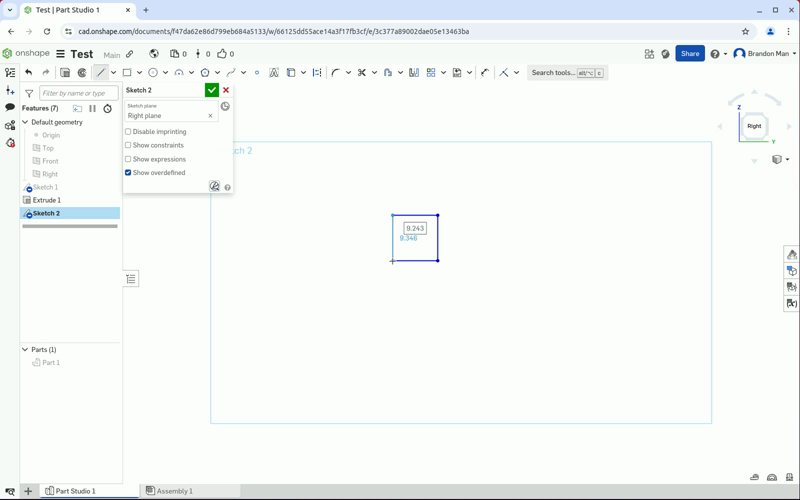
click(392, 260)
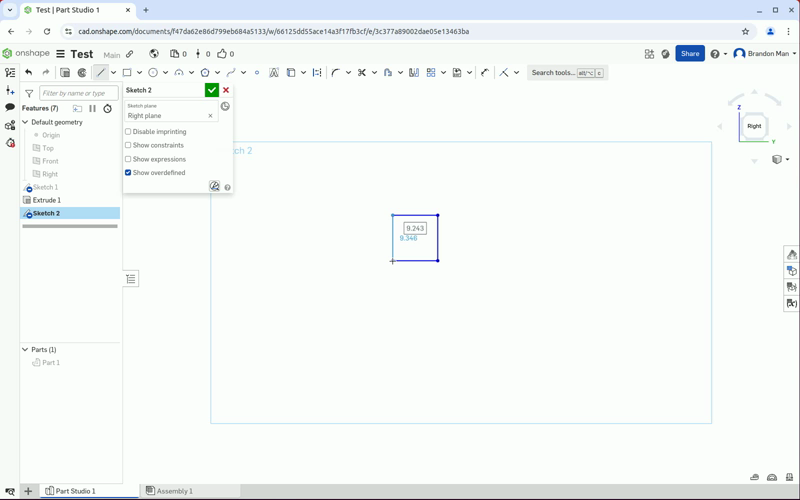
key(esc)
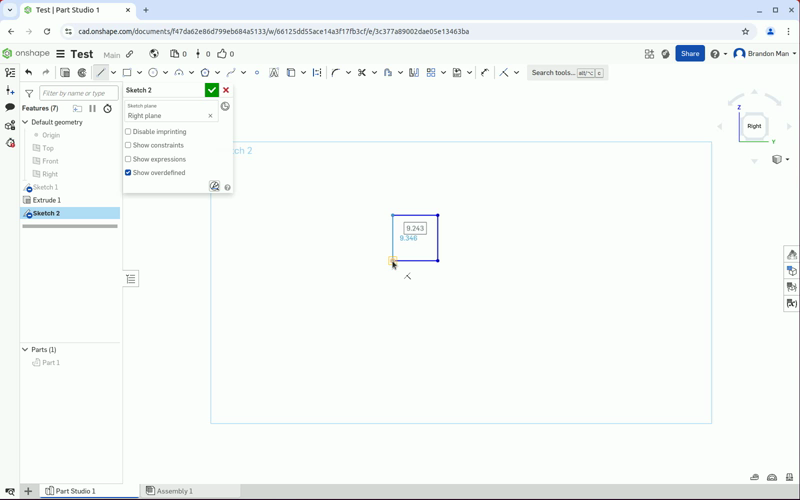
mouse_move(406, 239)
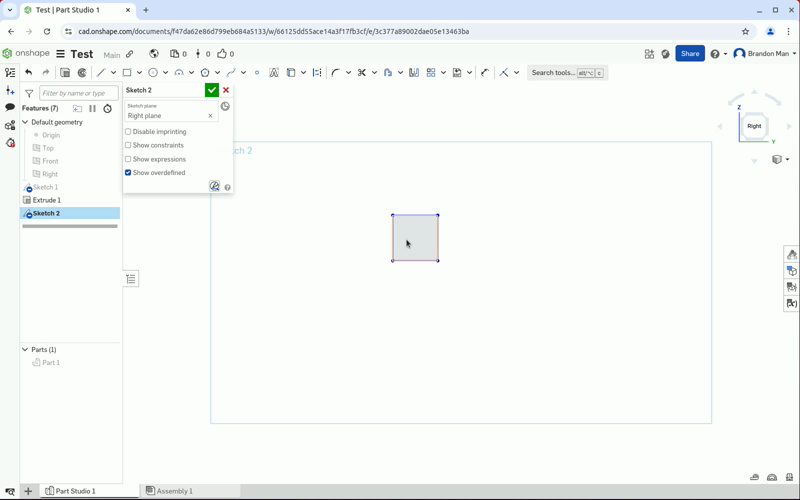
click(406, 239)
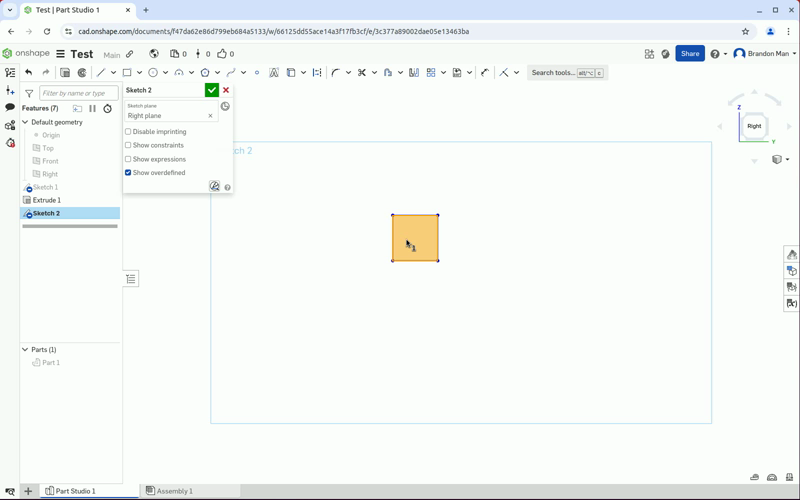
mouse_move(73, 352)
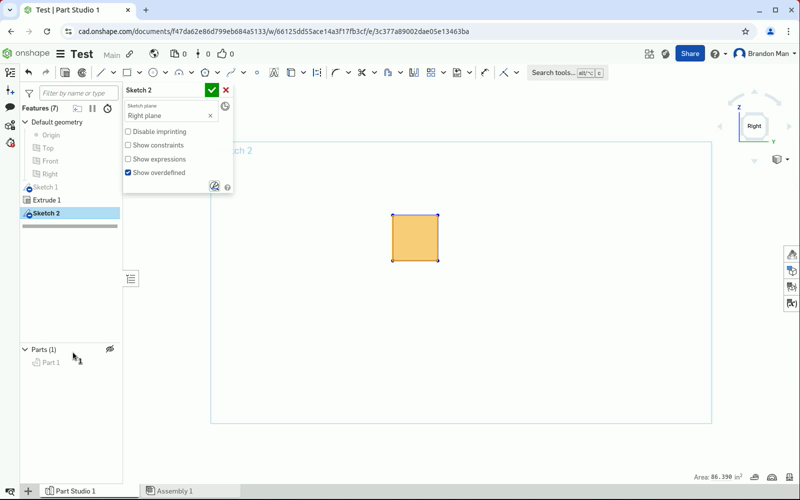
key(shift+y)
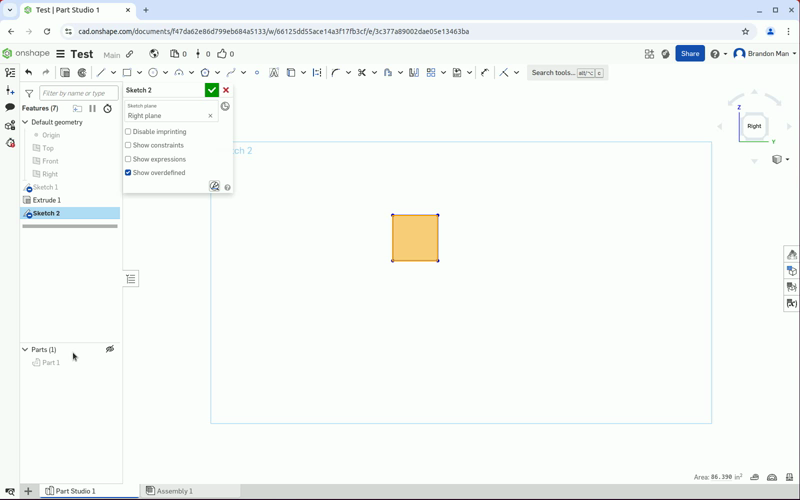
key(shift+e)
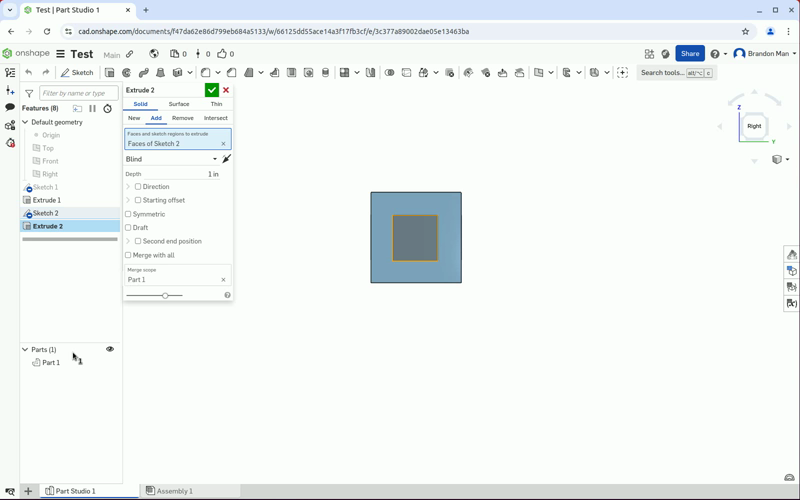
mouse_move(143, 106)
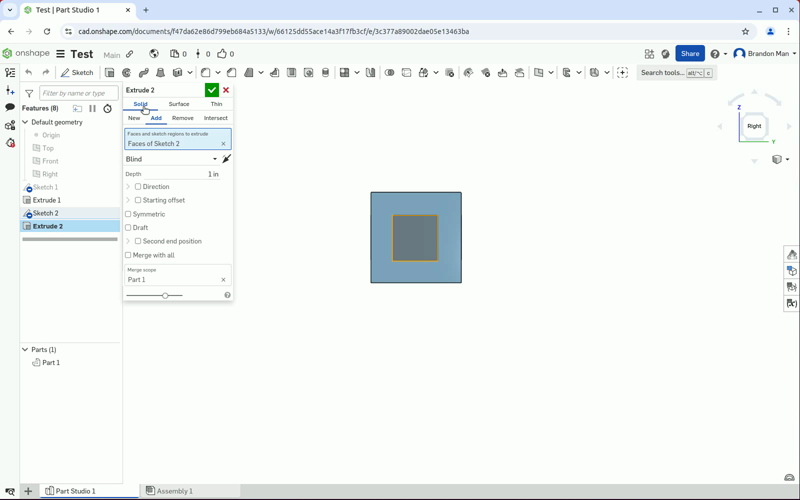
click(143, 106)
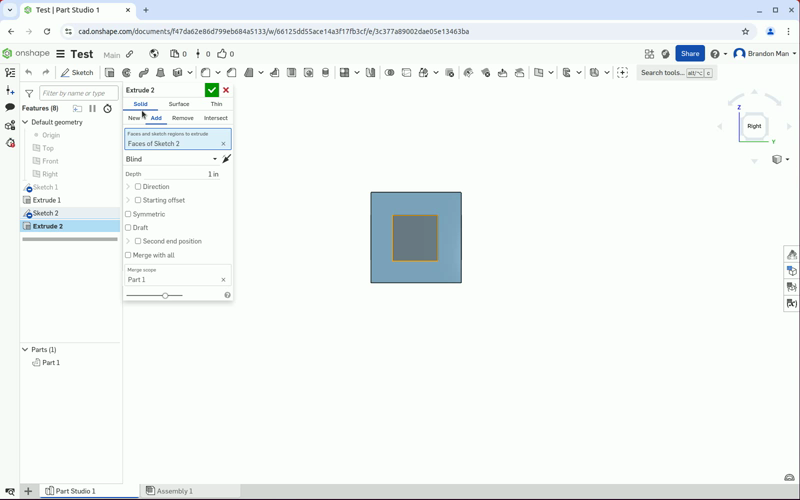
mouse_move(137, 120)
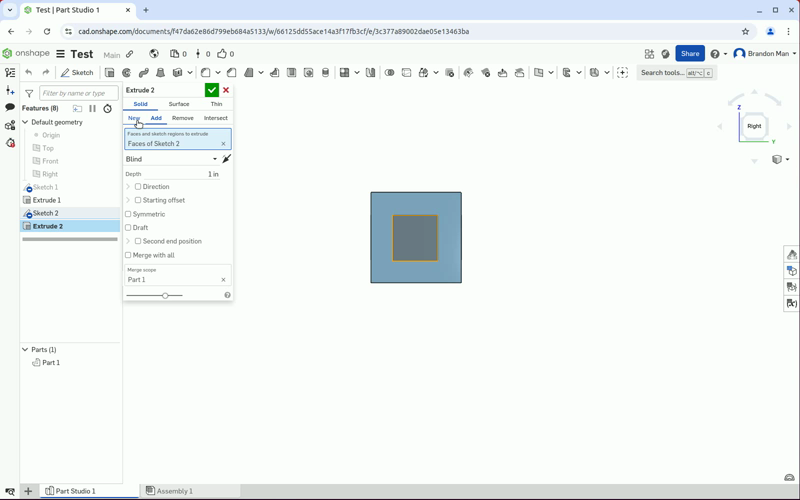
click(137, 120)
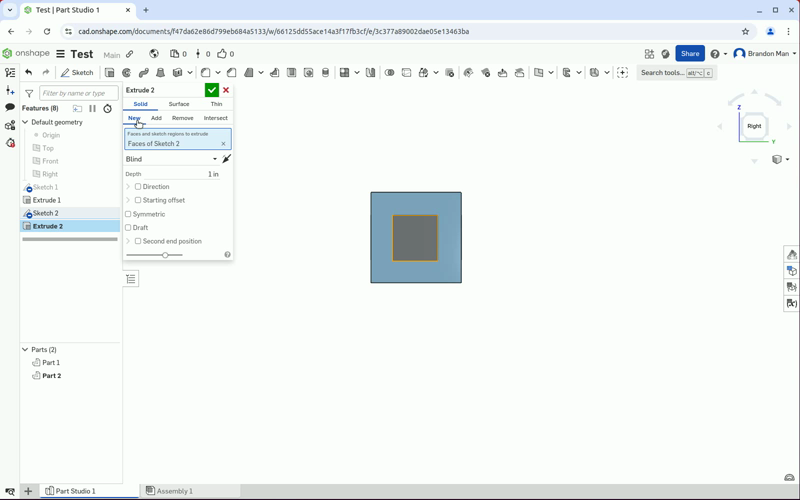
key(tab, 4)
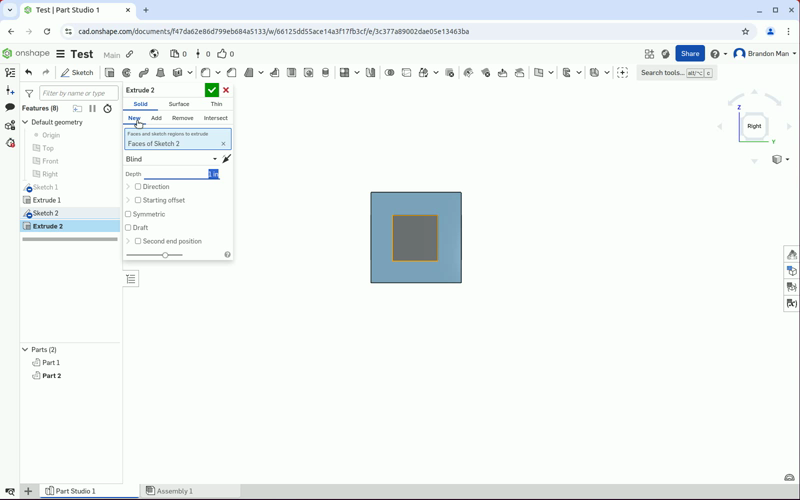
text(4.574)
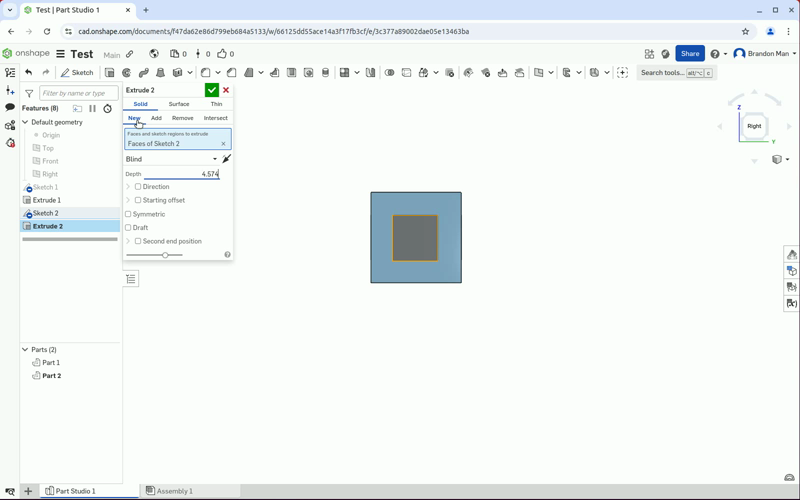
key(enter)
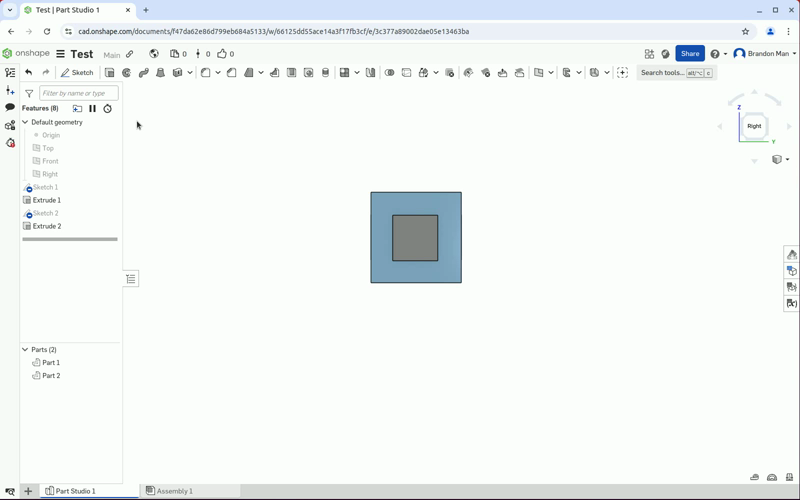
key(shift+h)
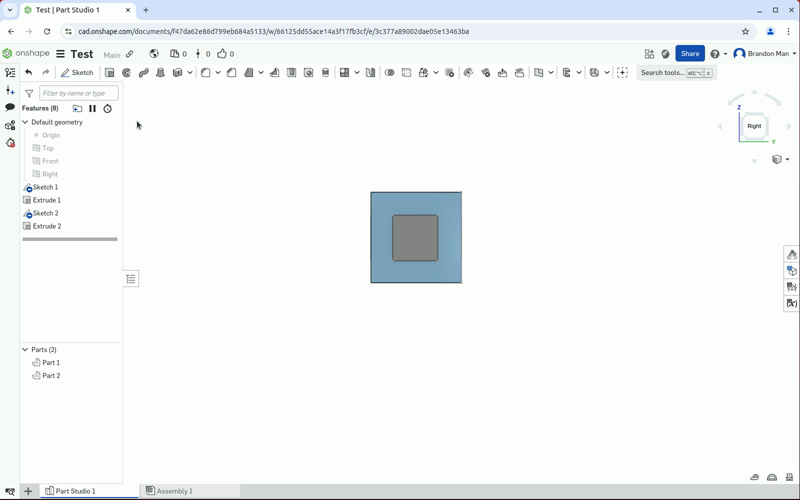
key(shift+h)
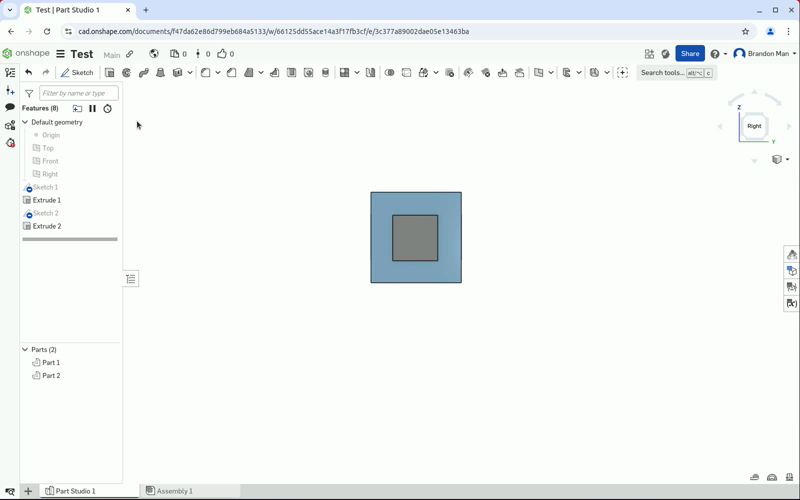
mouse_move(73, 189)
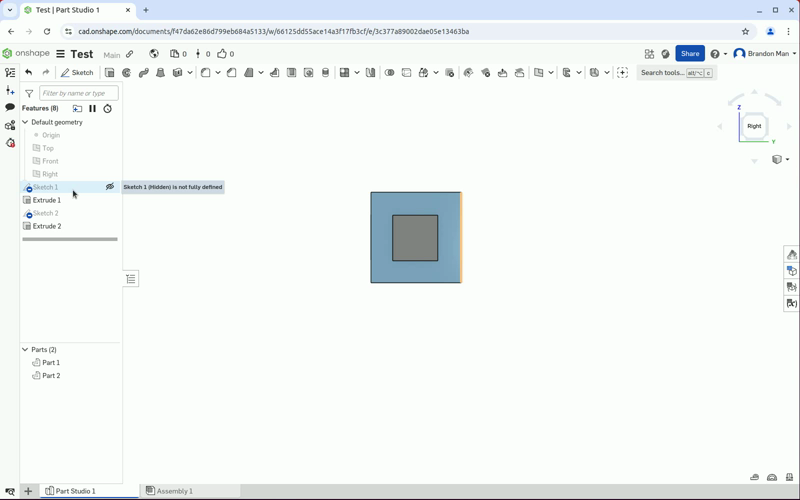
click(73, 189)
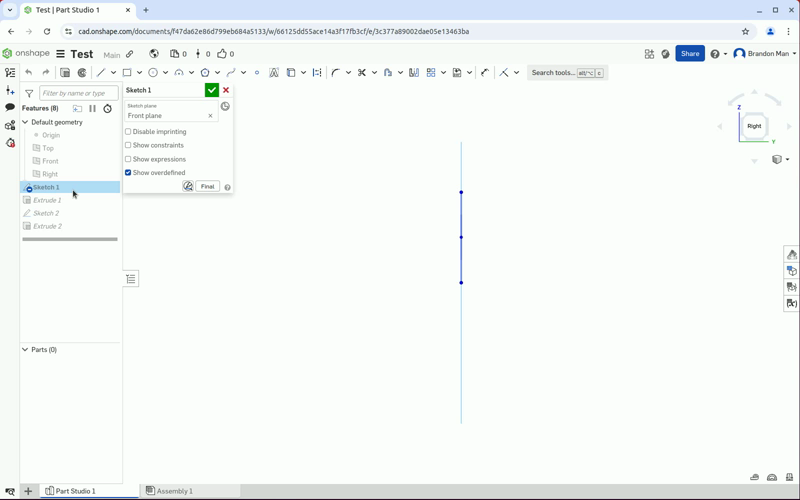
mouse_move(229, 92)
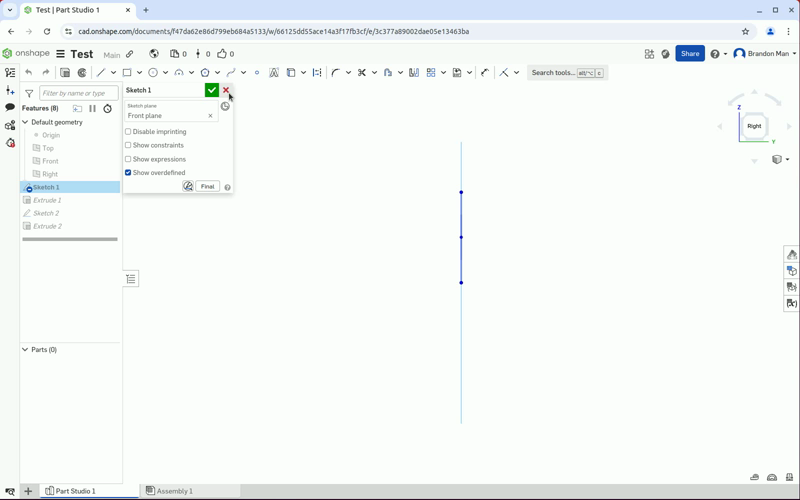
click(229, 92)
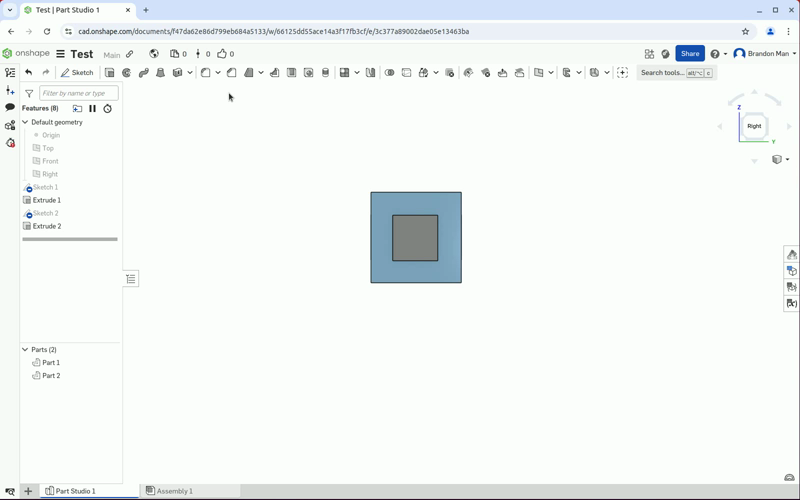
mouse_move(73, 352)
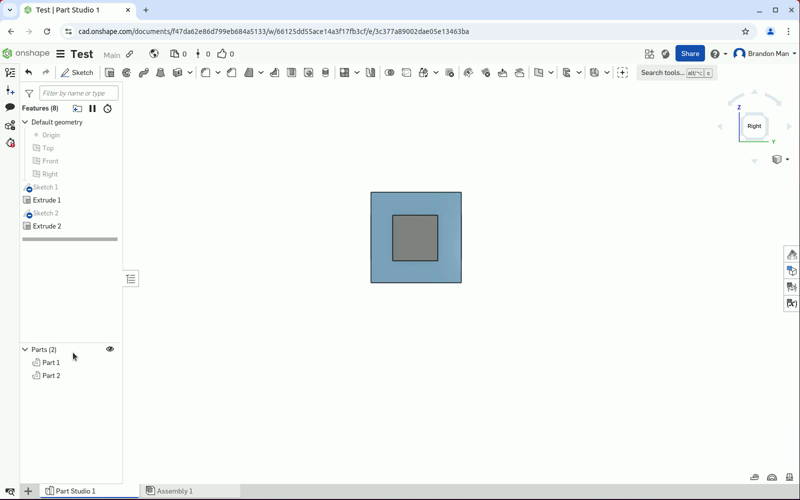
key(y)
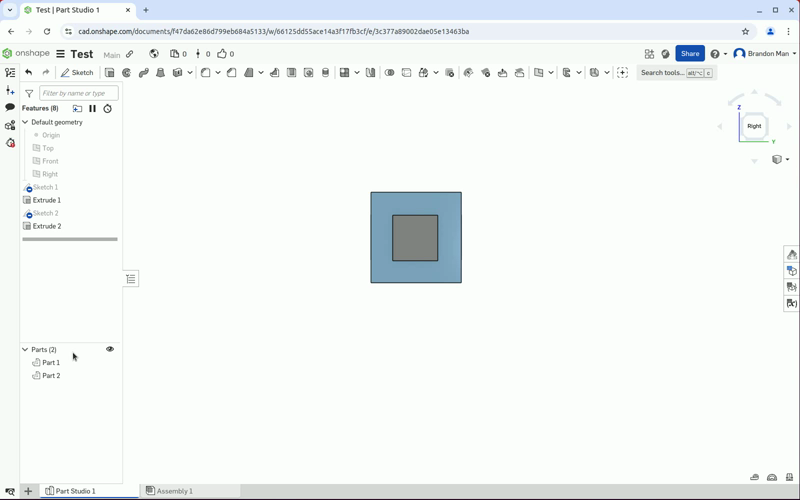
key(shift+p)
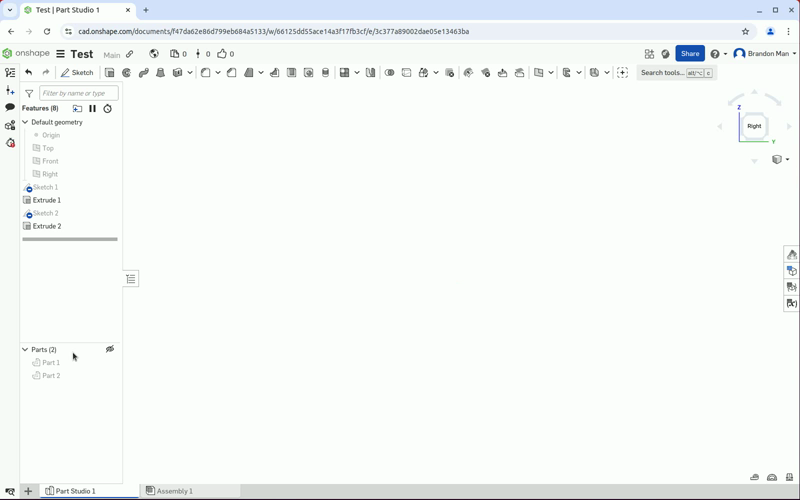
key(space)
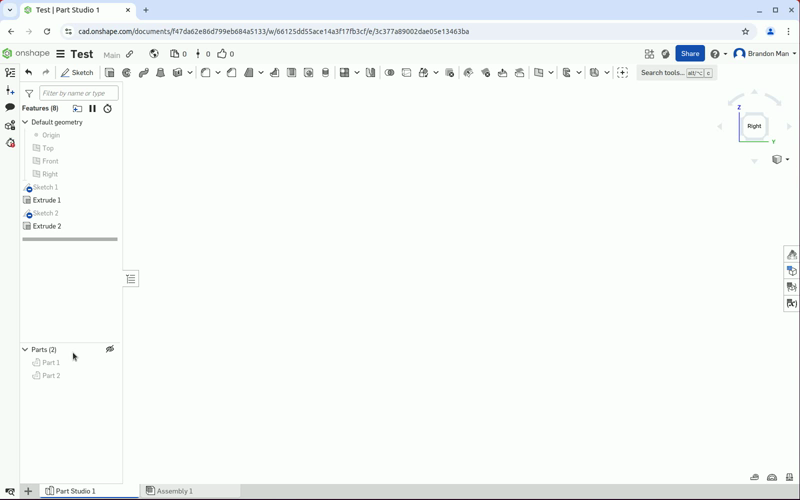
key_down(shift)
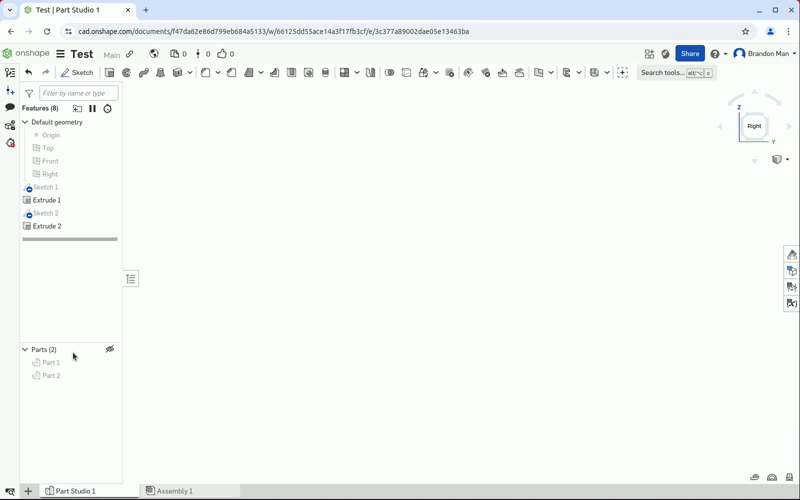
key(right)
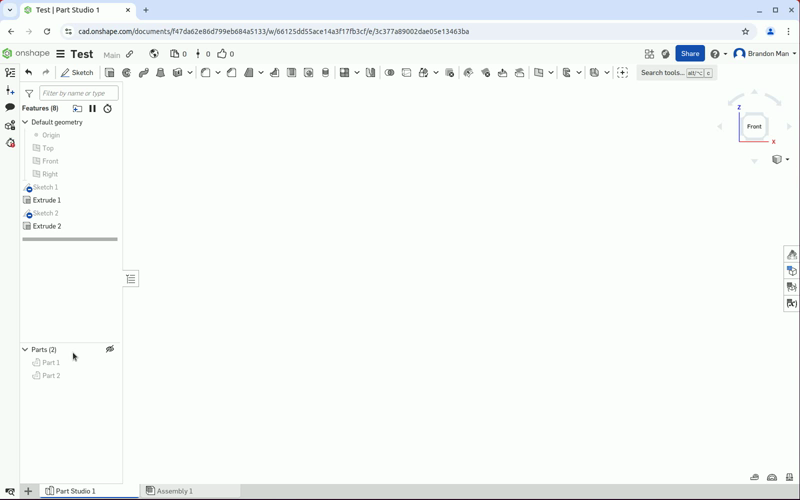
key_up(shift)
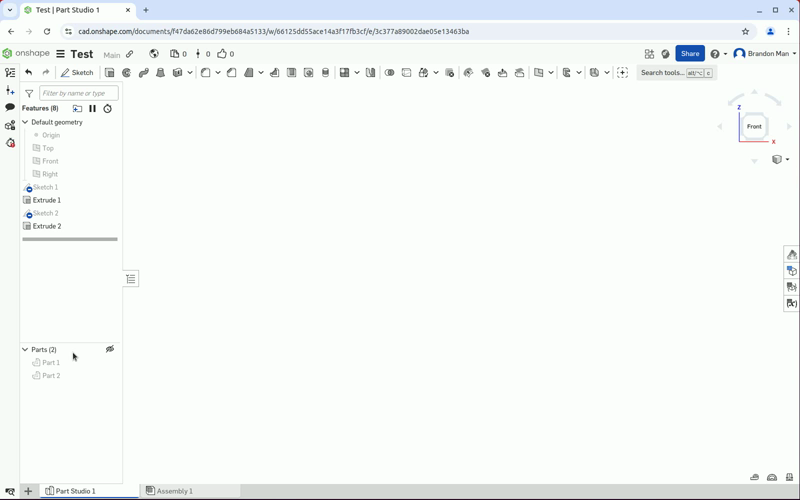
key(space)
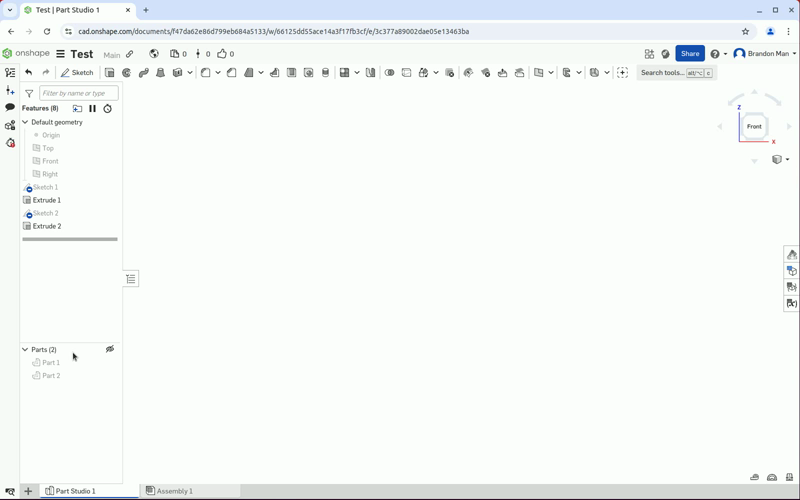
key_down(shift)
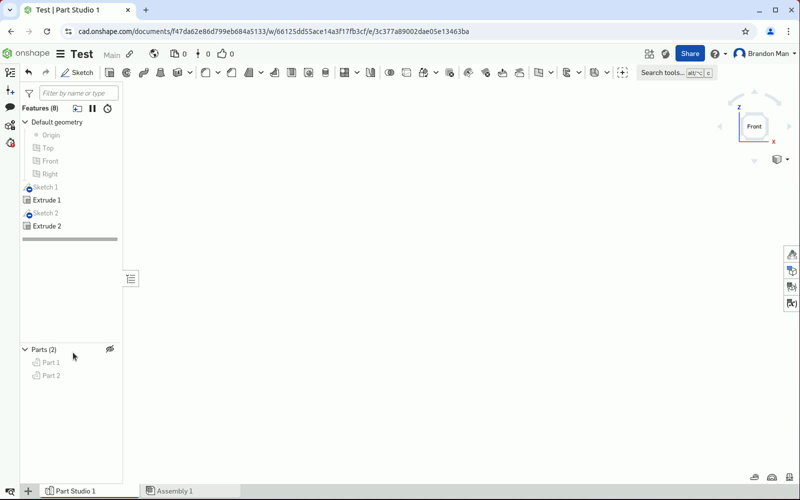
key(down)
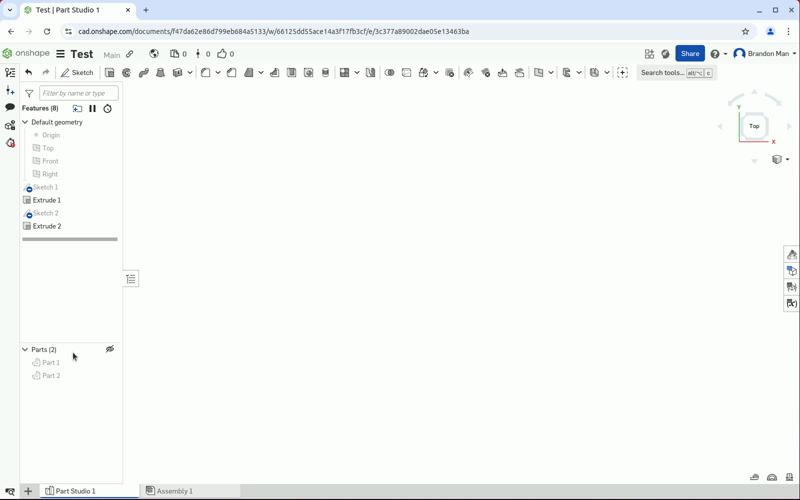
key_up(shift)
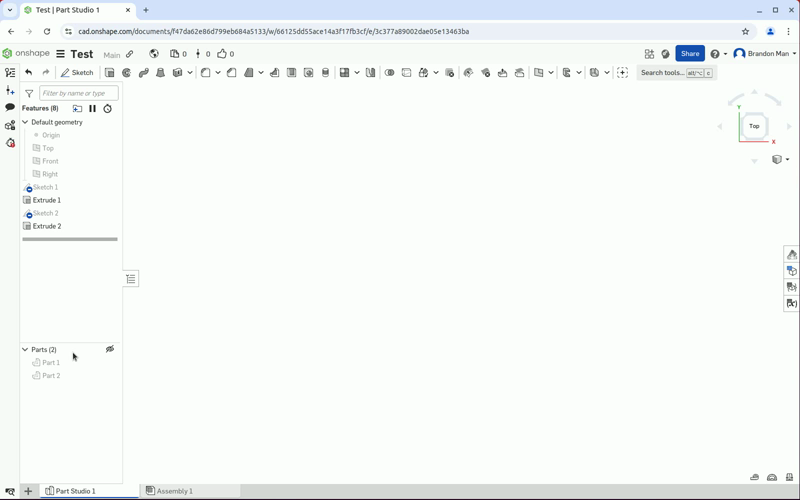
mouse_move(73, 352)
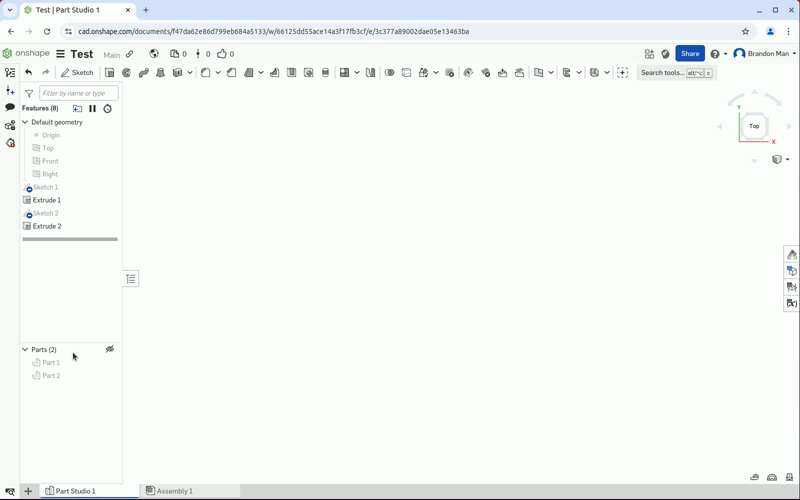
key(shift+y)
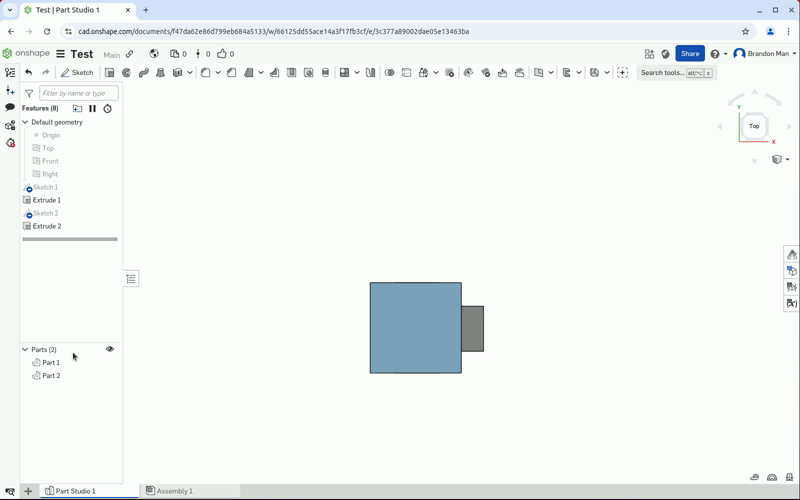
mouse_move(541, 75)
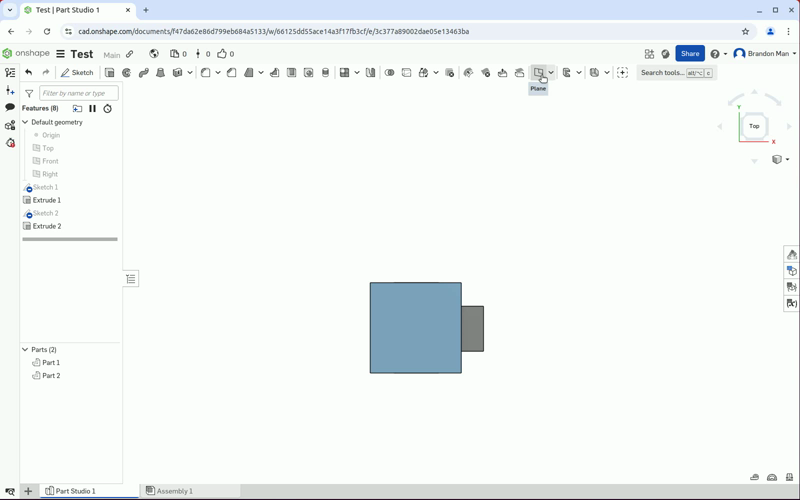
click(541, 75)
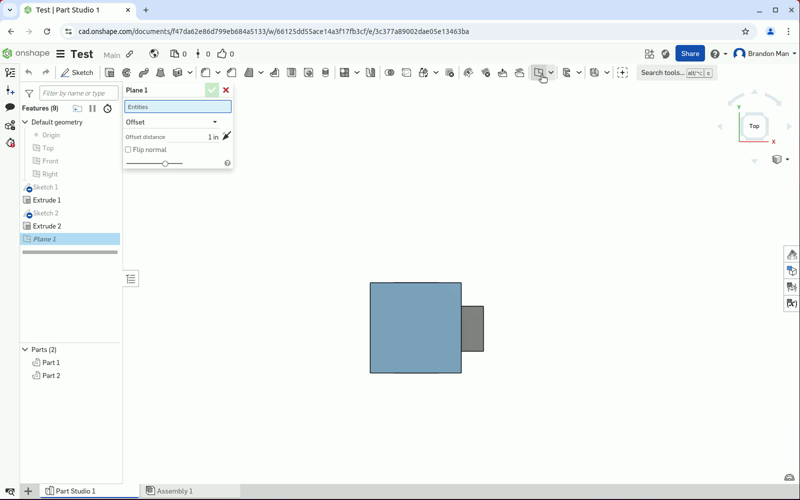
mouse_move(73, 150)
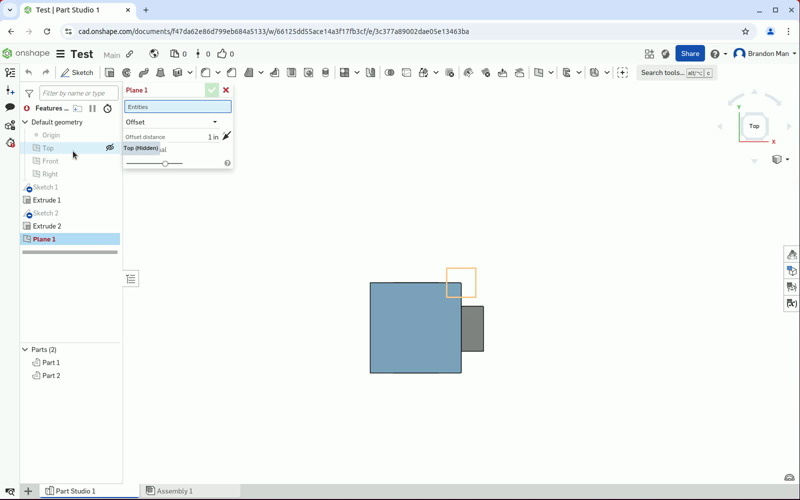
click(73, 150)
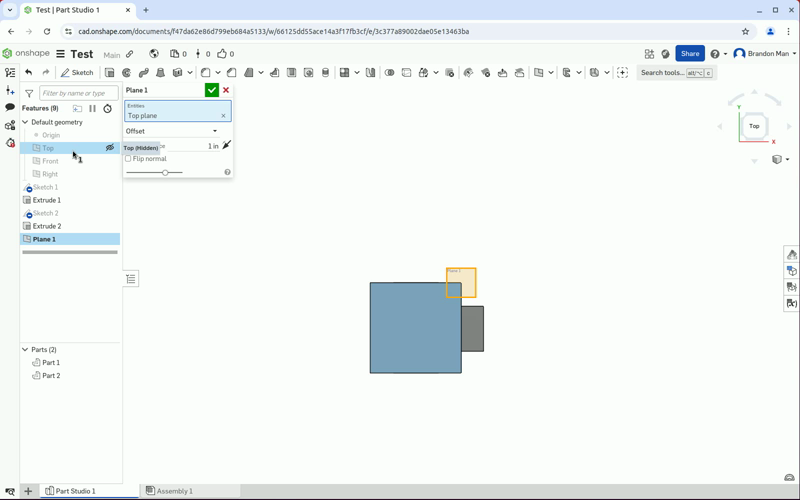
key(tab, 2)
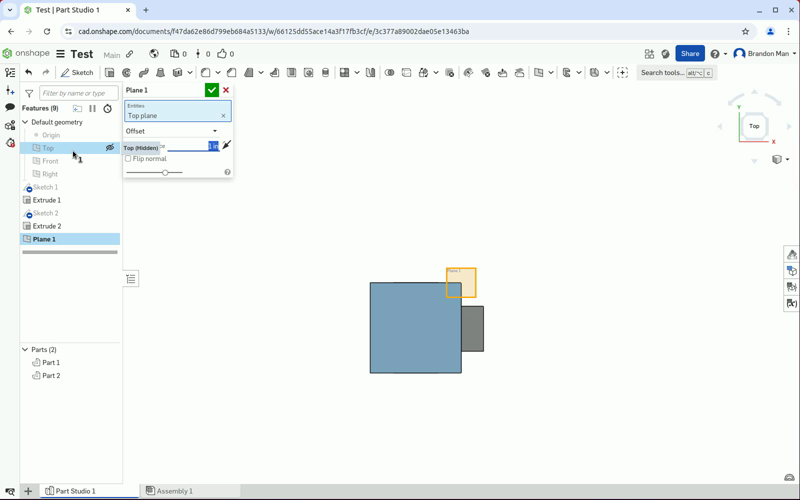
text(18.548)
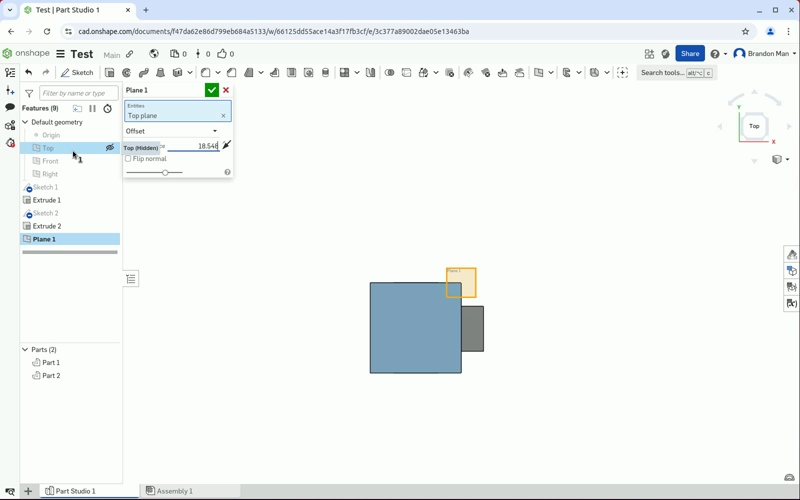
key(enter, 2)
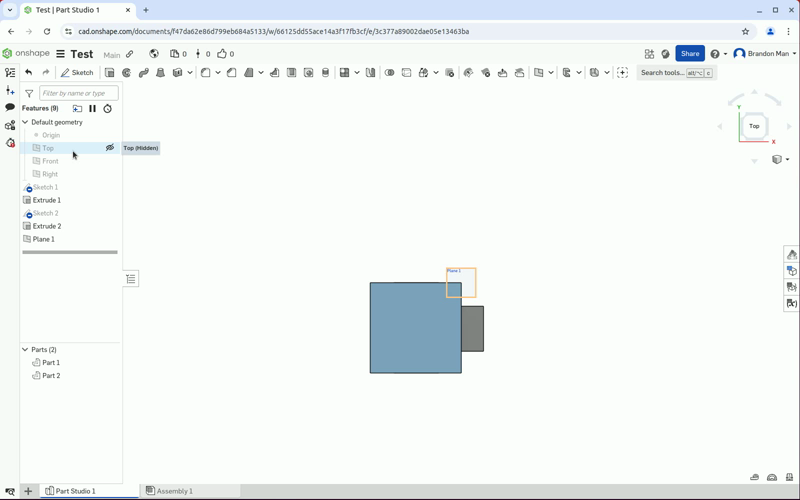
key(shift+s)
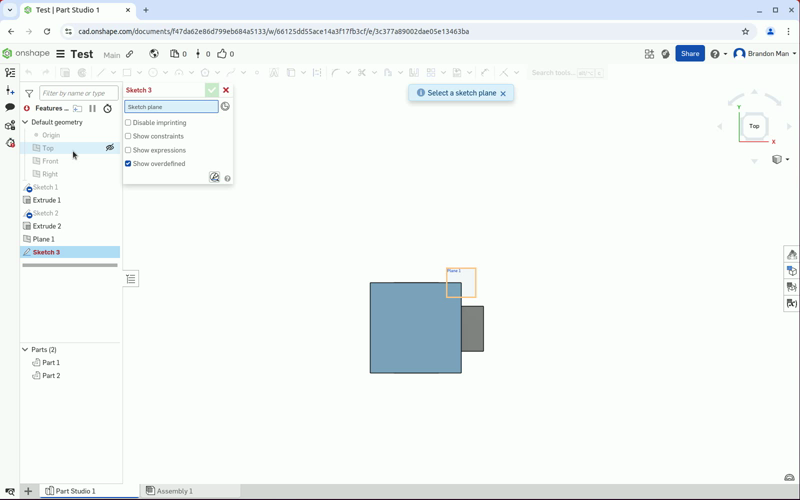
mouse_move(73, 241)
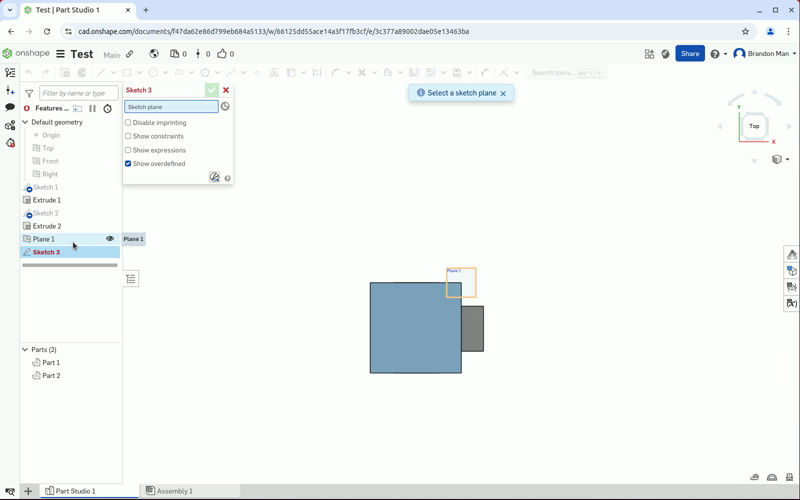
click(73, 241)
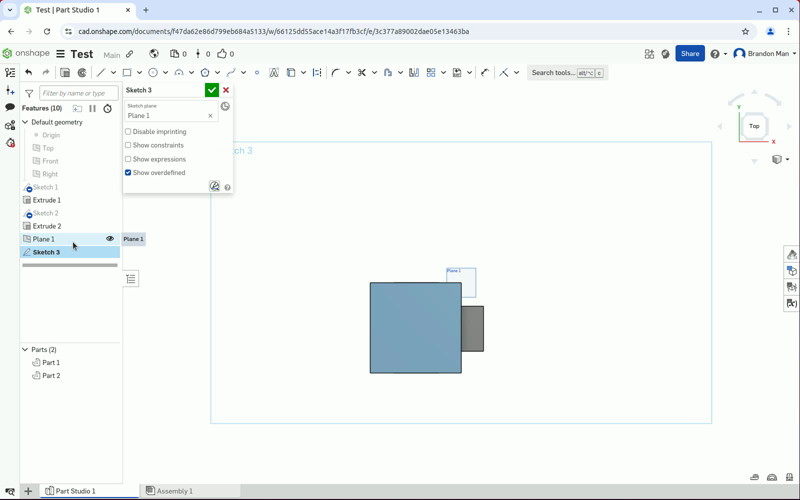
mouse_move(73, 352)
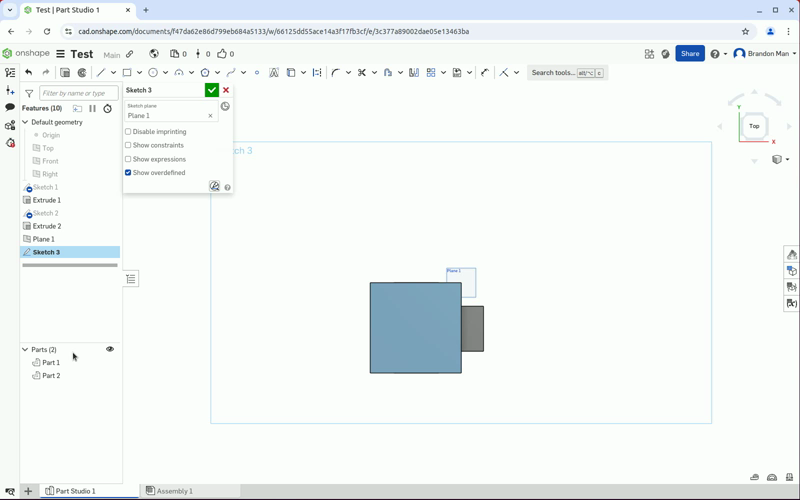
key(y)
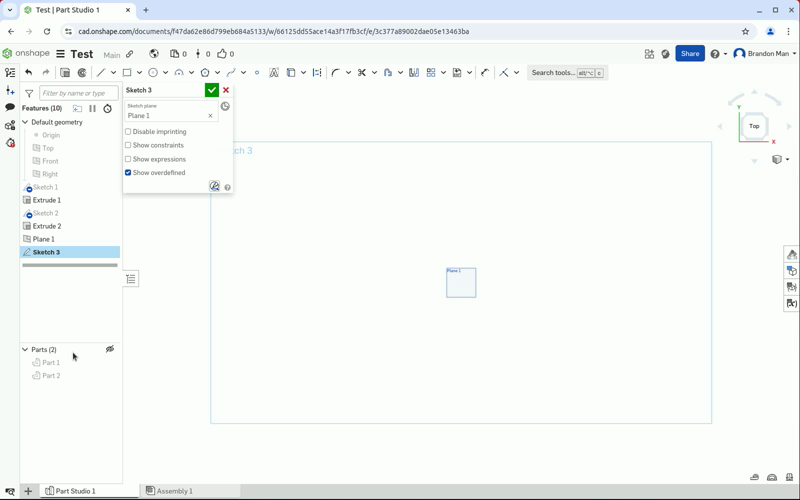
key(c)
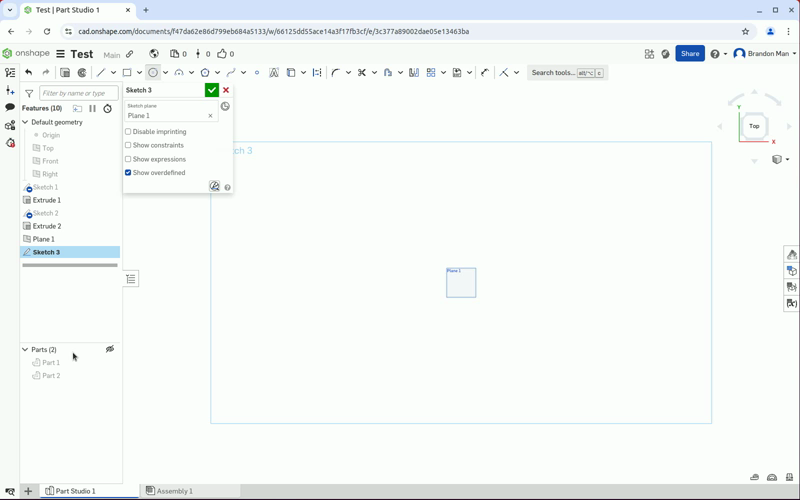
key_down(shift)
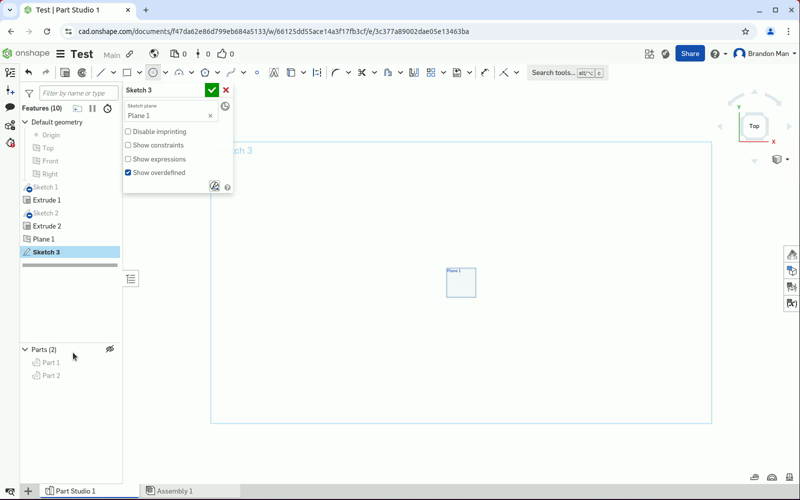
mouse_move(415, 327)
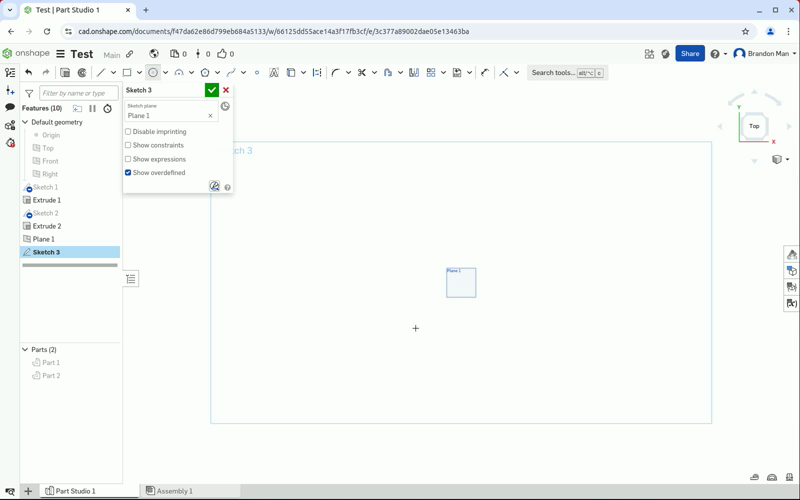
click(415, 327)
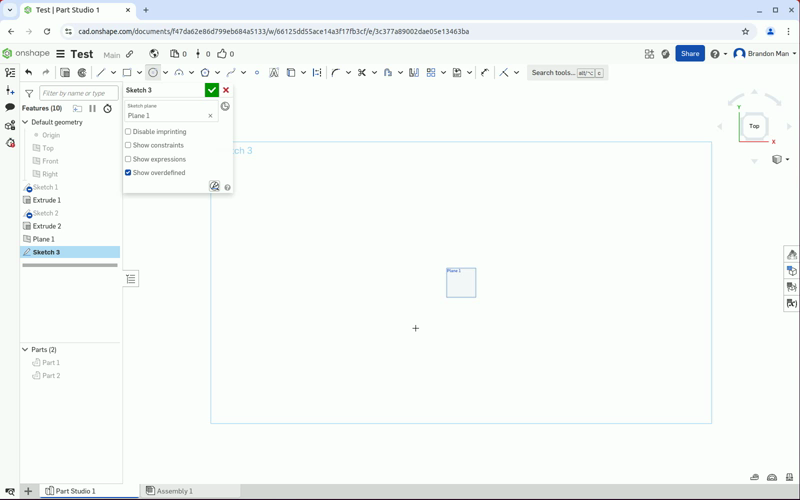
key_up(shift)
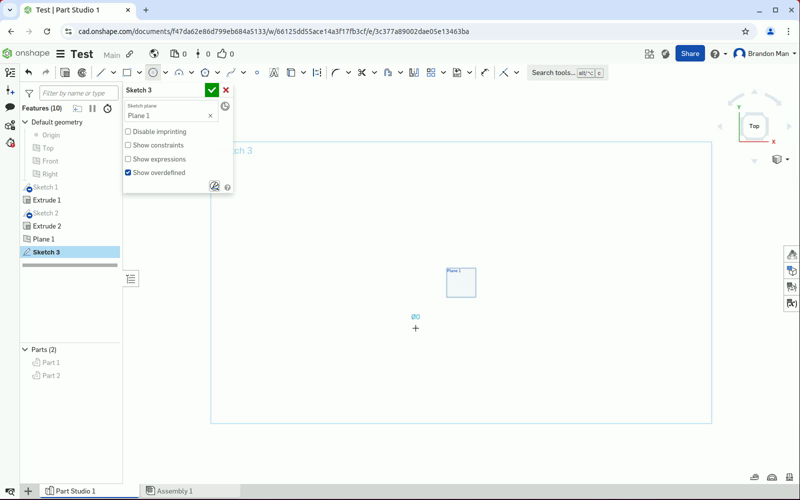
mouse_move(438, 327)
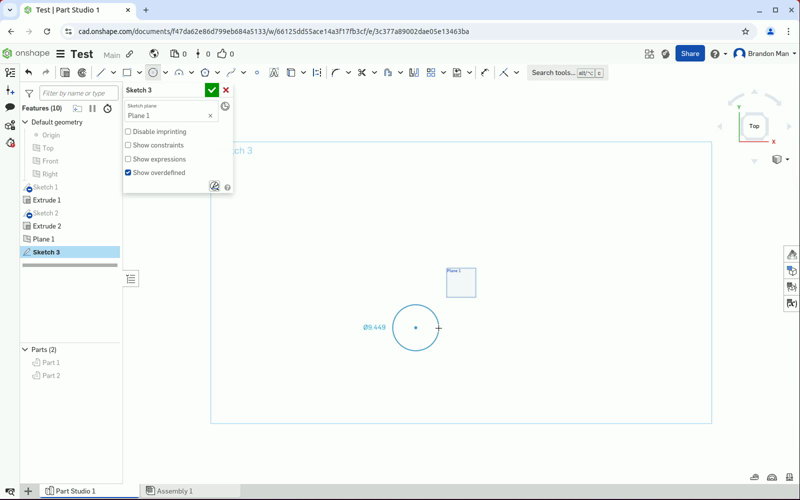
click(438, 327)
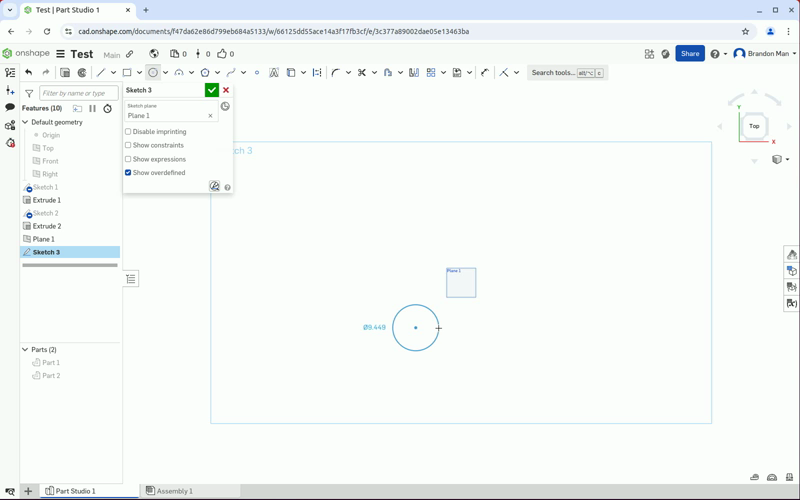
key(esc)
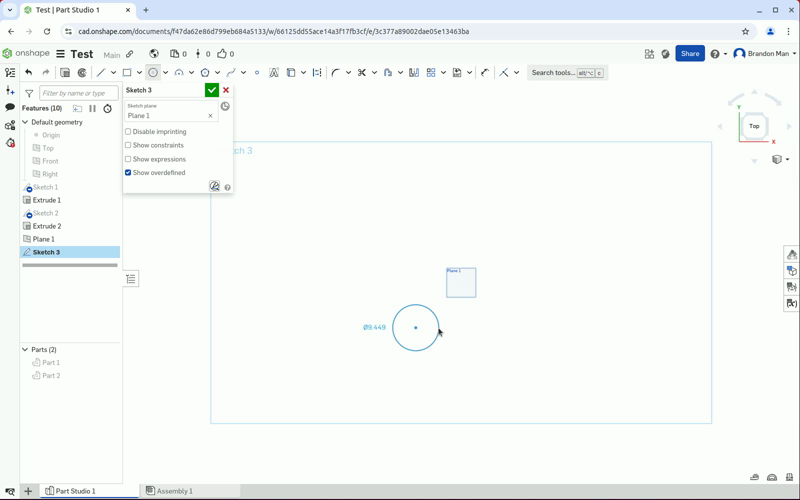
mouse_move(432, 320)
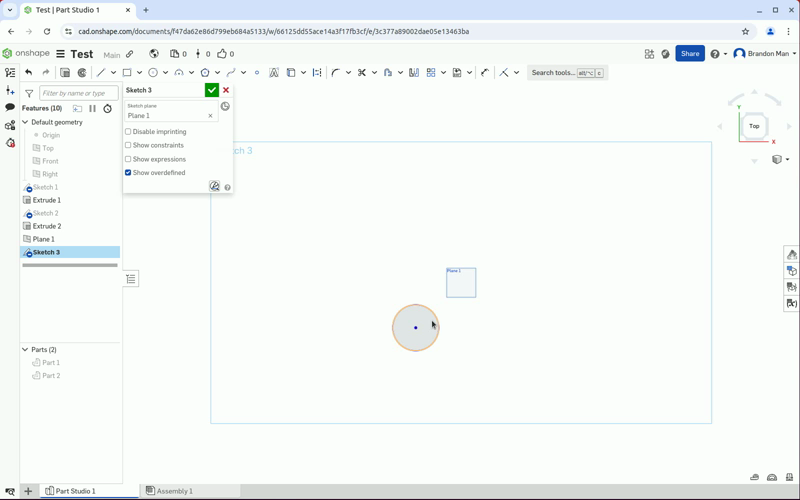
scroll(6)
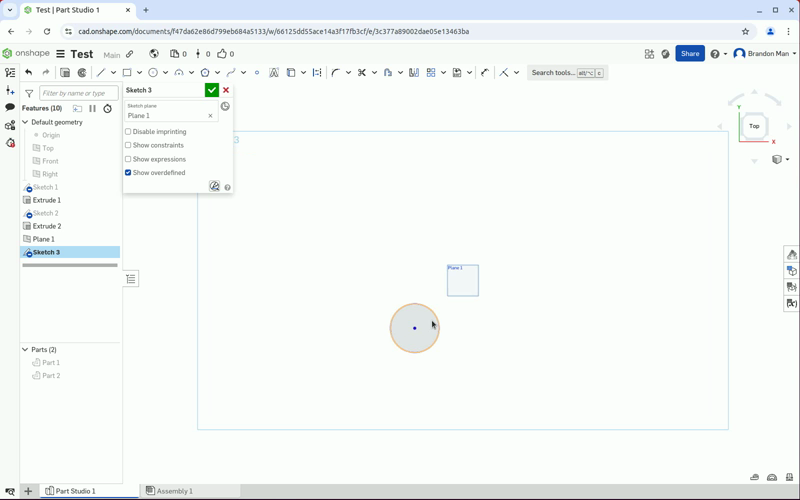
scroll(6)
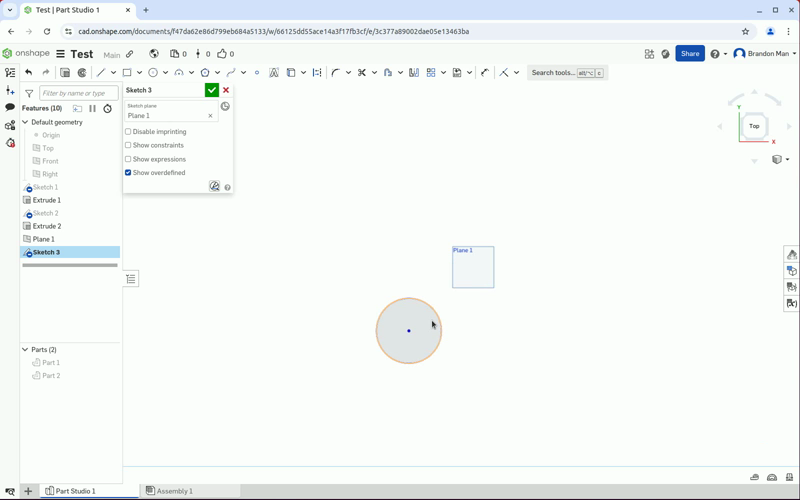
scroll(6)
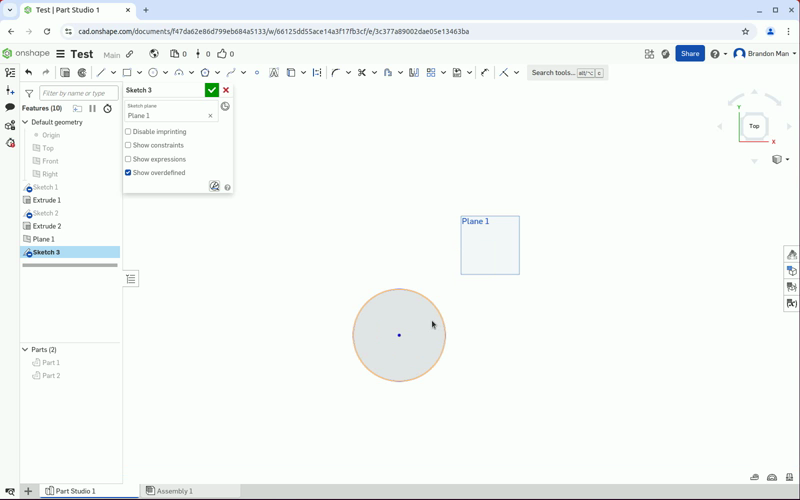
scroll(6)
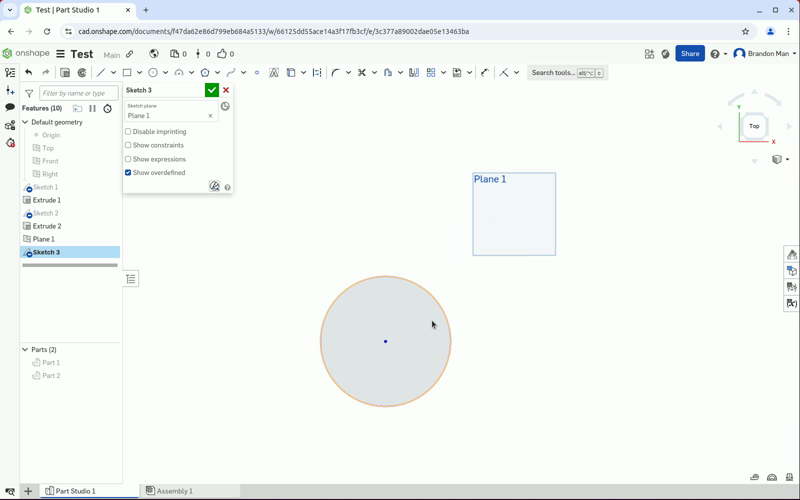
scroll(6)
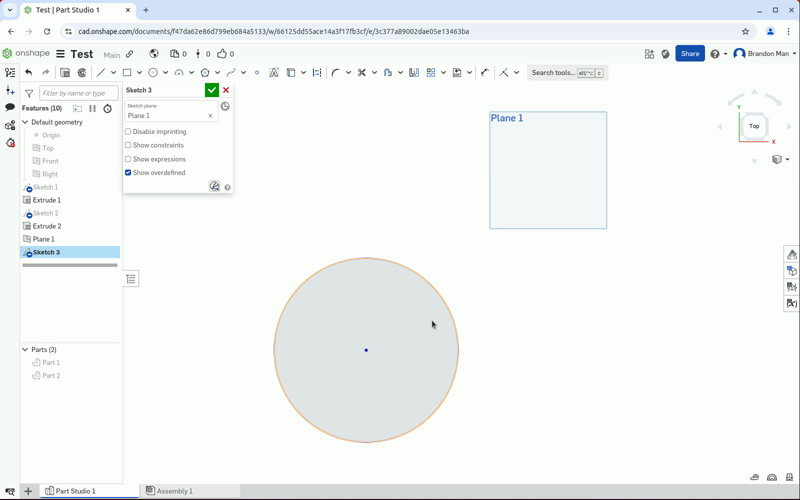
scroll(6)
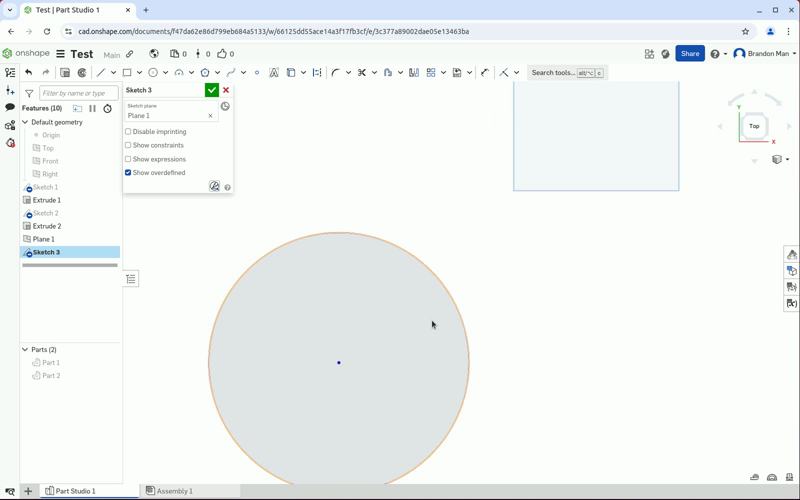
scroll(6)
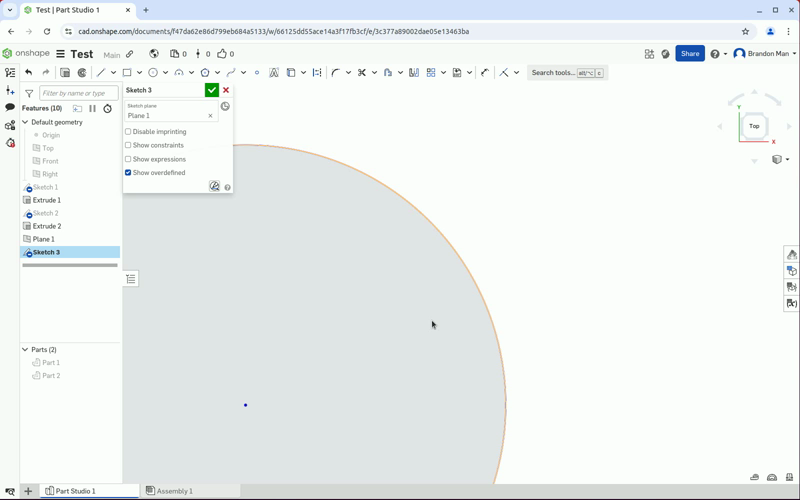
click(432, 320)
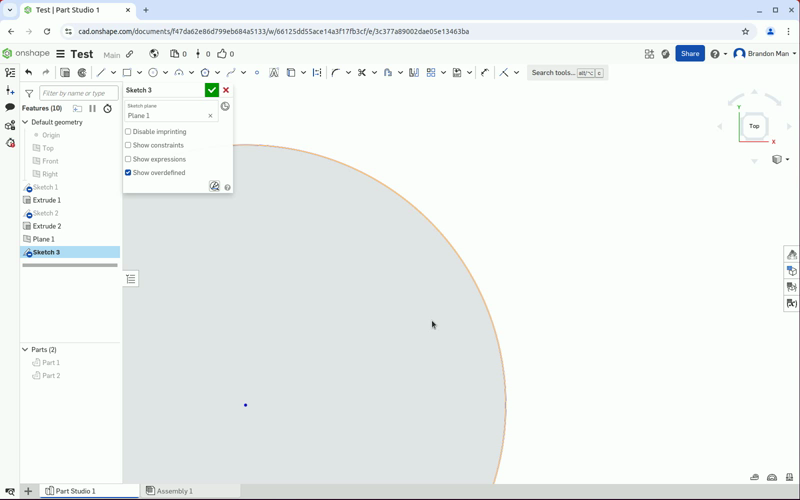
scroll(-6)
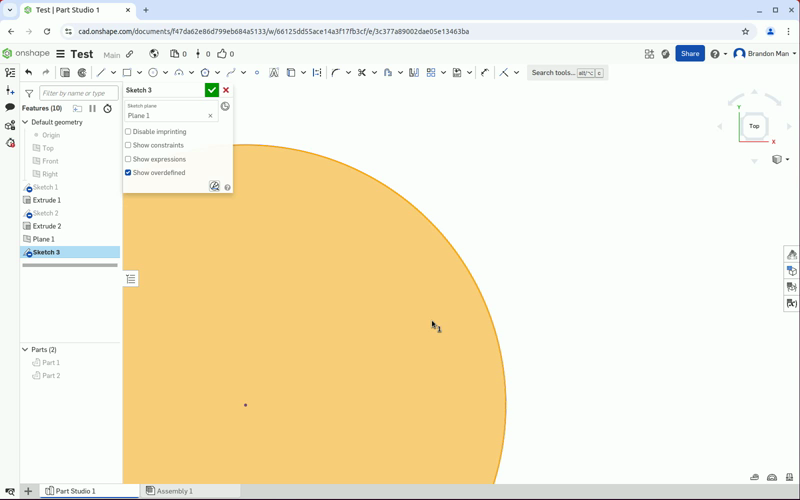
scroll(-6)
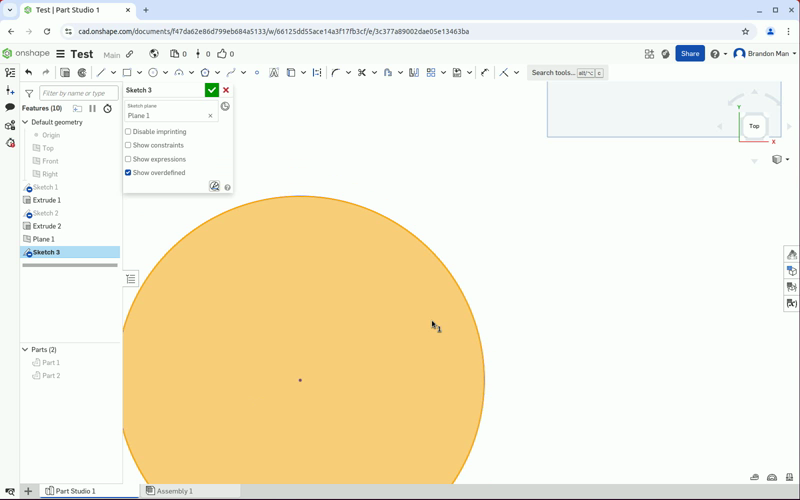
scroll(-6)
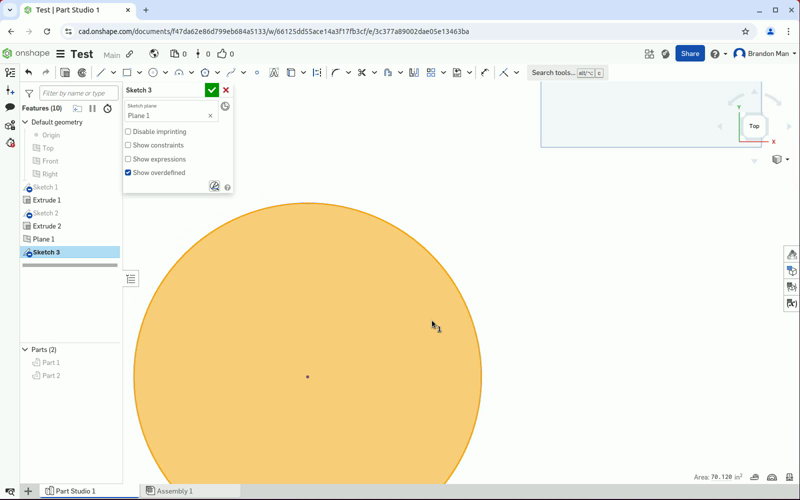
scroll(-6)
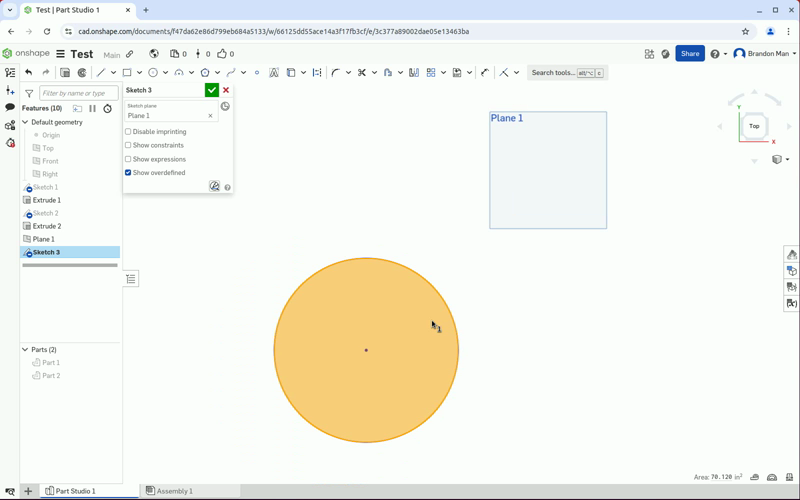
scroll(-6)
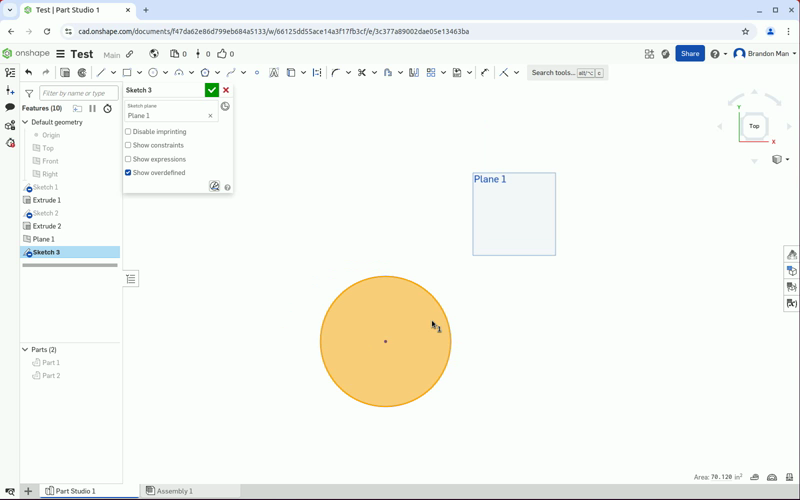
scroll(-6)
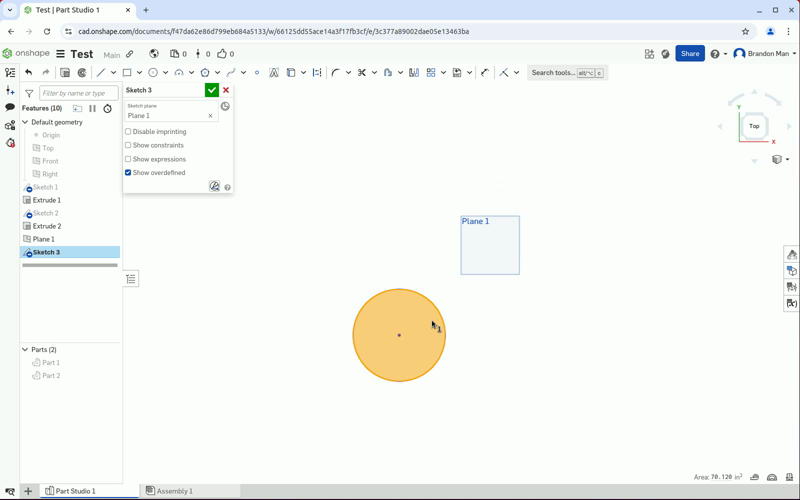
scroll(-6)
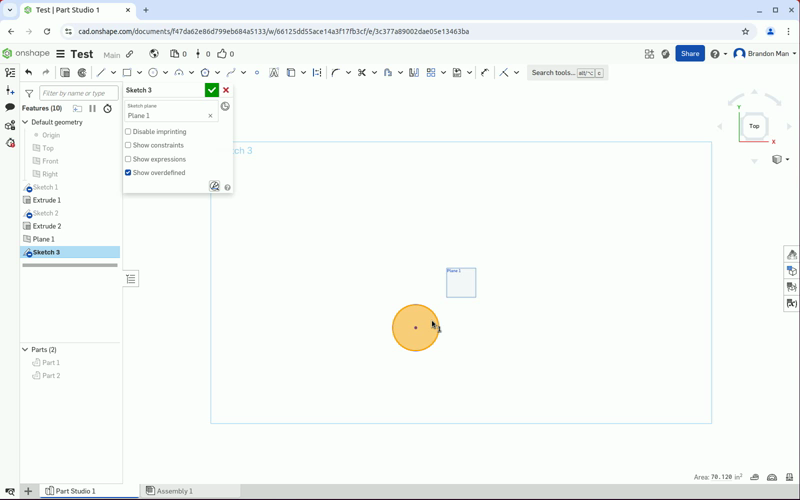
mouse_move(73, 352)
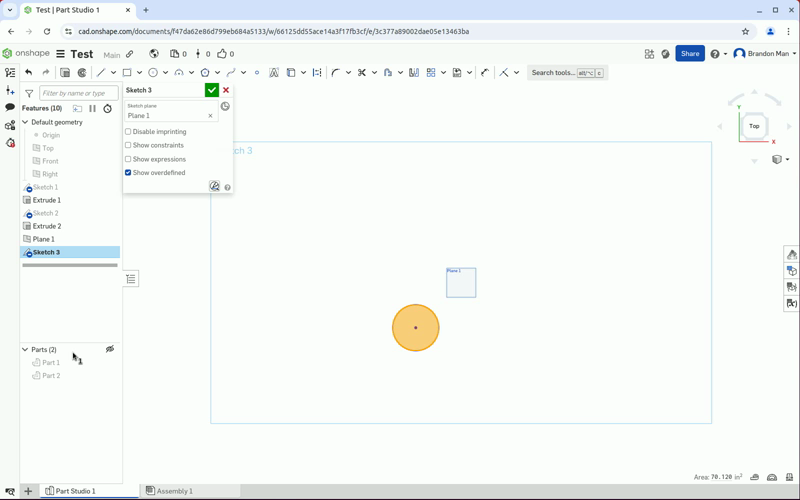
key(shift+y)
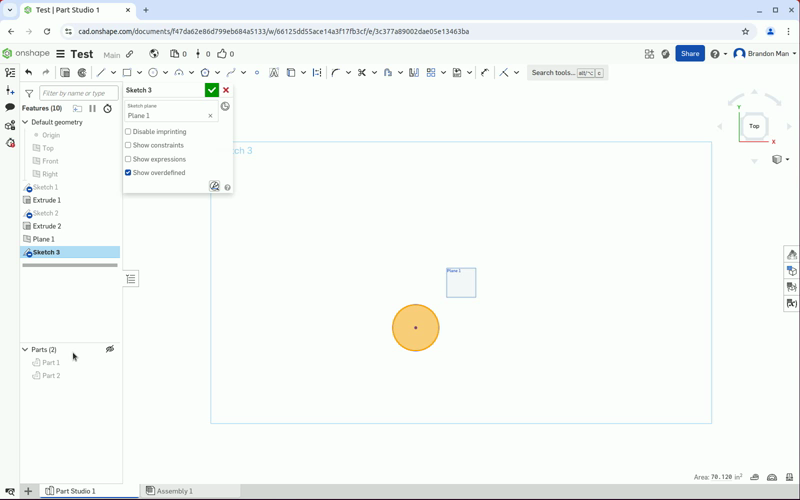
key(shift+e)
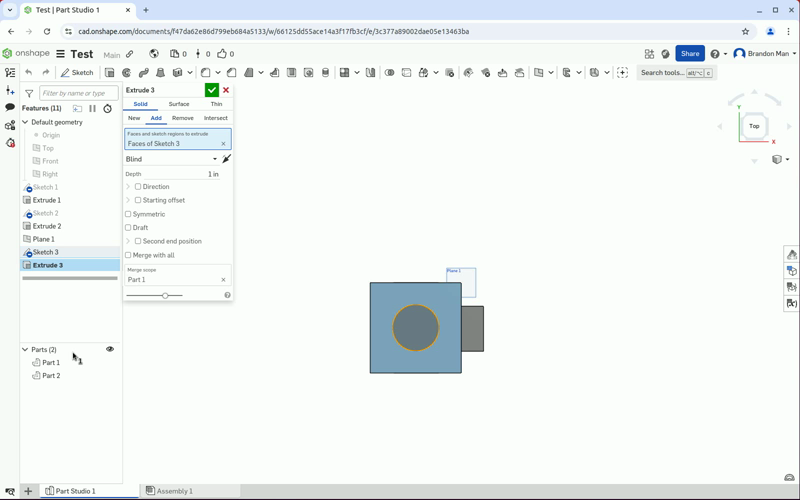
mouse_move(143, 106)
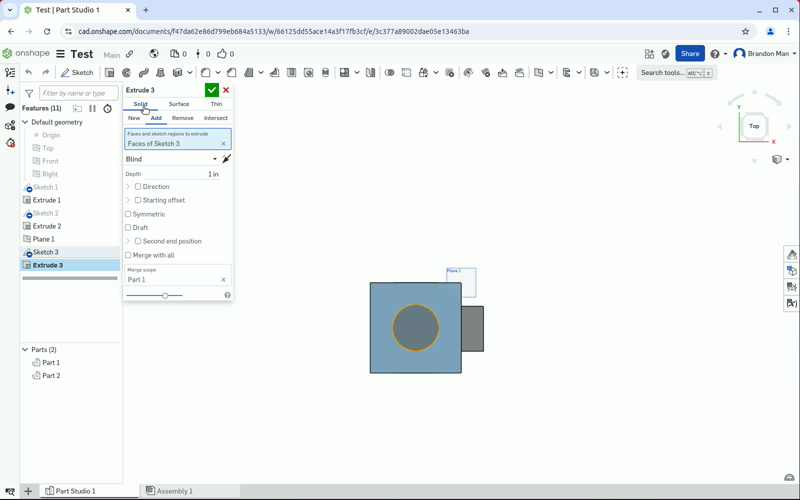
click(143, 106)
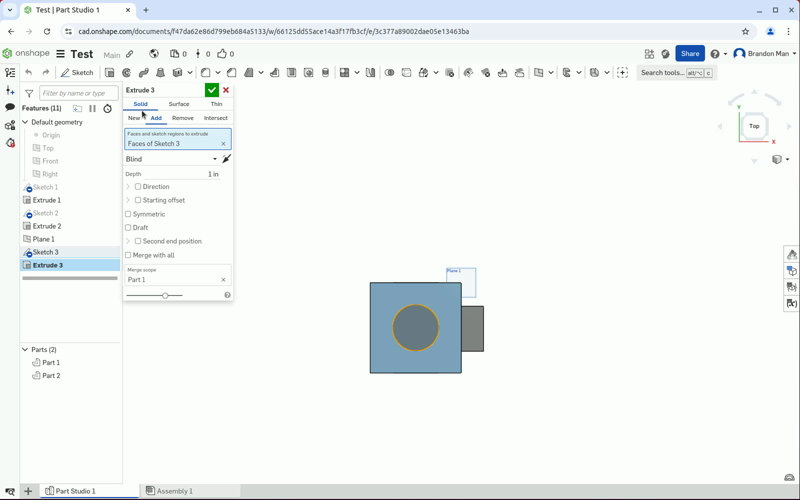
mouse_move(137, 120)
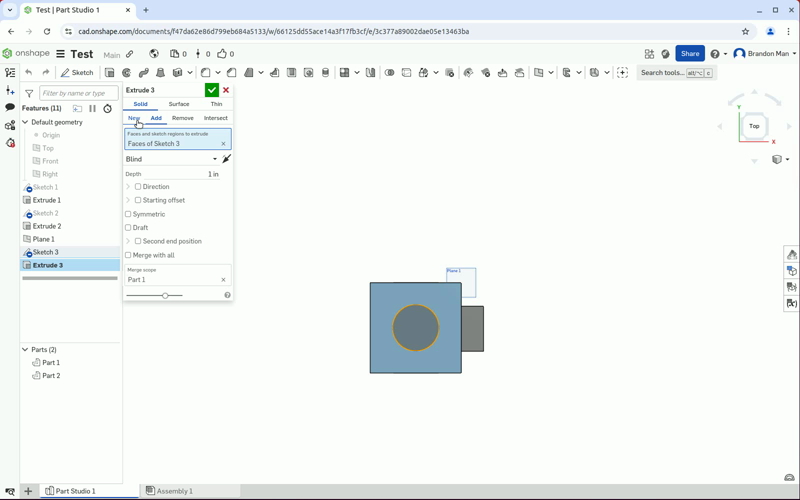
click(137, 120)
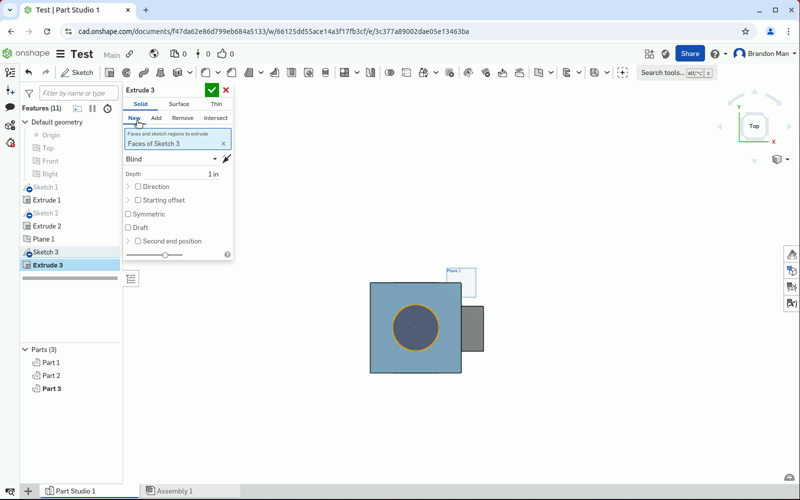
key(tab, 4)
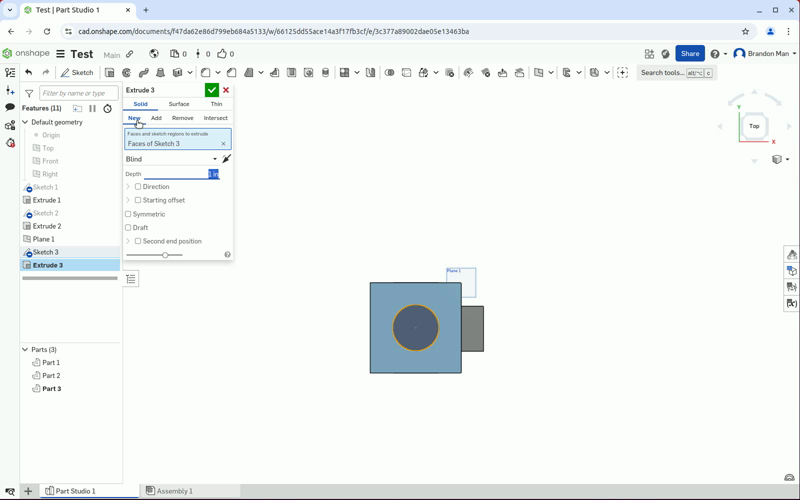
text(4.574)
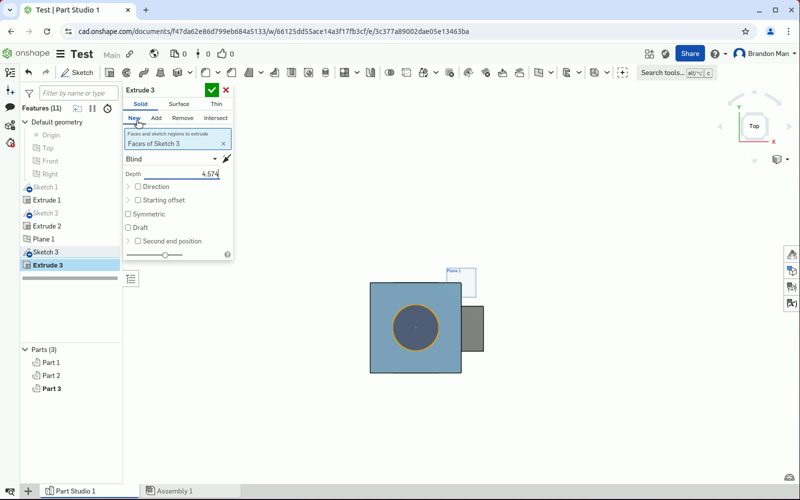
key(enter)
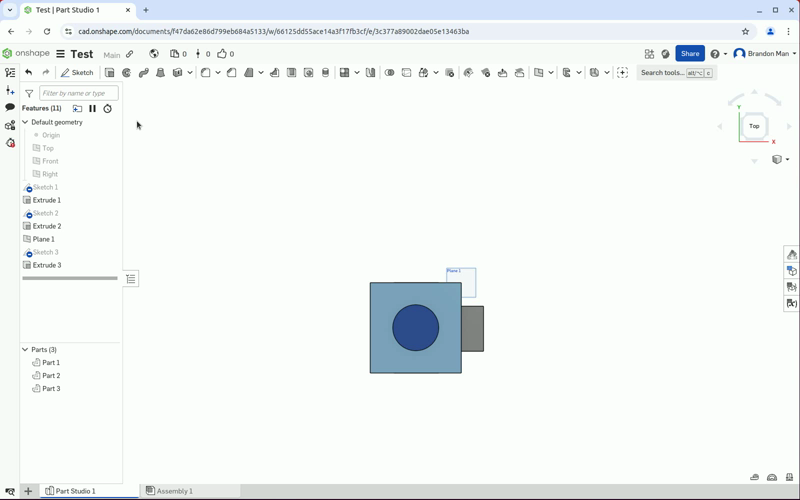
key(shift+h)
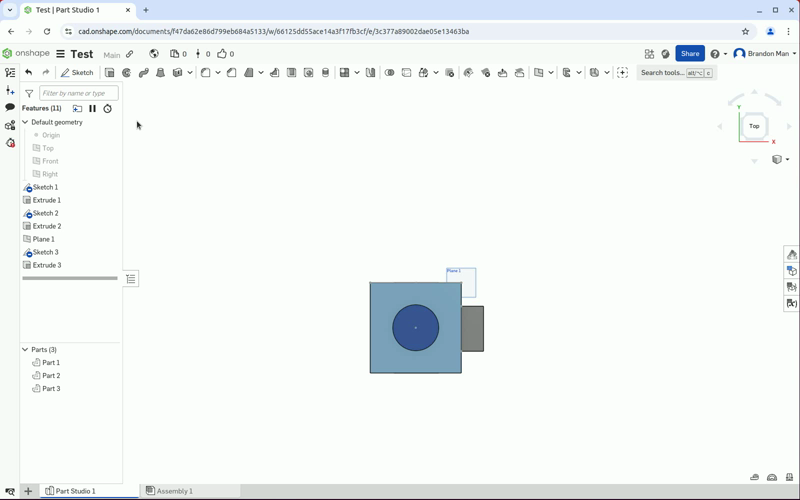
key(shift+h)
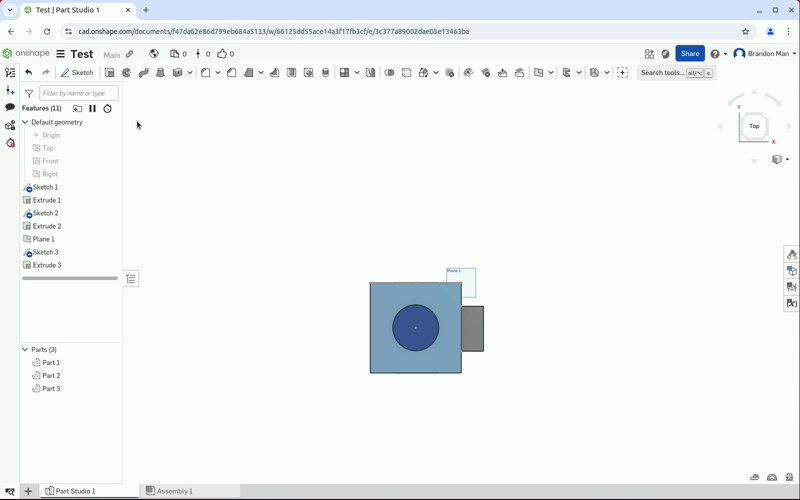
key(shift+7)
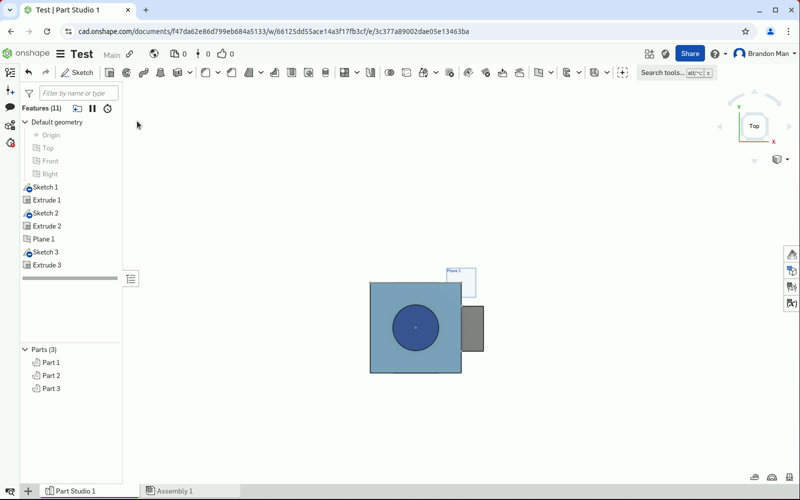
key(up, 3)
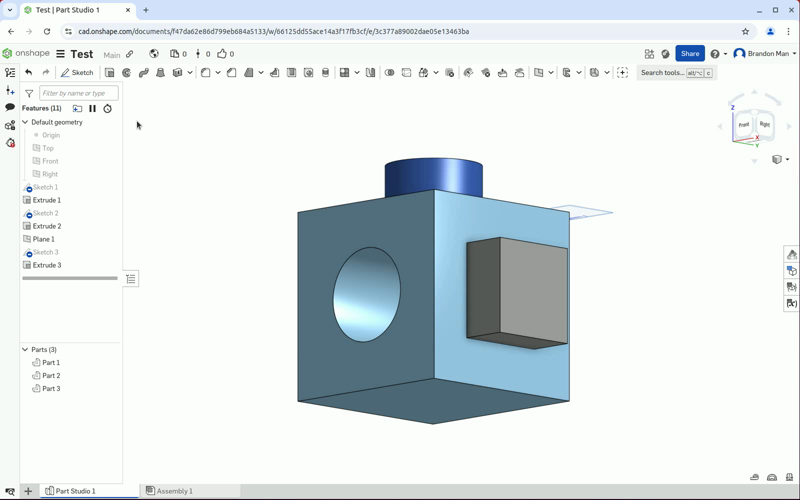
key(left, 3)
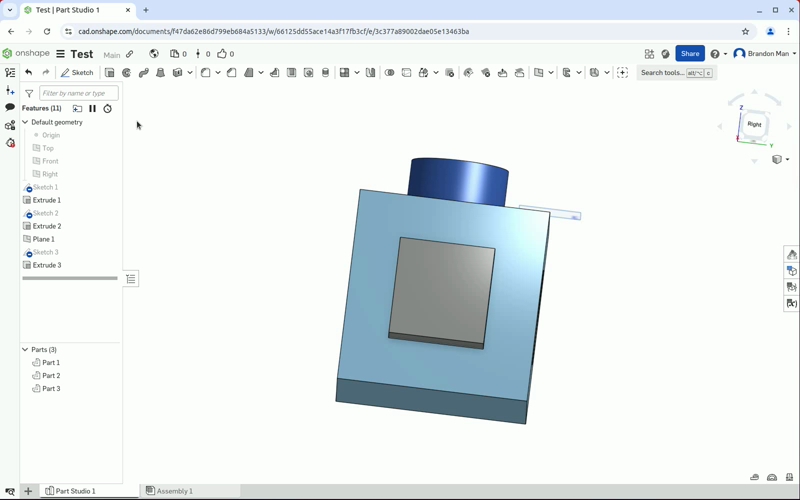
key(right, 3)
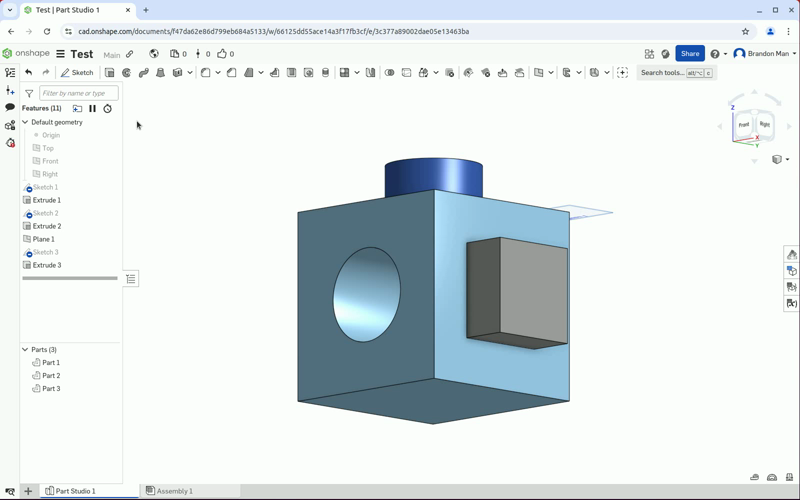
key(down, 3)
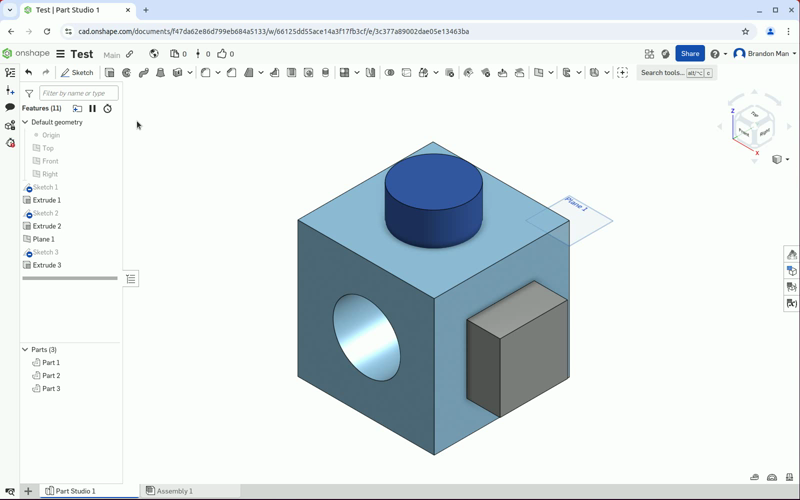
mouse_move(73, 189)
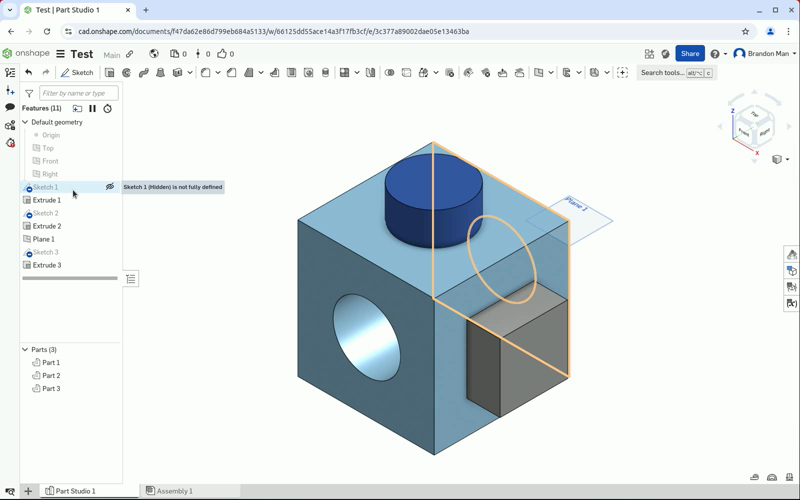
click(73, 189)